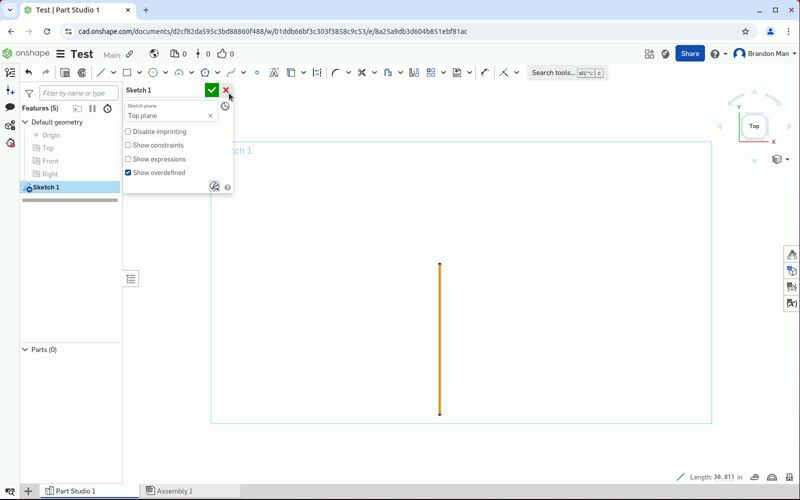
key(shift+h)
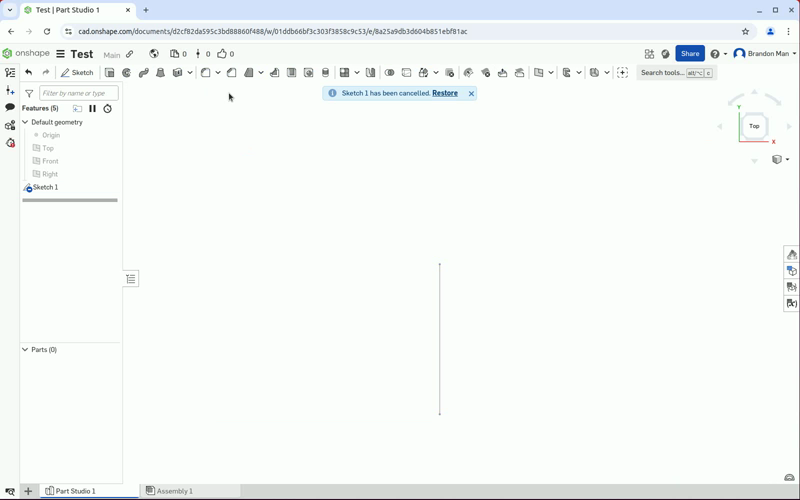
key(shift+s)
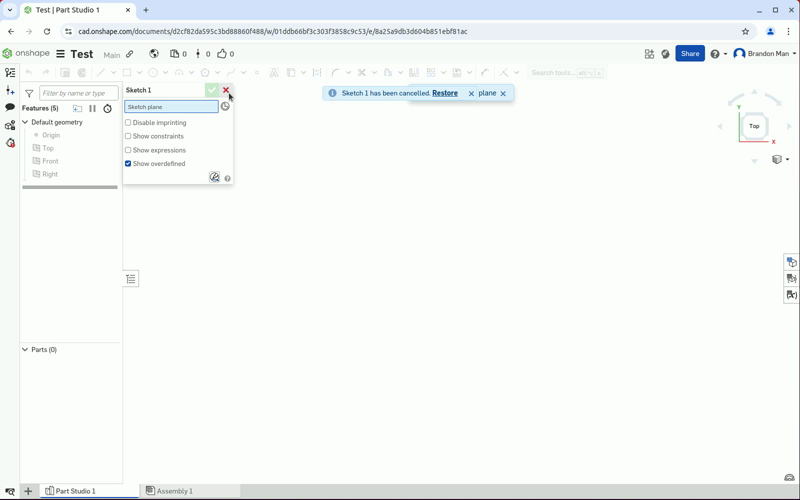
mouse_move(73, 150)
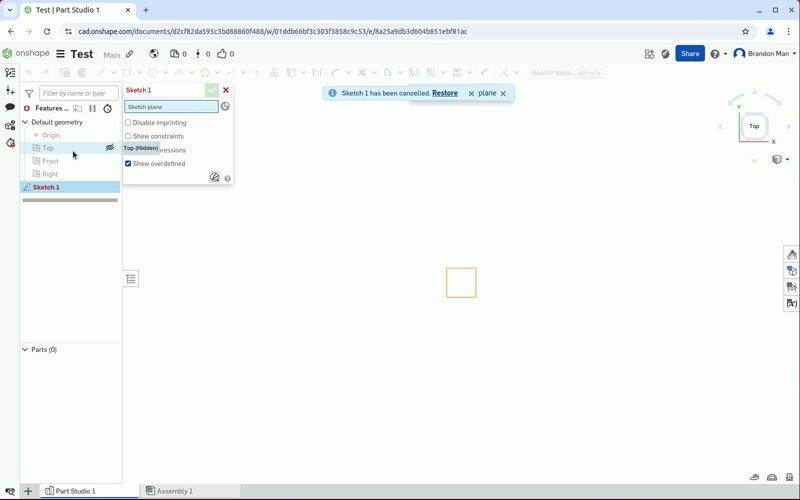
click(73, 150)
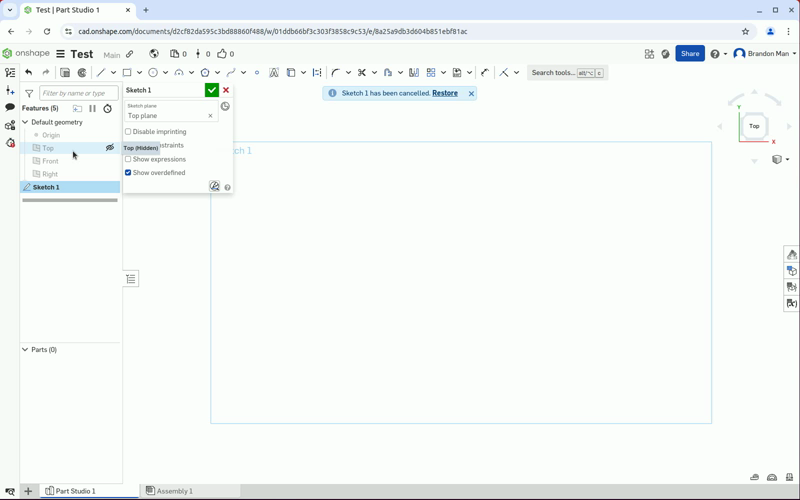
mouse_move(73, 352)
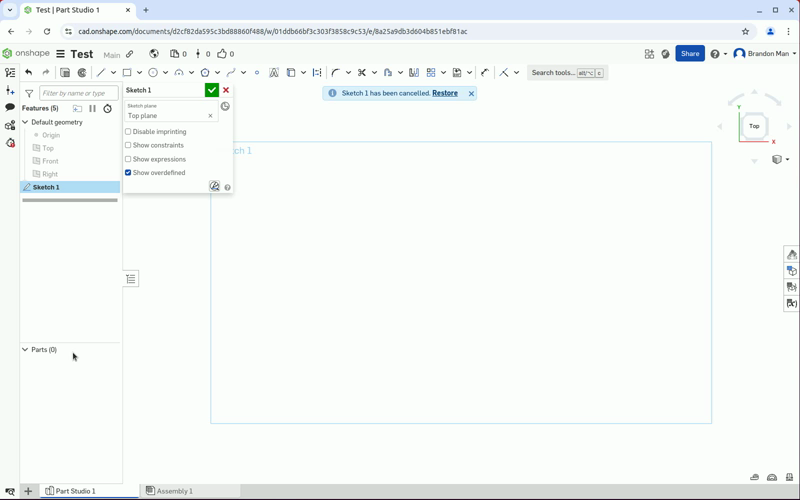
key(y)
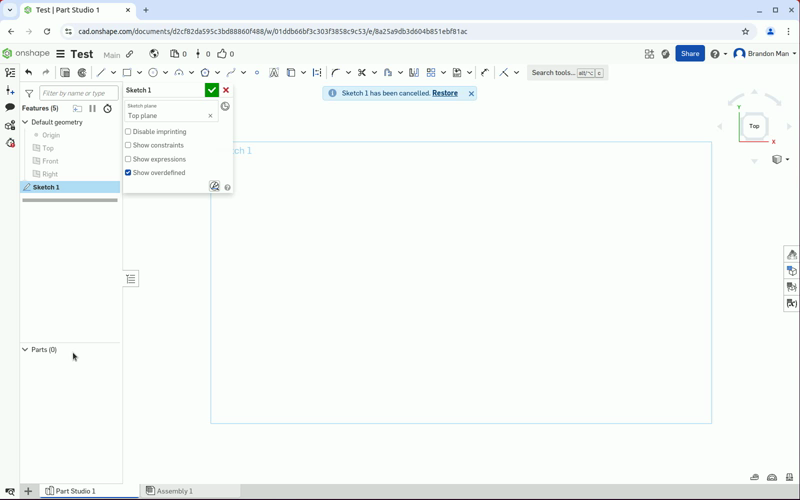
key(l)
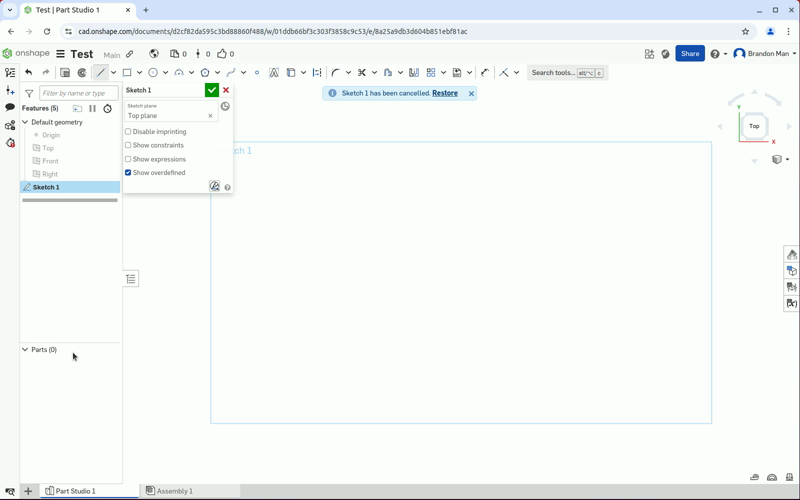
key_down(shift)
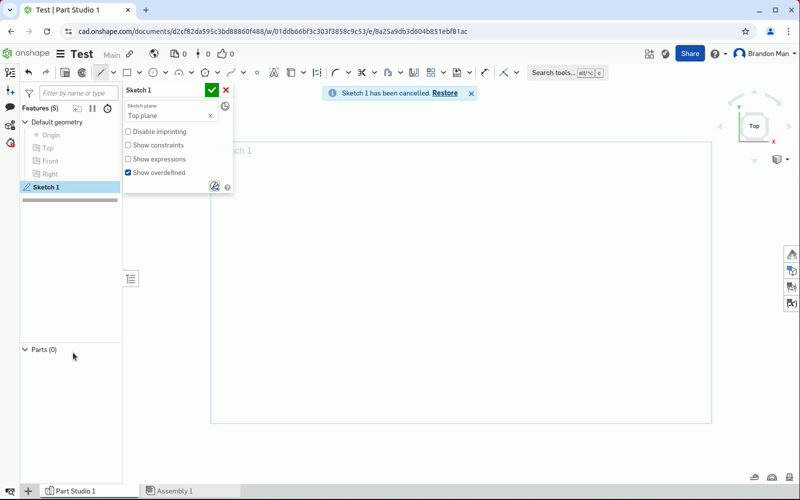
mouse_move(390, 245)
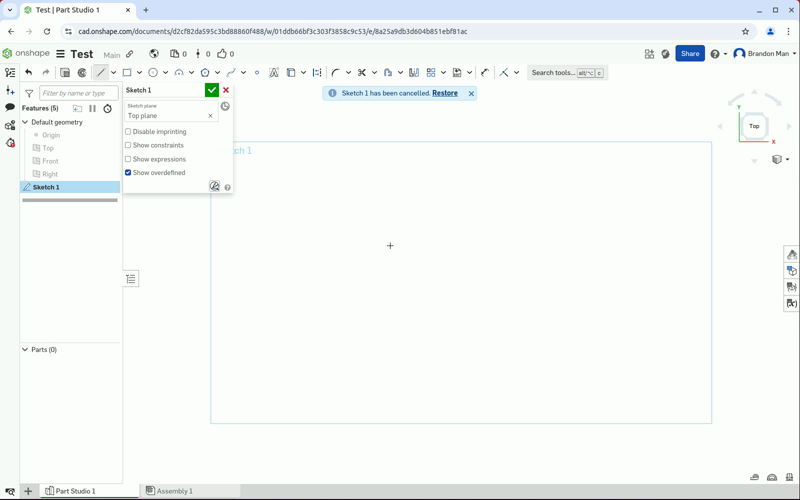
click(390, 245)
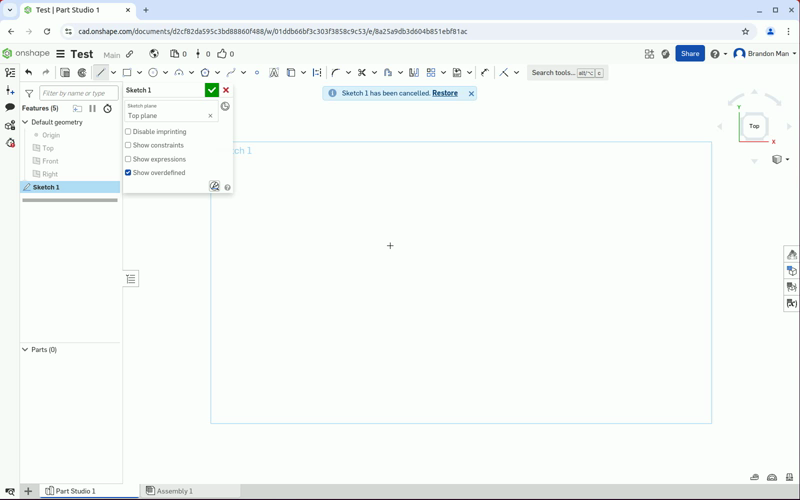
key_up(shift)
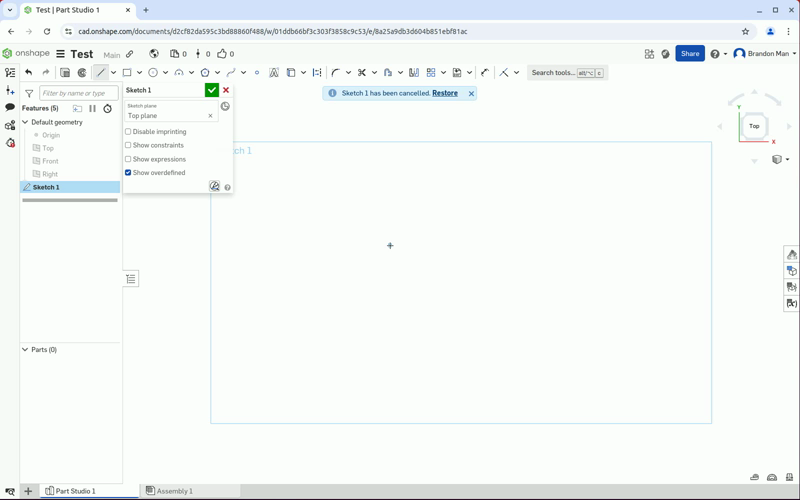
key_down(shift)
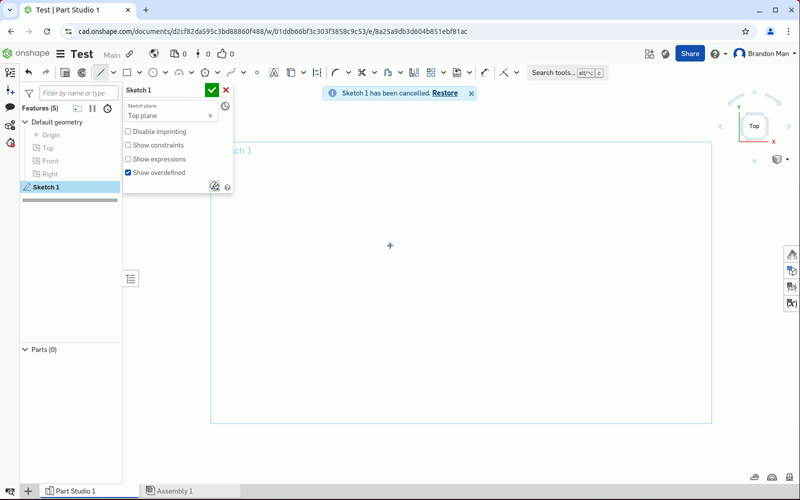
mouse_move(465, 245)
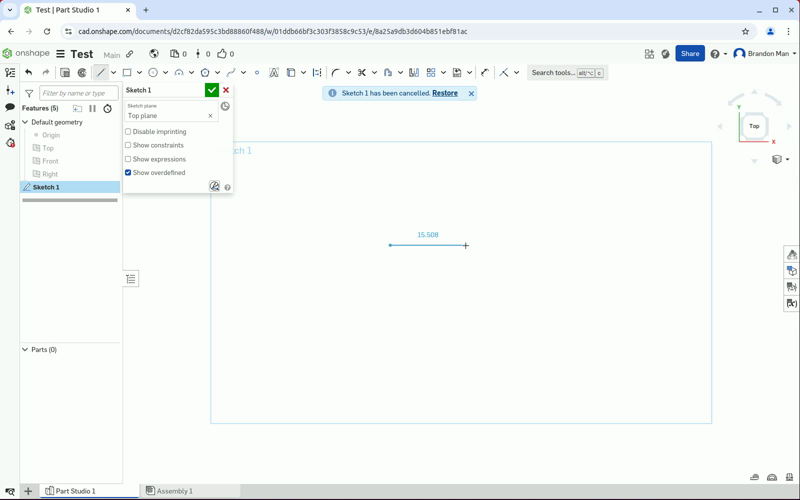
click(465, 245)
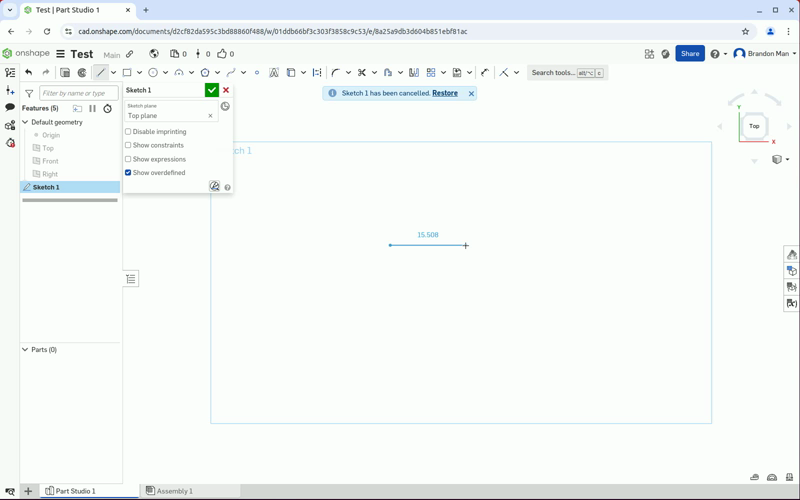
key_up(shift)
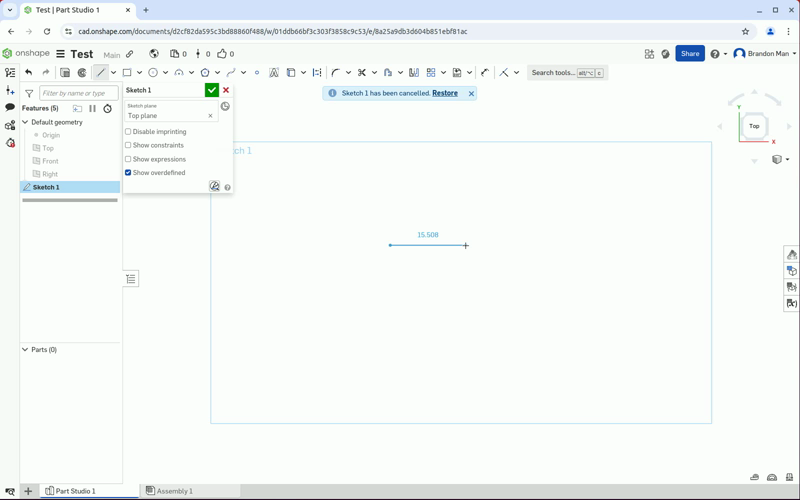
key_down(shift)
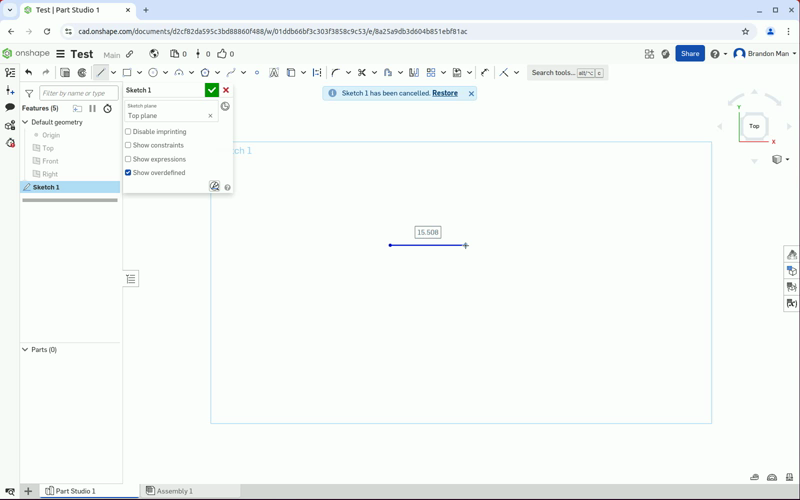
mouse_move(495, 245)
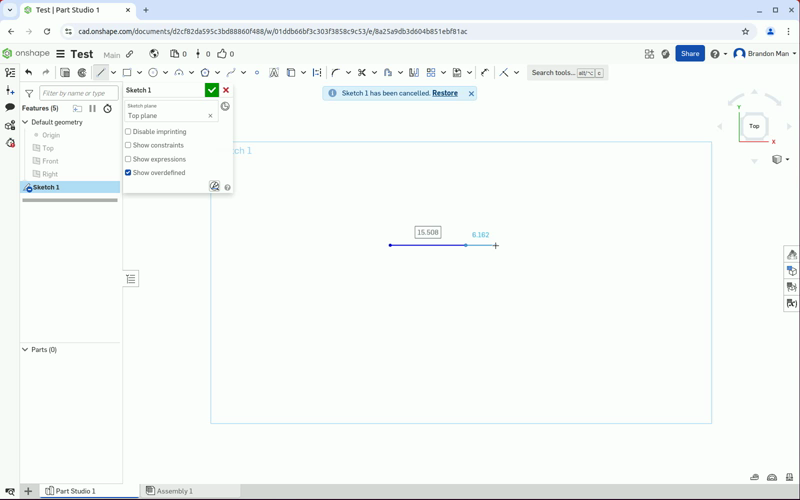
mouse_move(465, 219)
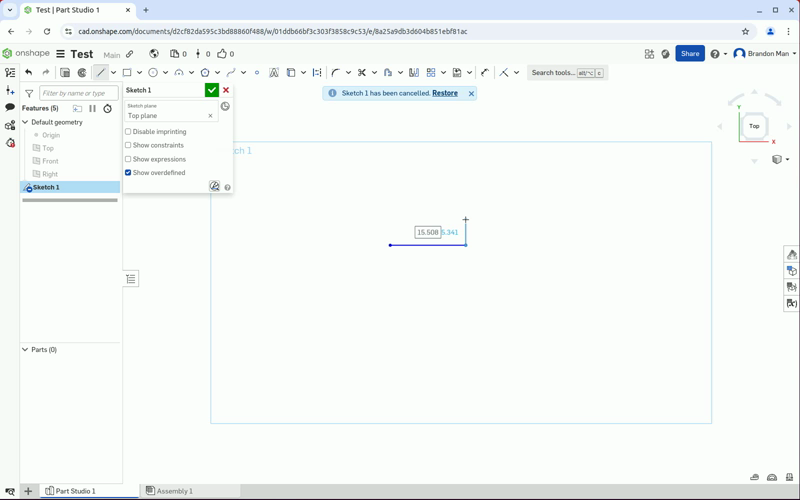
click(465, 219)
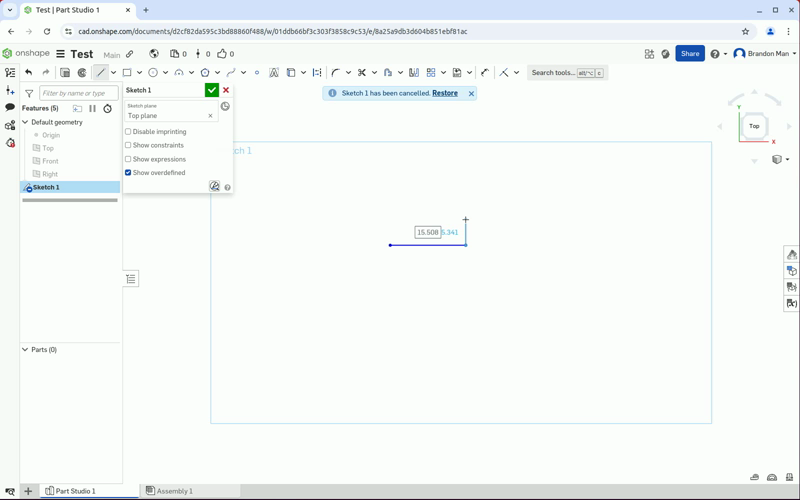
key_up(shift)
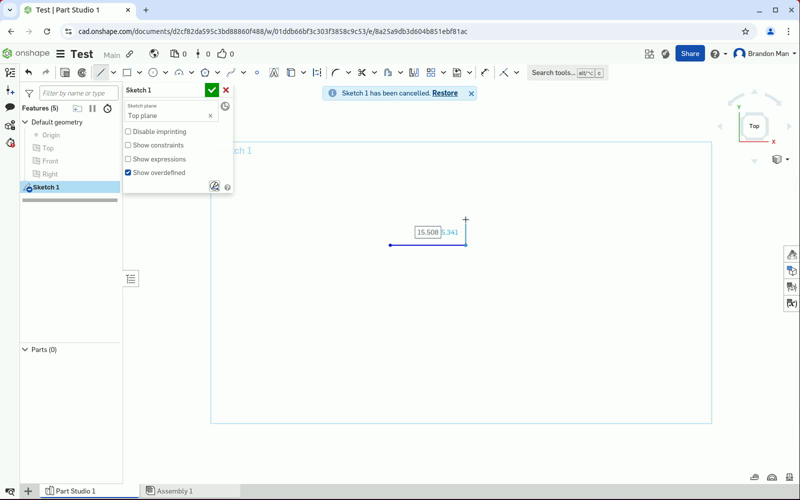
key_down(shift)
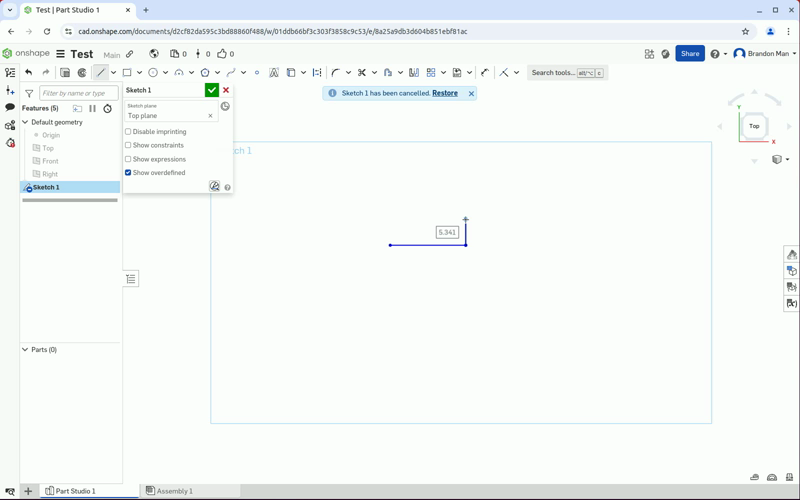
mouse_move(495, 219)
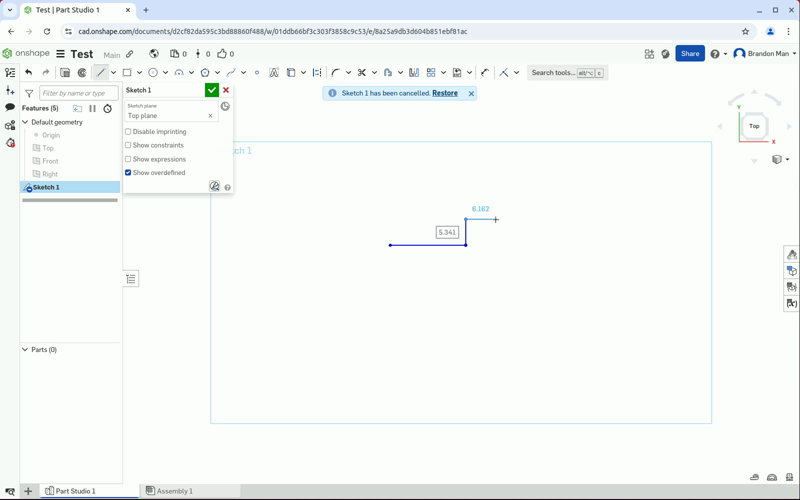
mouse_move(451, 219)
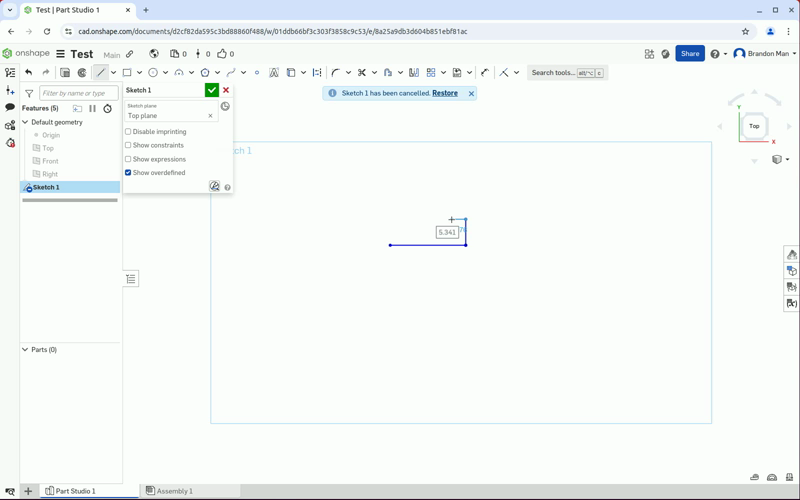
click(451, 219)
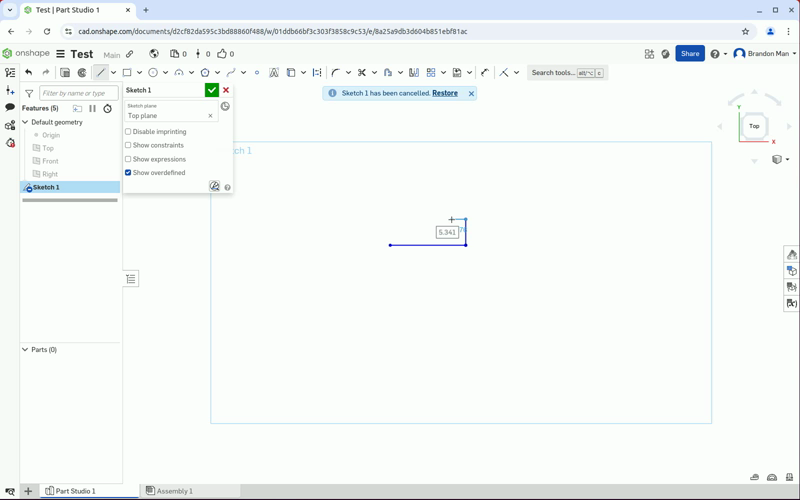
key_up(shift)
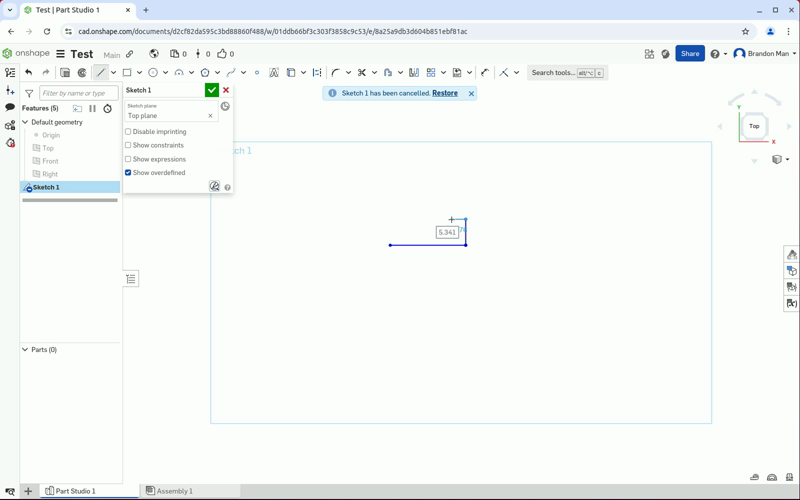
key_down(shift)
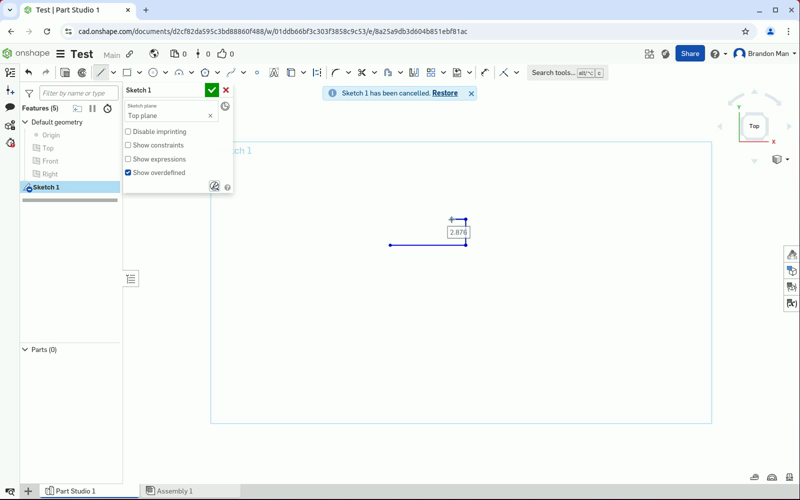
mouse_move(481, 219)
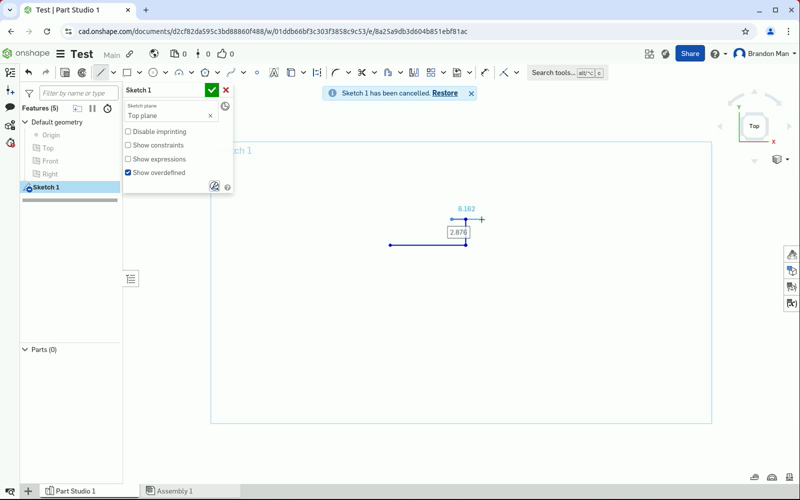
mouse_move(451, 196)
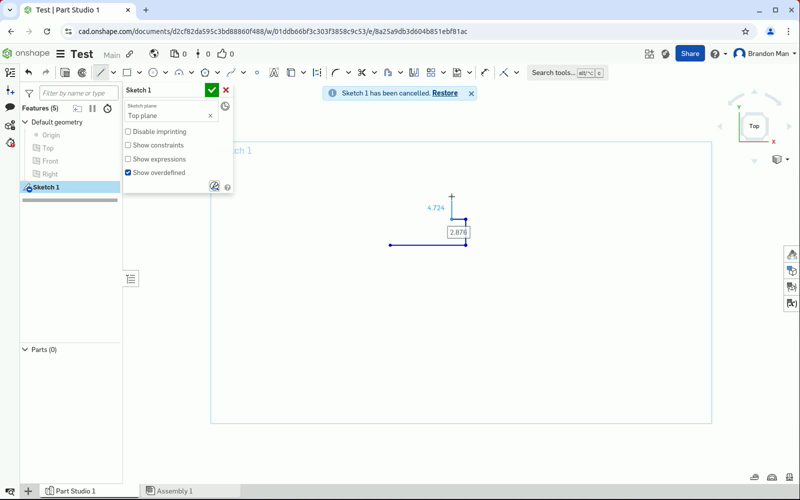
click(451, 196)
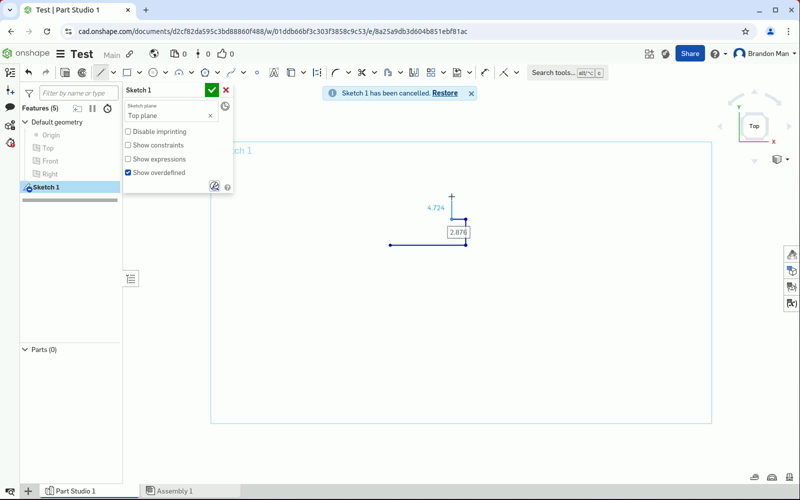
key_up(shift)
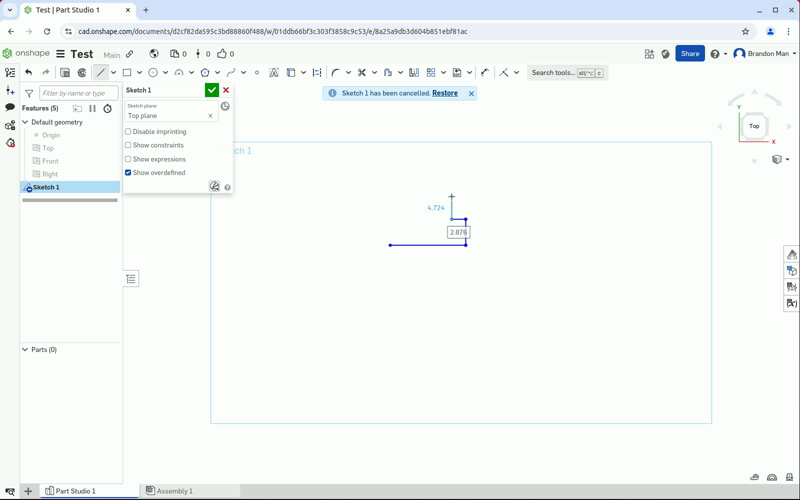
key_down(shift)
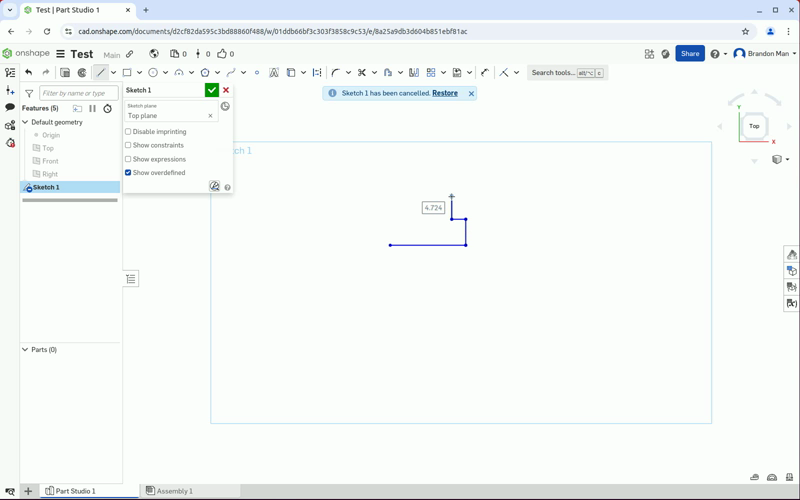
mouse_move(481, 196)
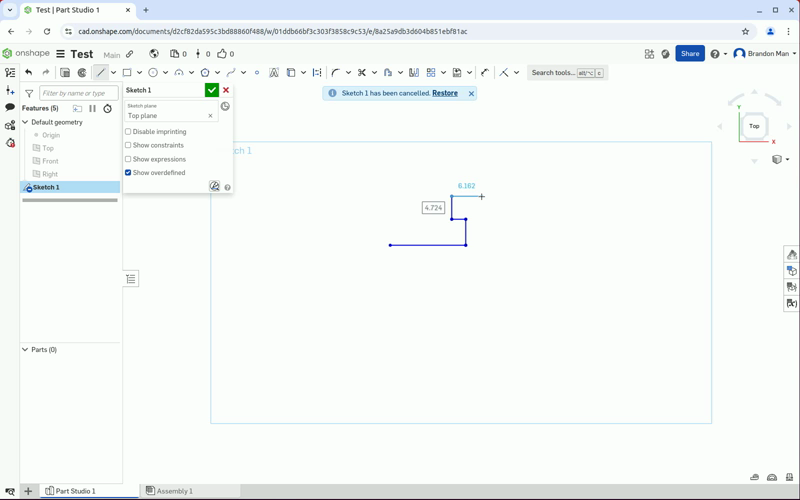
mouse_move(465, 196)
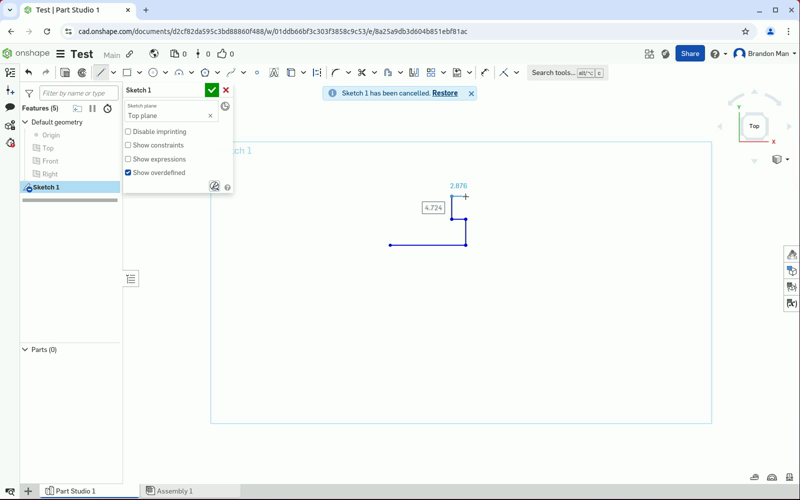
click(465, 196)
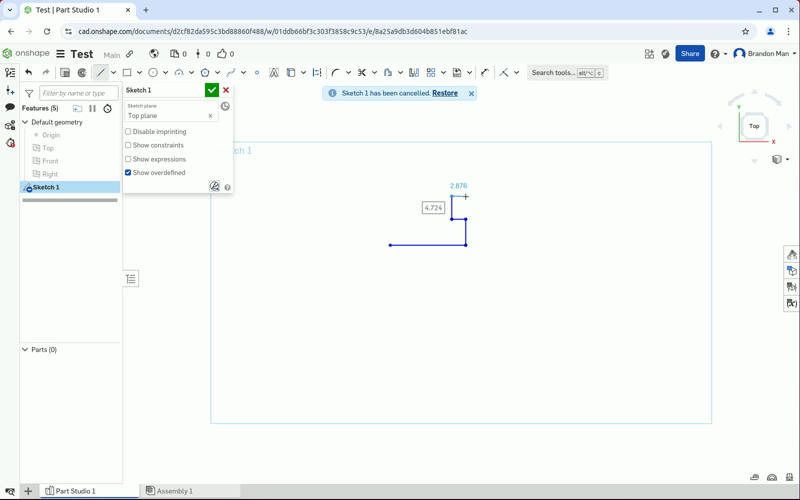
key_up(shift)
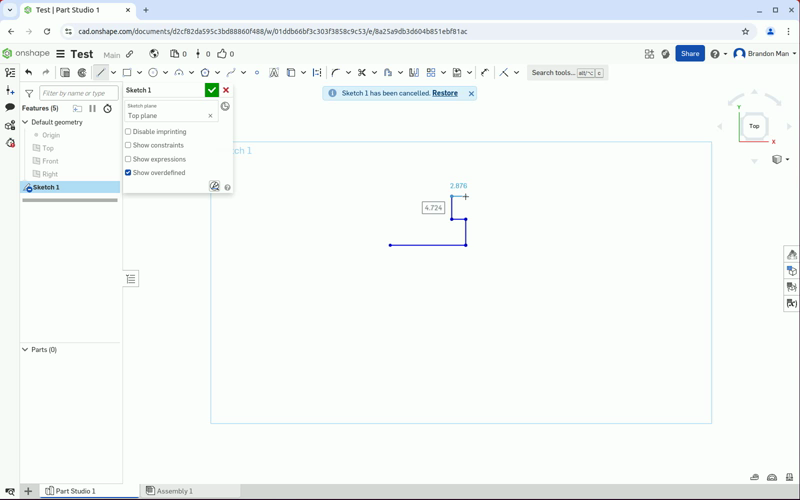
key_down(shift)
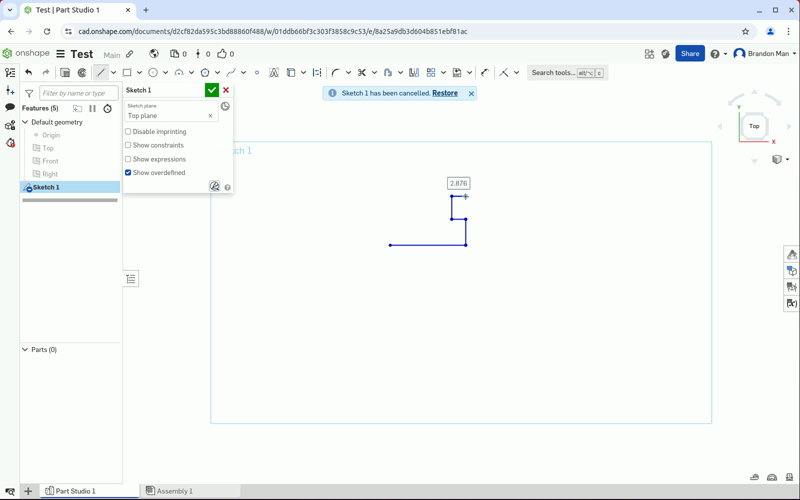
mouse_move(495, 196)
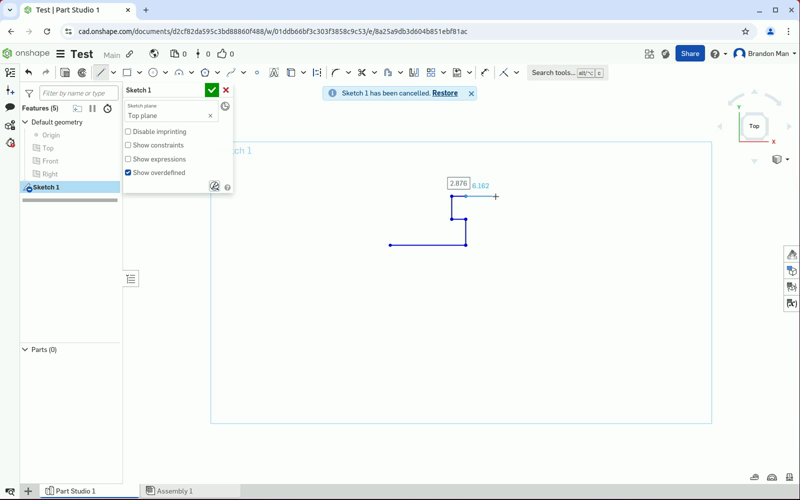
mouse_move(465, 170)
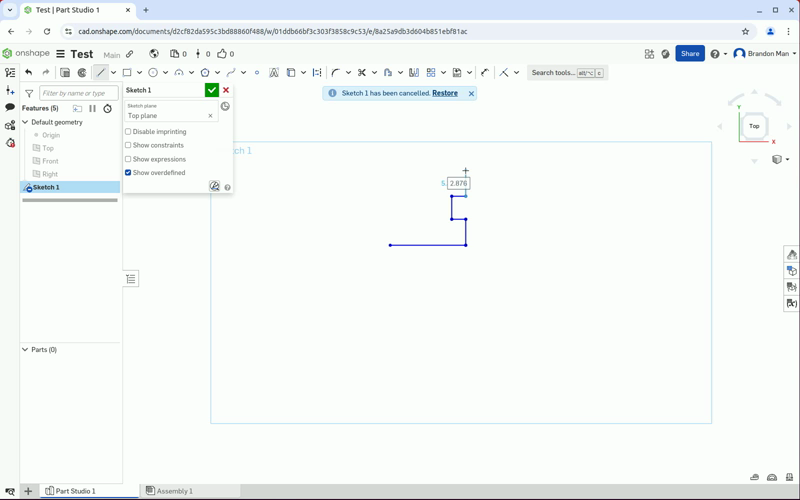
click(465, 170)
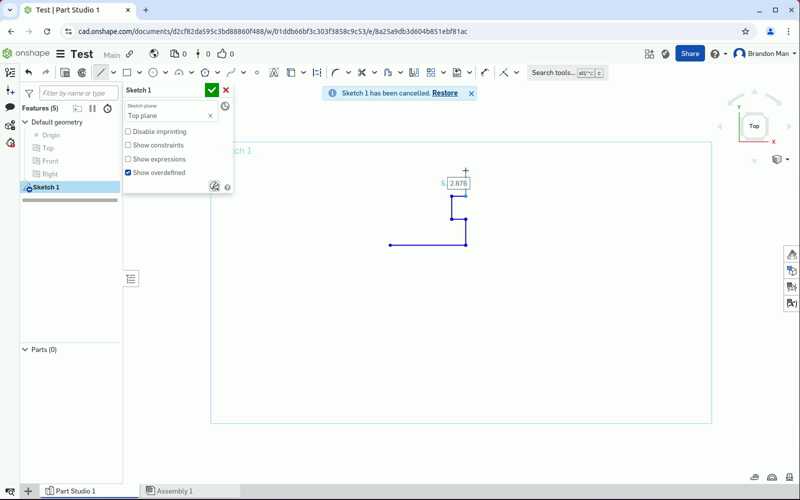
key_up(shift)
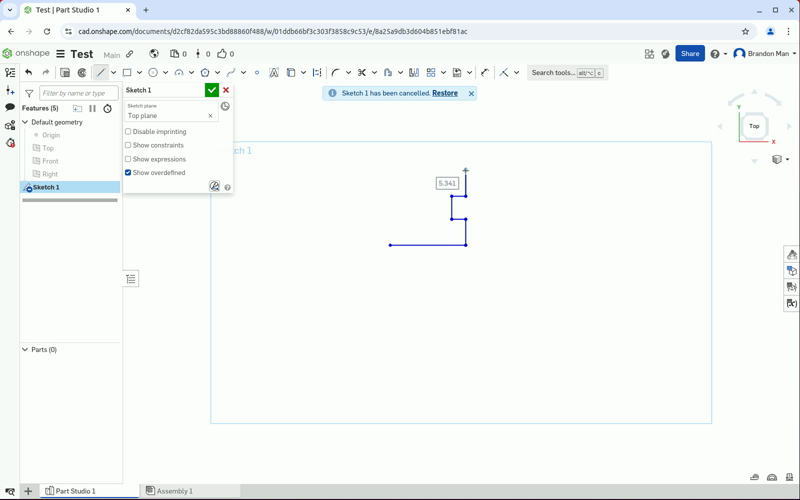
key_down(shift)
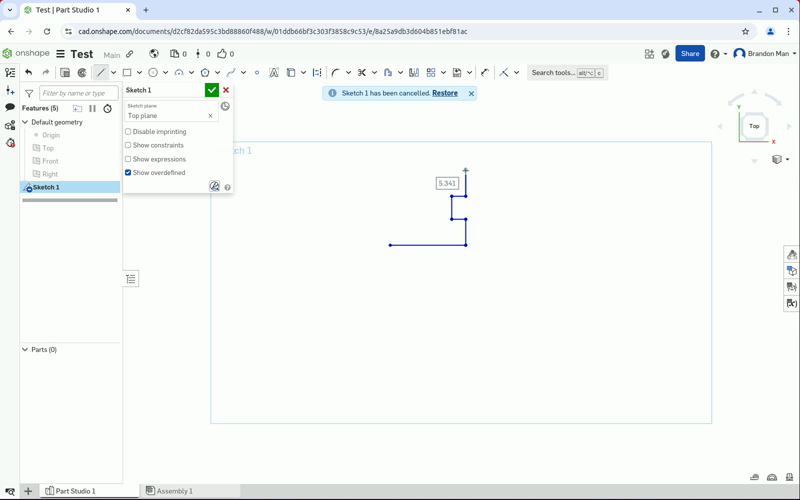
mouse_move(390, 170)
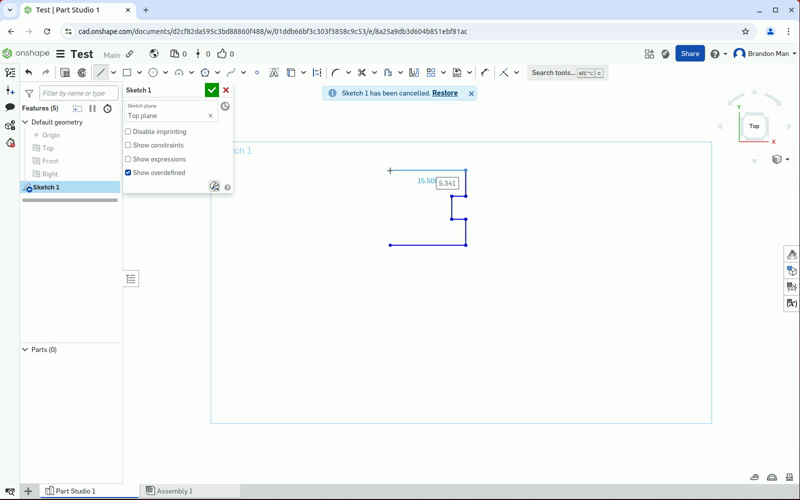
click(390, 170)
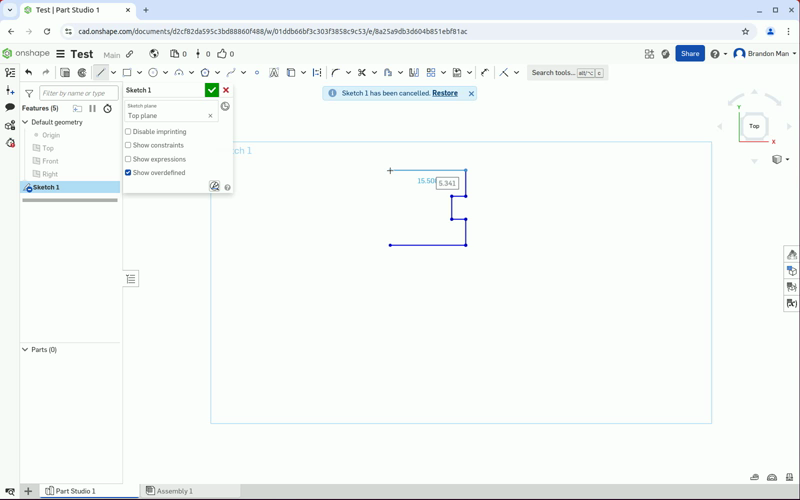
key_up(shift)
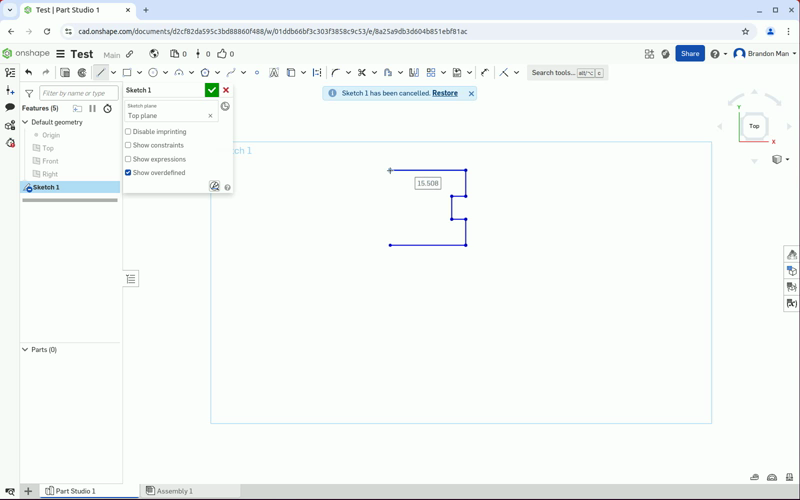
key_down(shift)
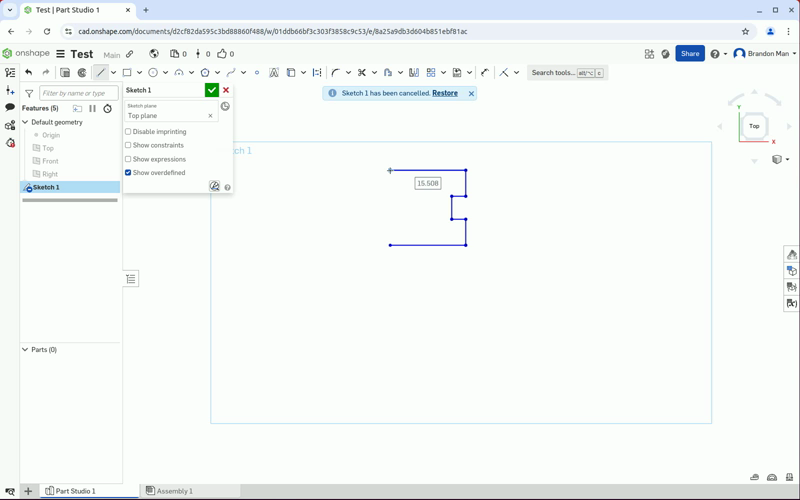
mouse_move(420, 170)
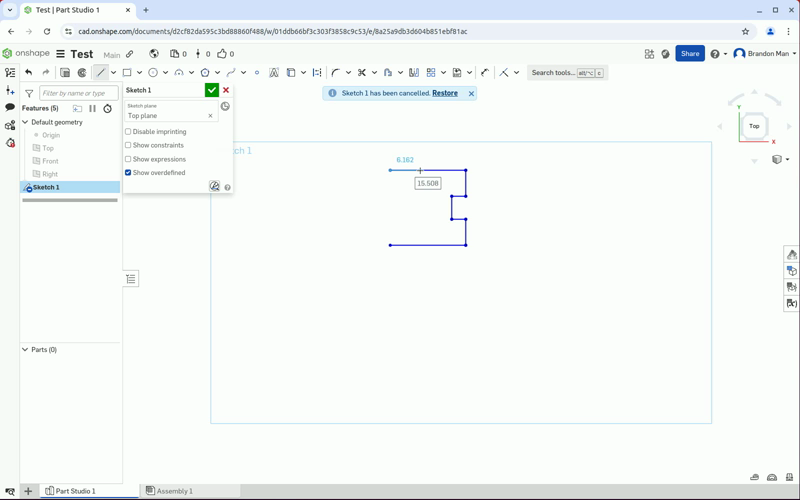
mouse_move(390, 196)
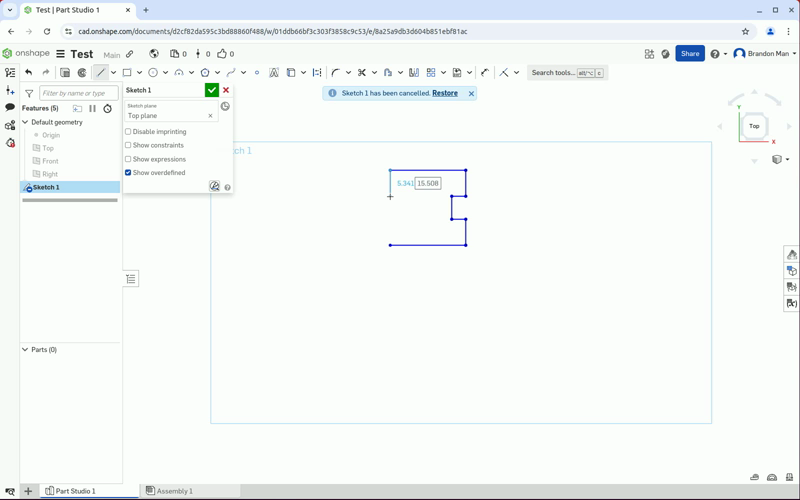
click(390, 196)
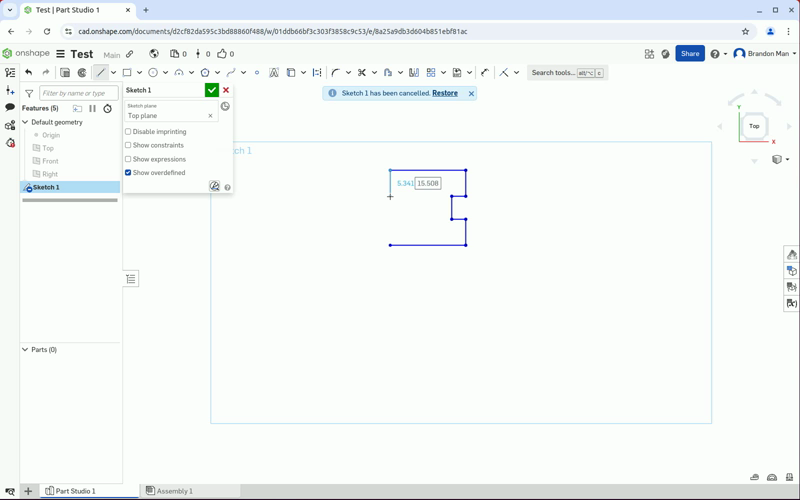
key_up(shift)
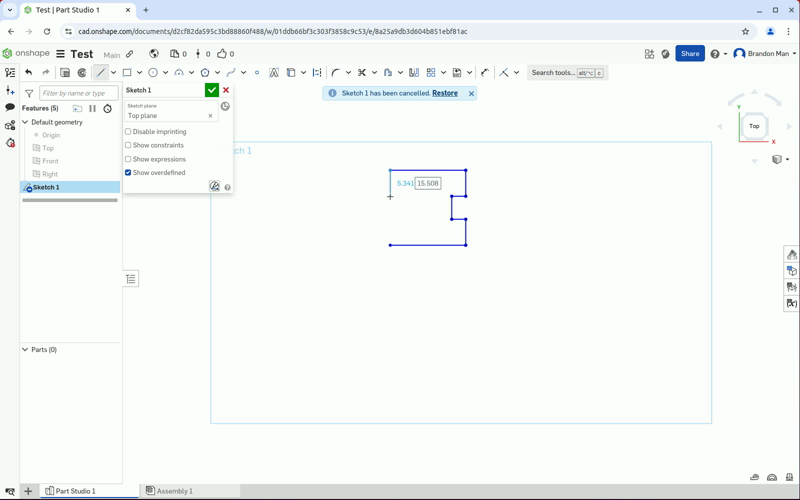
key_down(shift)
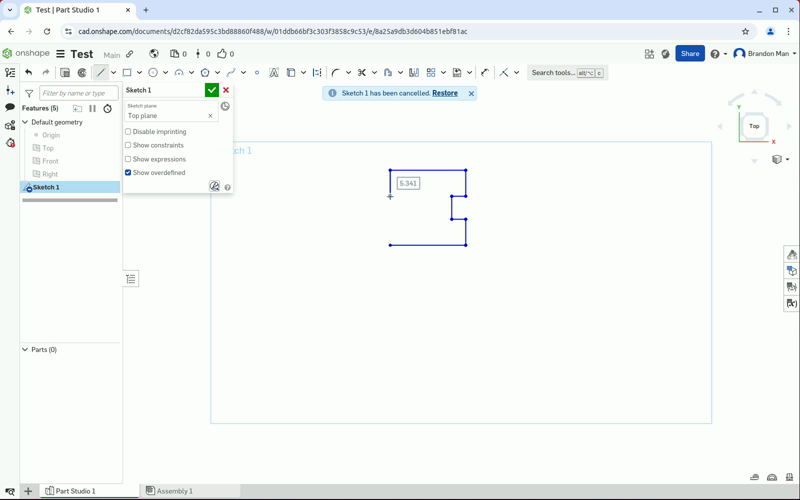
mouse_move(420, 196)
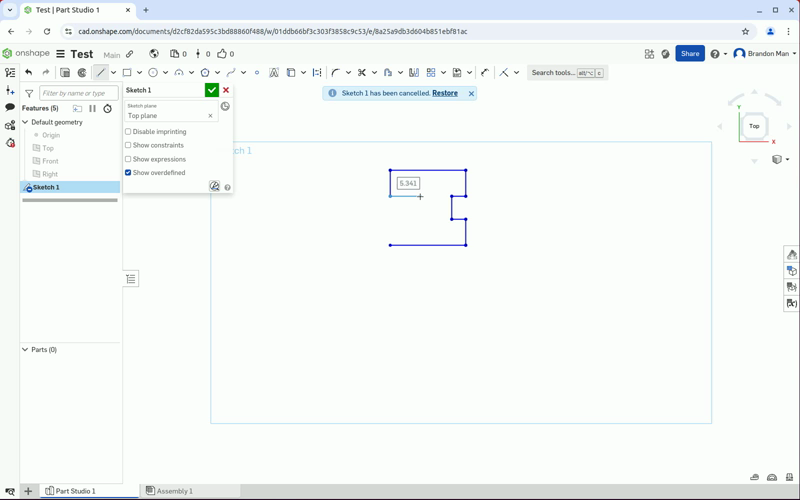
mouse_move(404, 196)
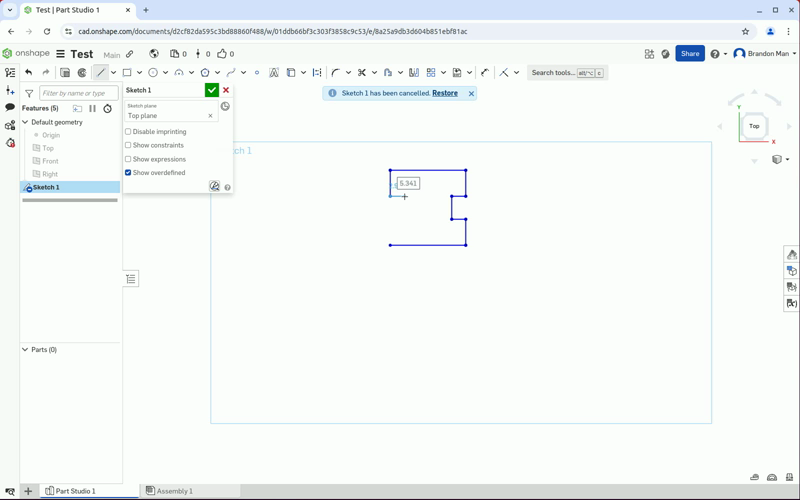
click(404, 196)
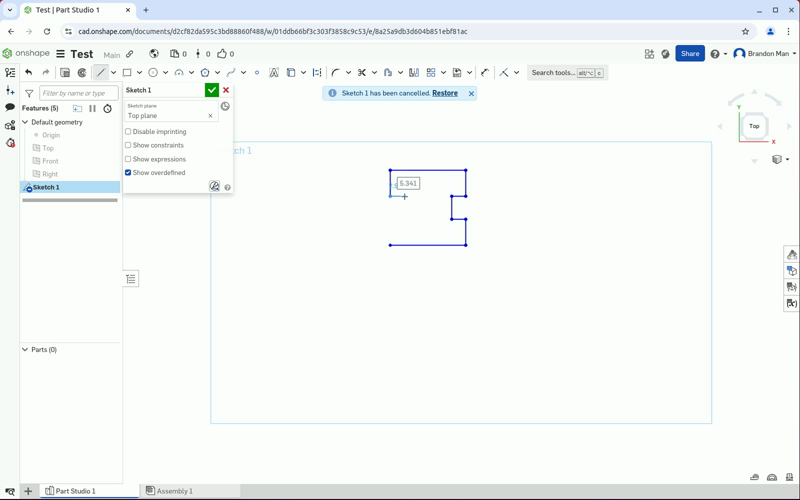
key_up(shift)
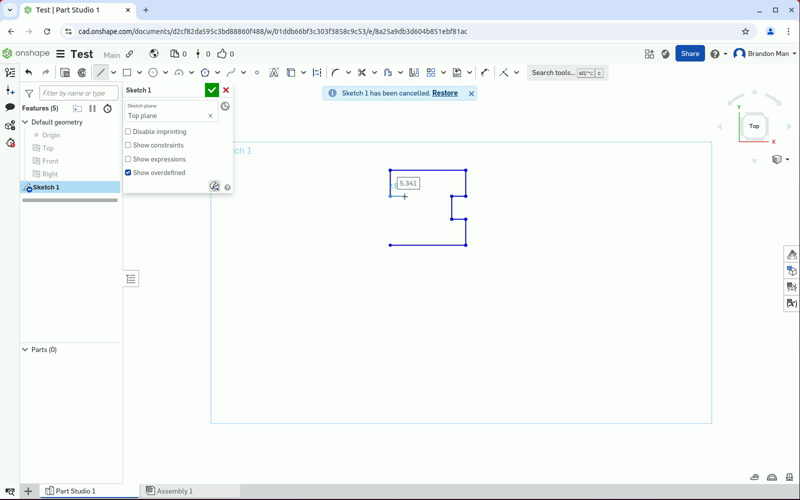
key_down(shift)
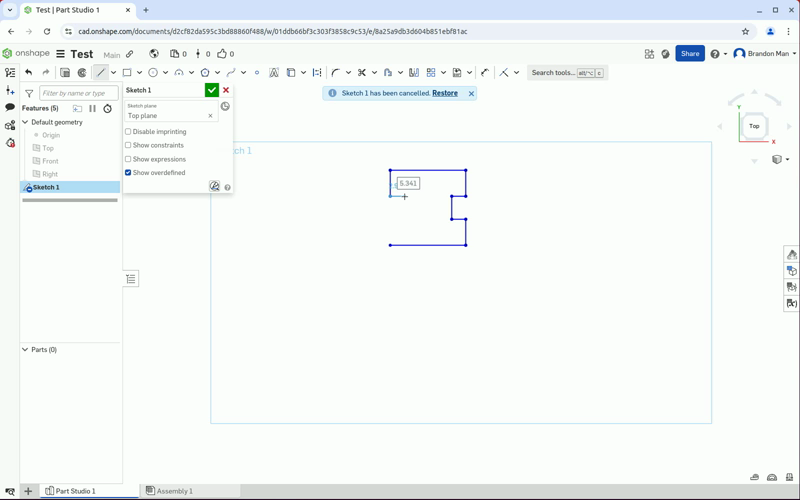
mouse_move(434, 196)
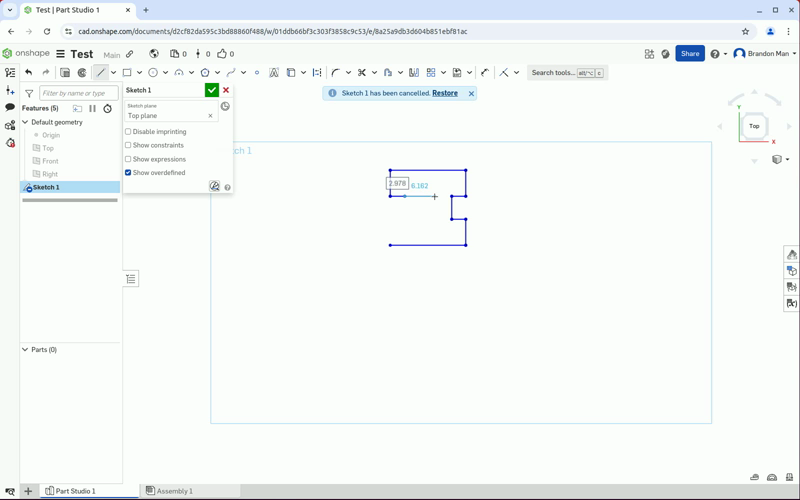
mouse_move(404, 219)
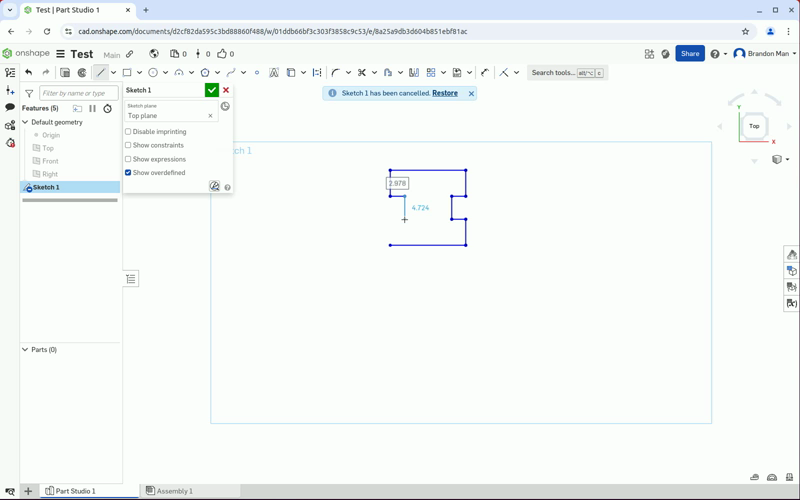
click(404, 219)
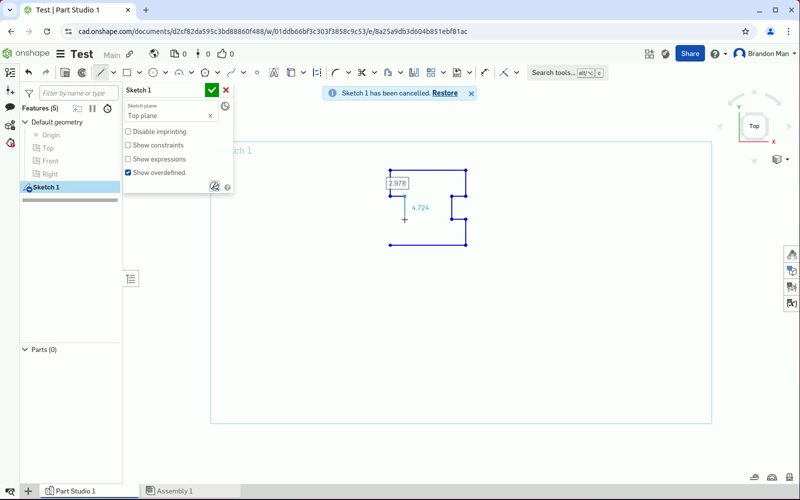
key_up(shift)
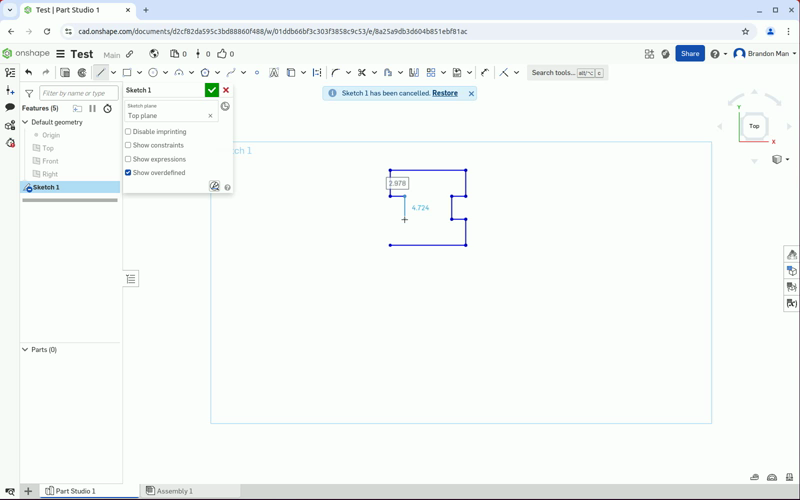
key_down(shift)
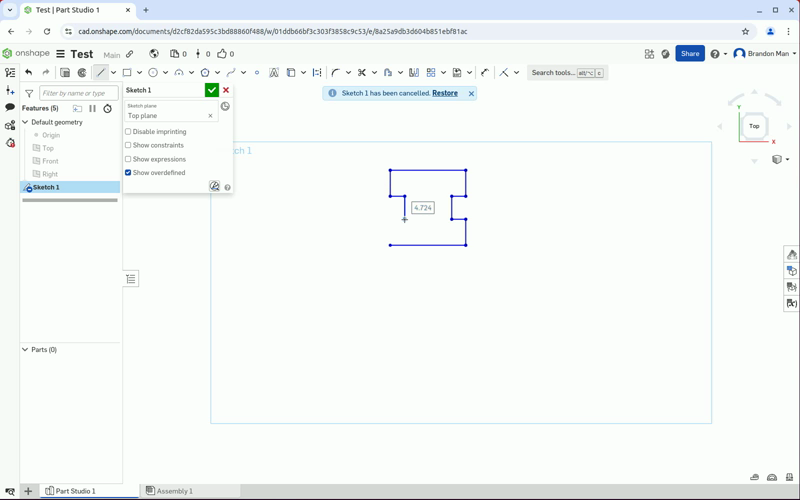
mouse_move(434, 219)
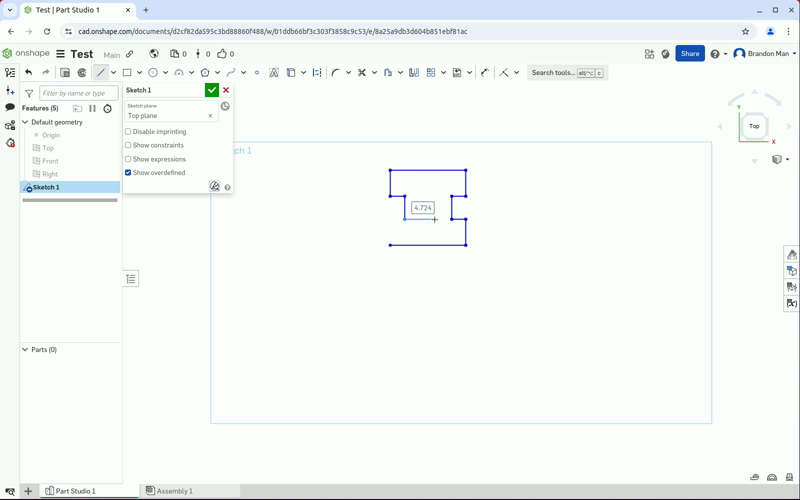
mouse_move(390, 219)
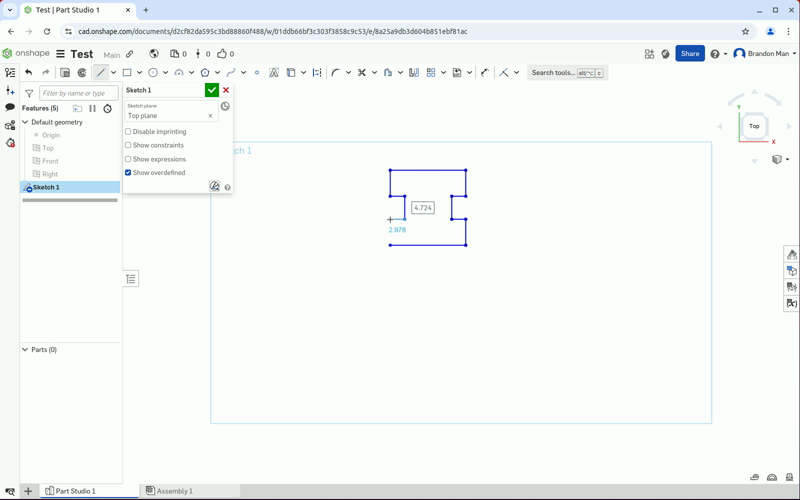
click(390, 219)
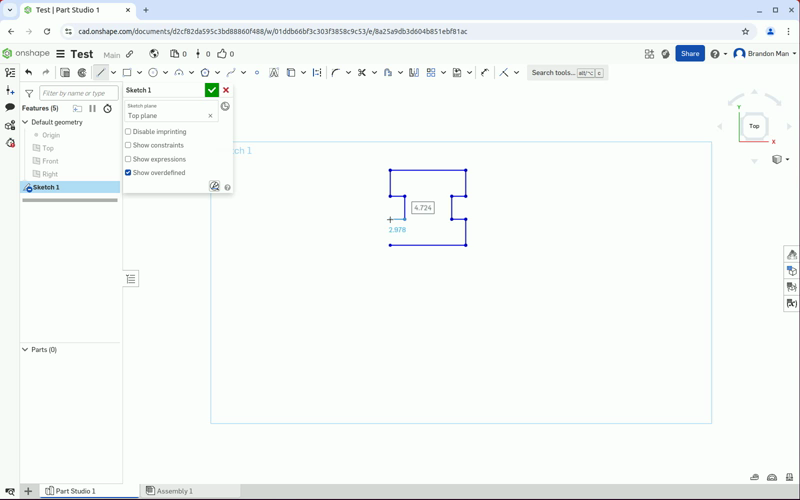
key_up(shift)
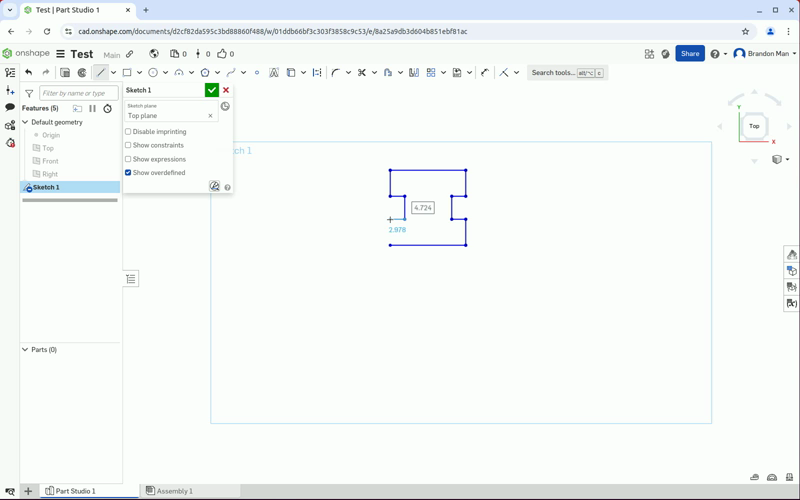
mouse_move(420, 219)
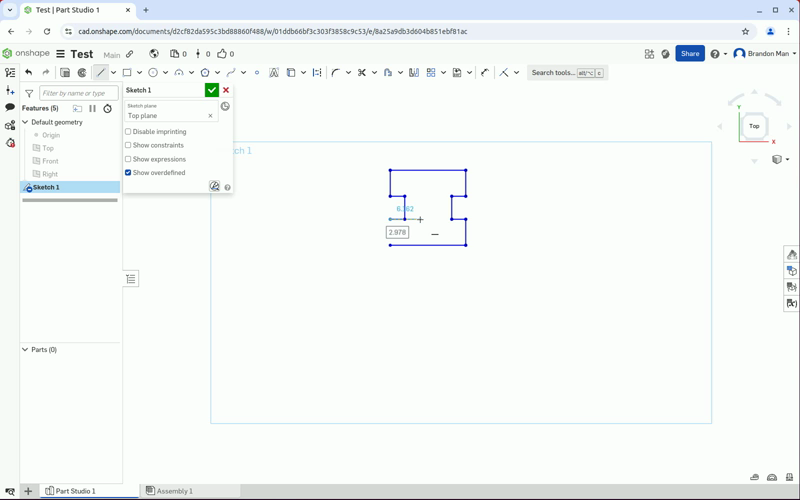
key_down(shift)
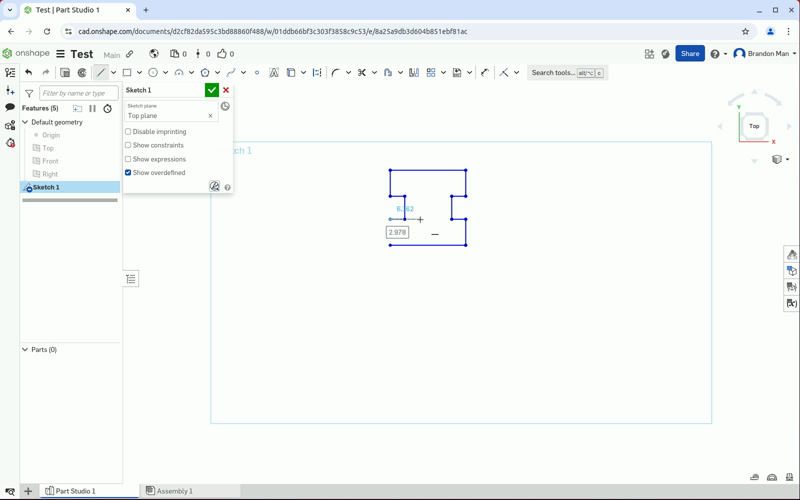
mouse_move(390, 245)
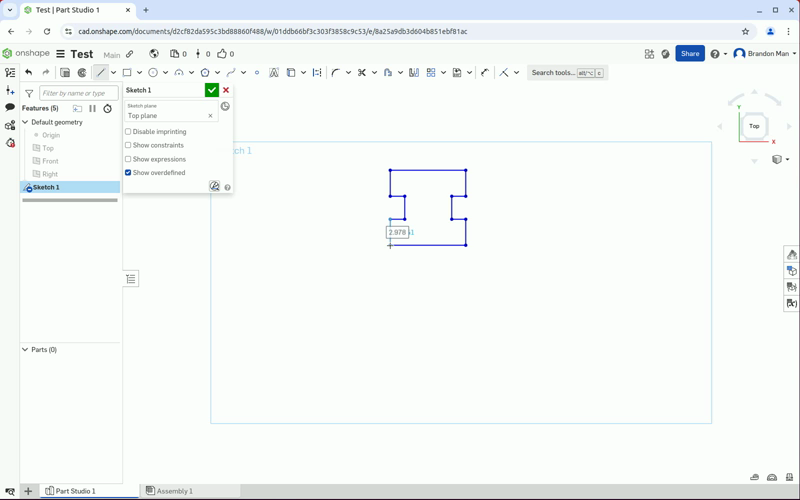
key_up(shift)
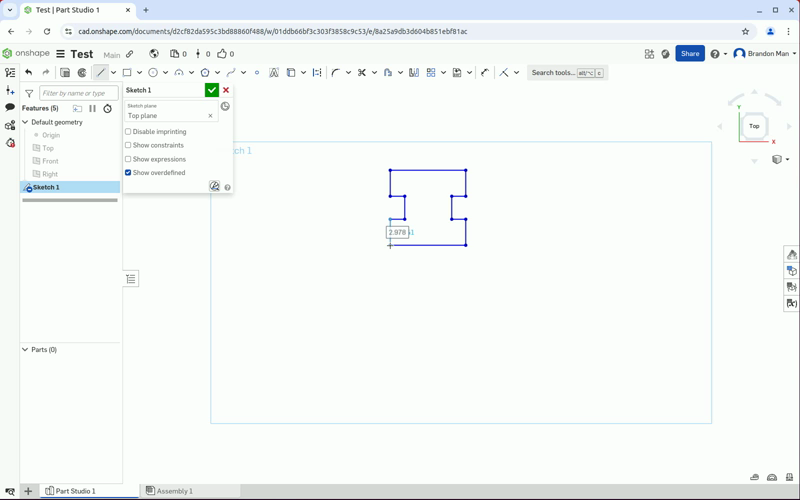
click(390, 245)
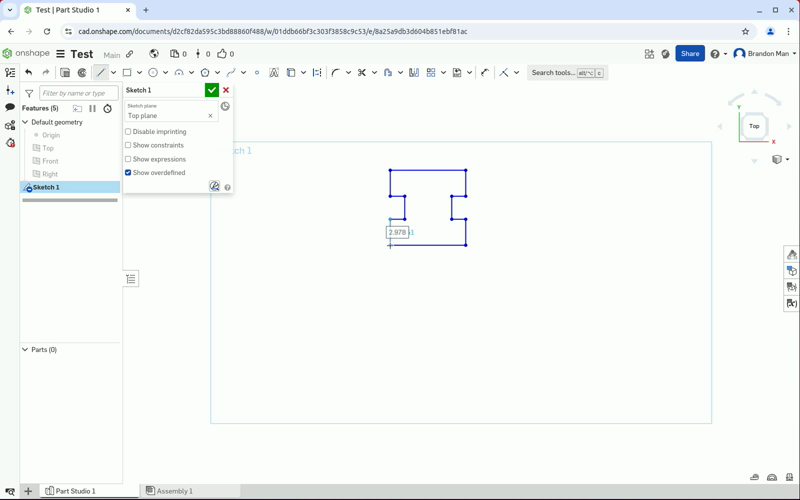
key(esc)
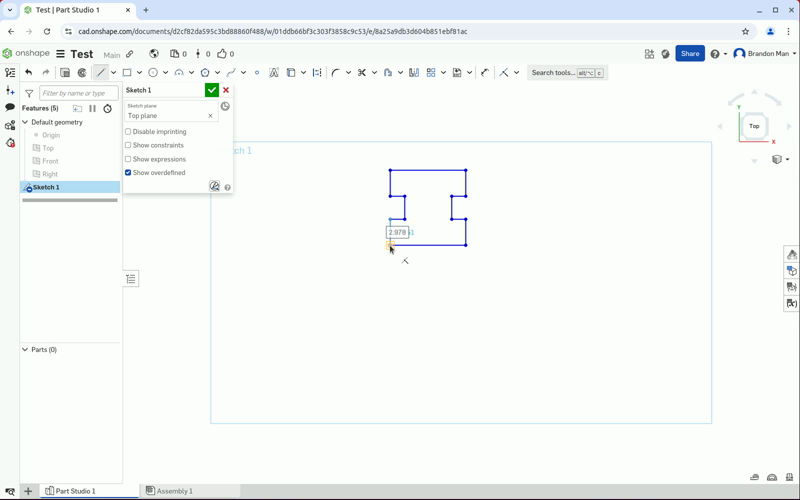
key(c)
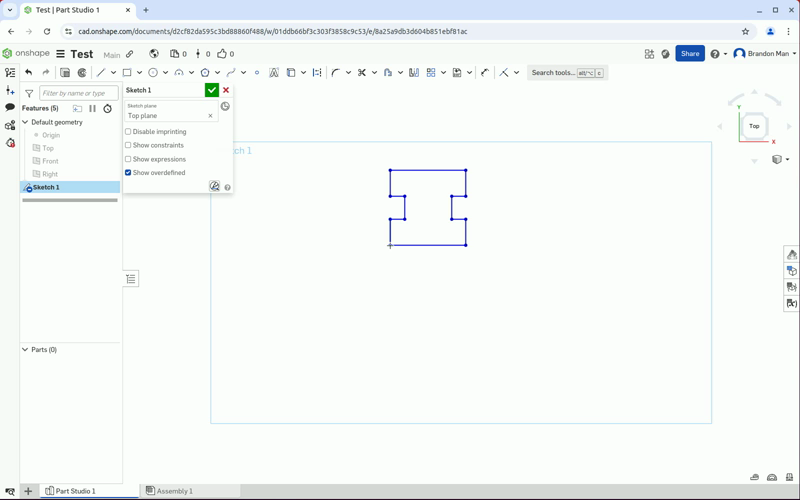
key_down(shift)
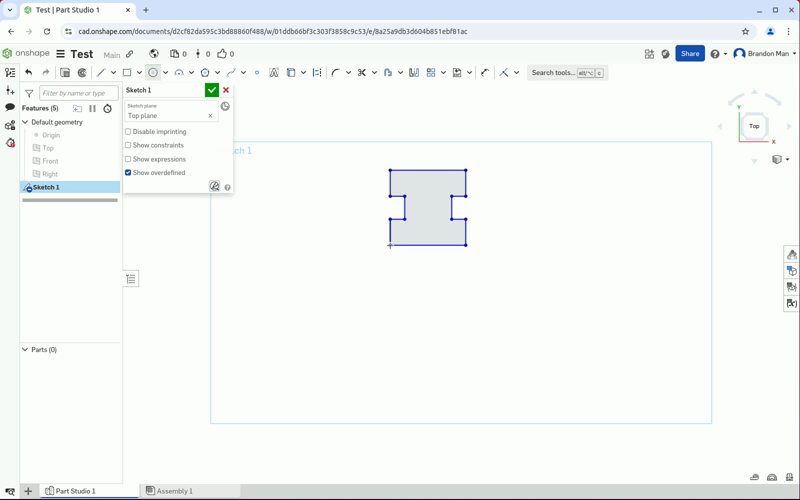
mouse_move(428, 207)
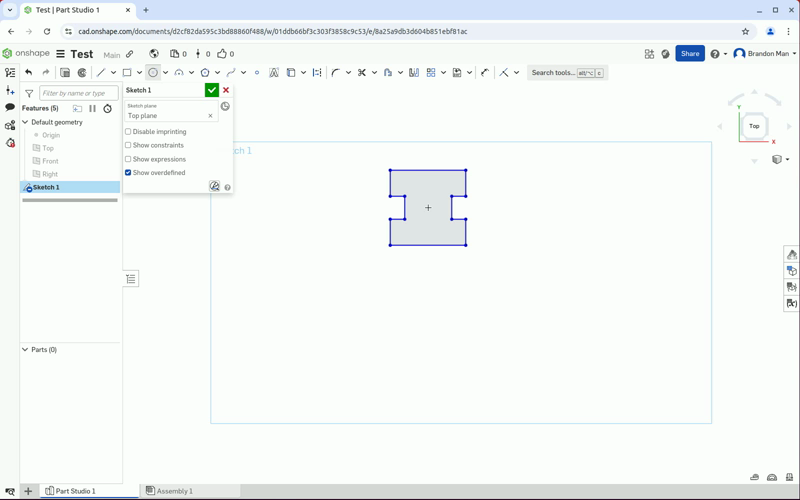
click(428, 207)
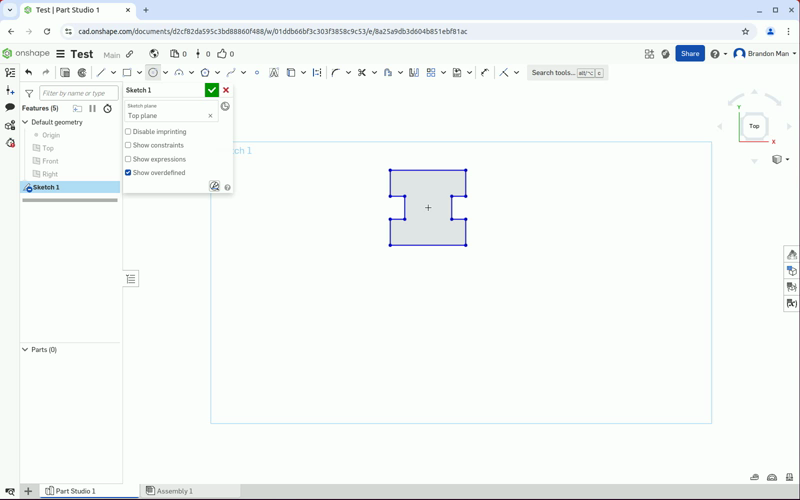
key_up(shift)
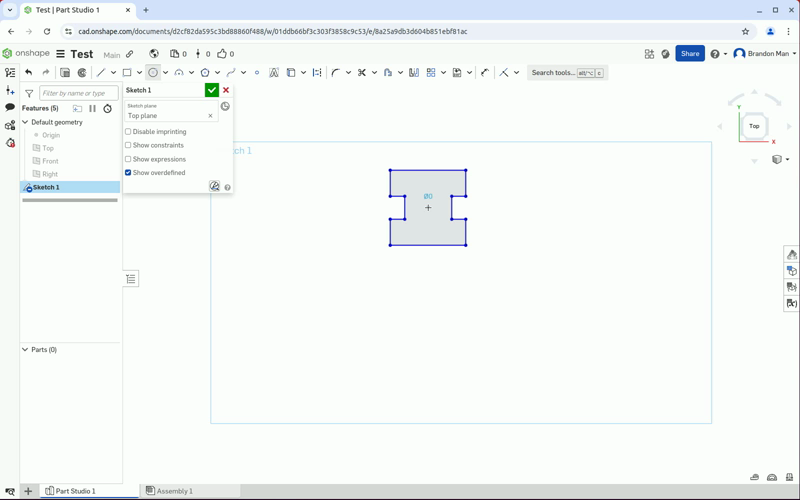
mouse_move(437, 207)
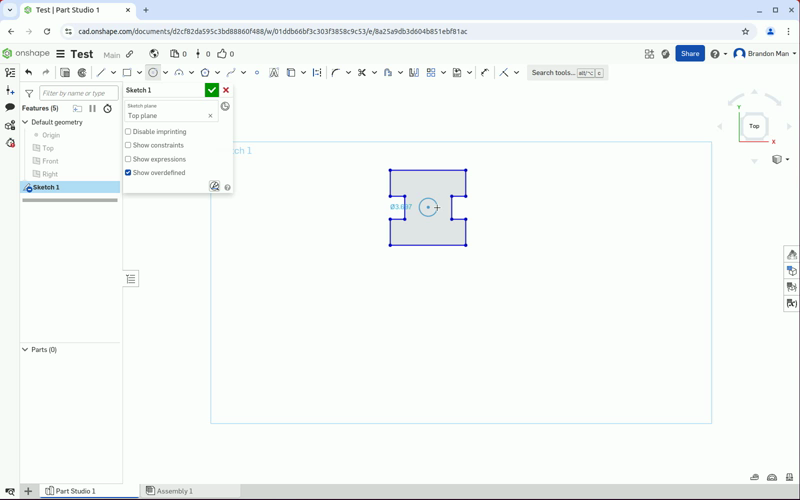
click(437, 207)
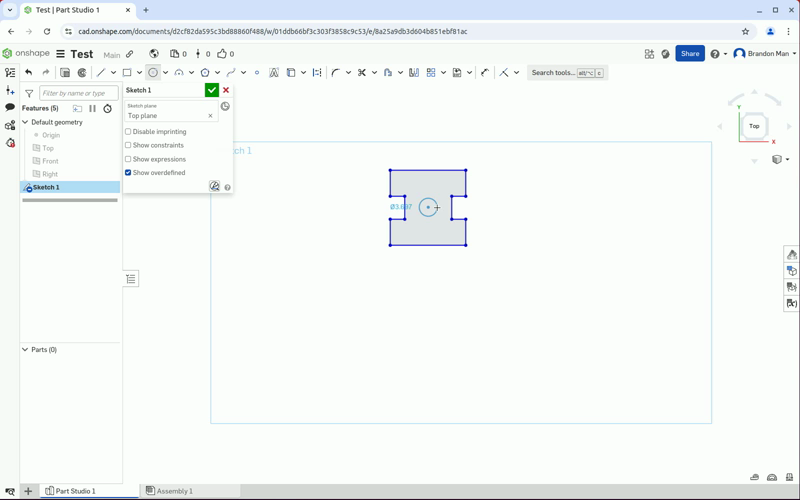
key(esc)
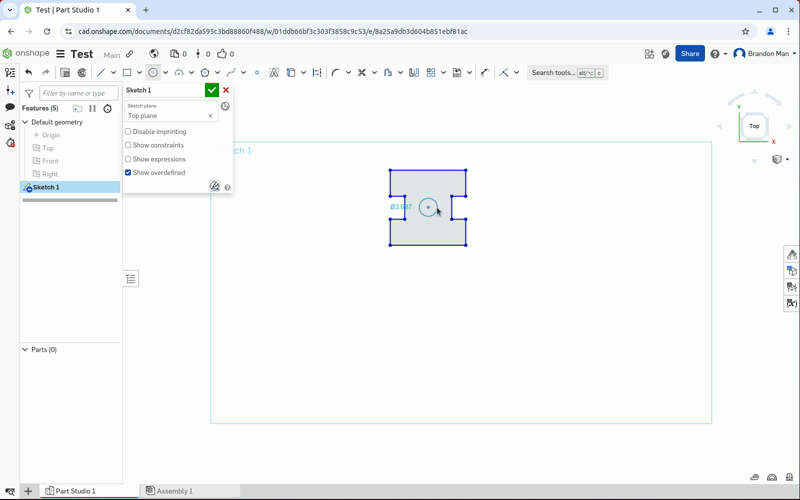
mouse_move(461, 174)
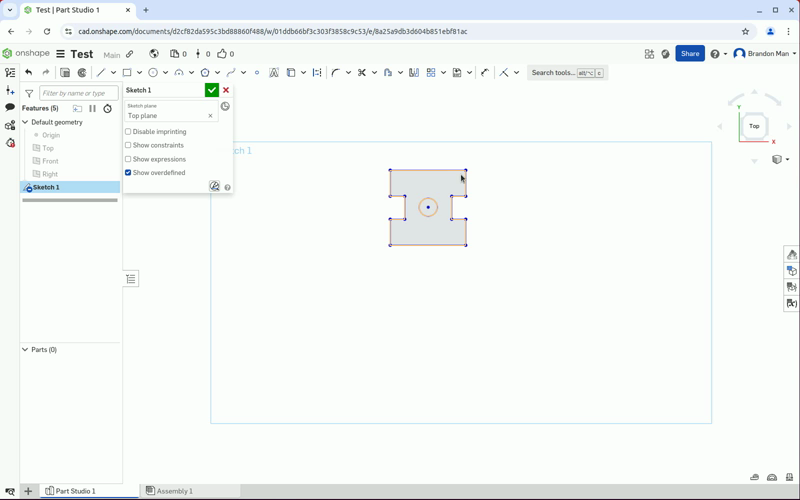
click(461, 174)
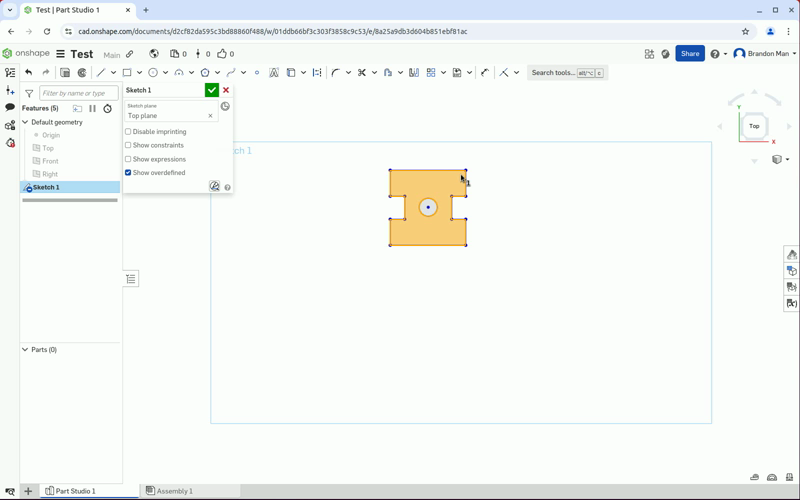
mouse_move(73, 352)
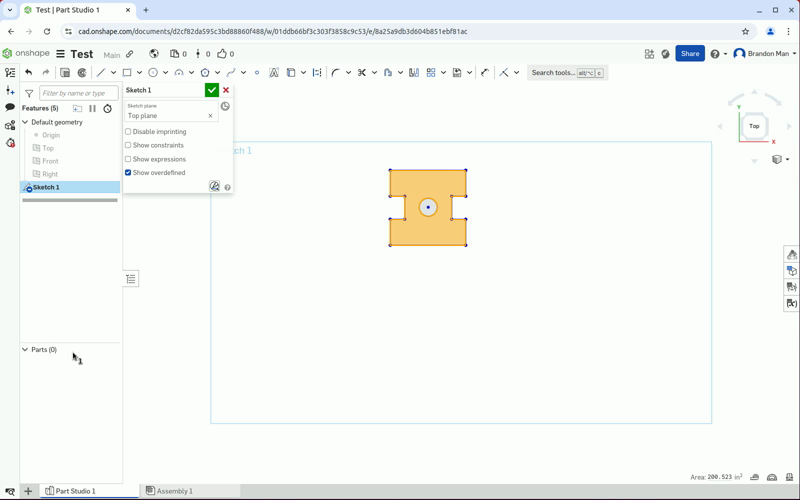
key(shift+y)
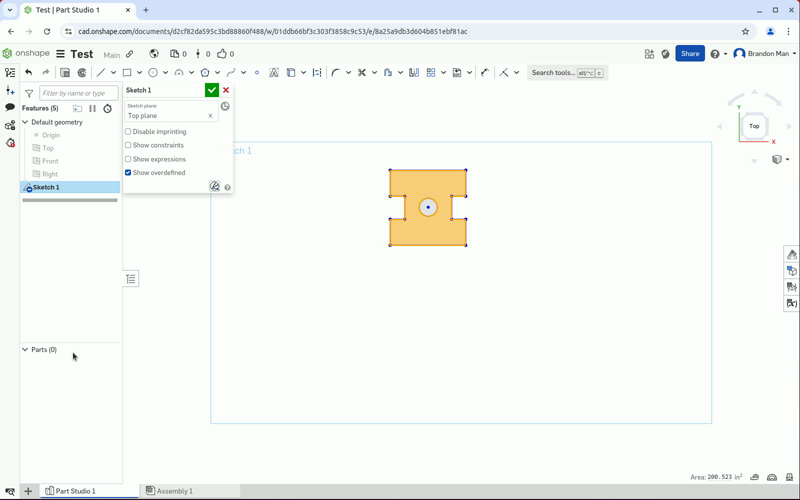
key(shift+e)
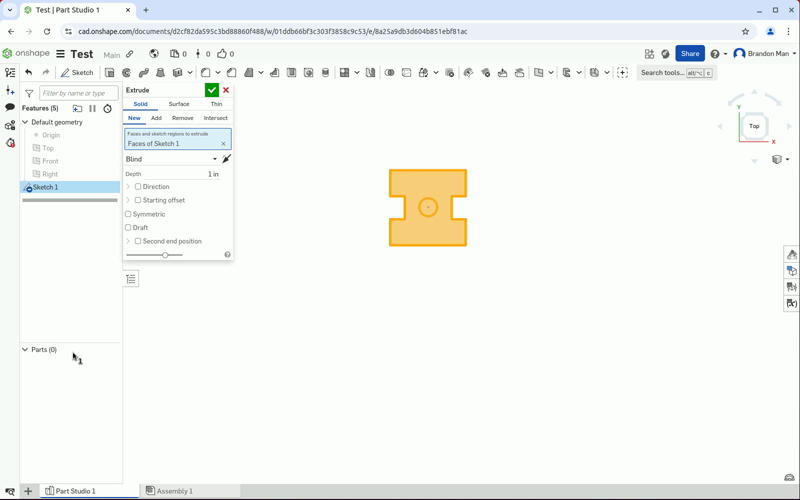
mouse_move(143, 106)
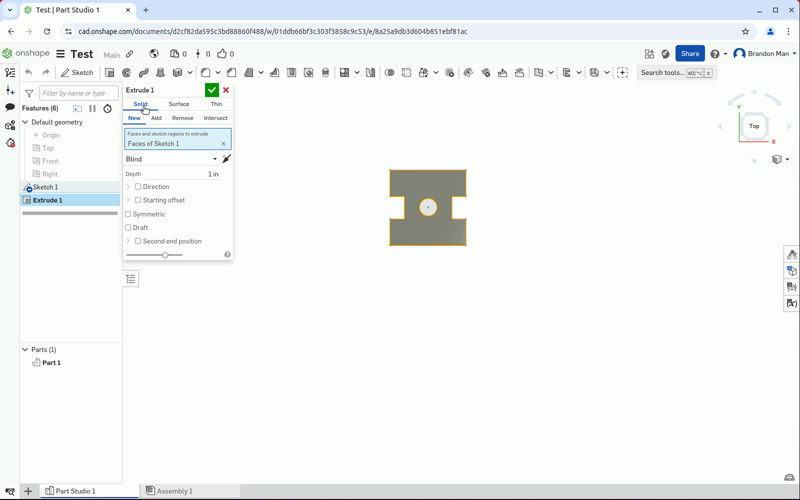
click(143, 106)
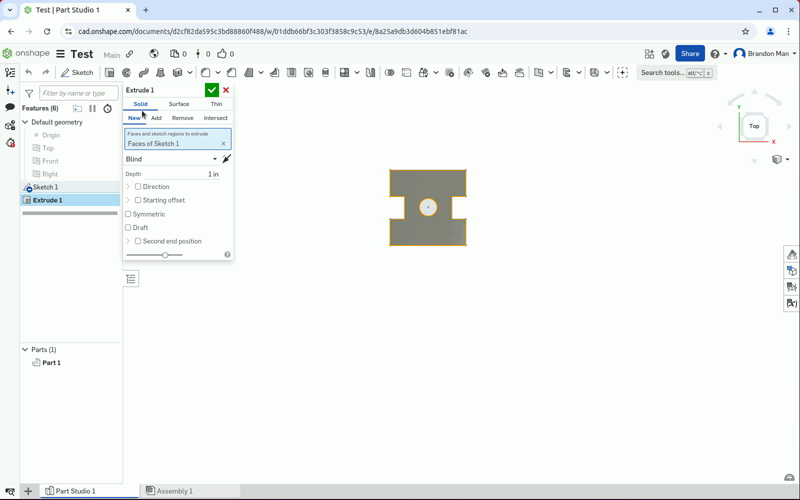
mouse_move(137, 120)
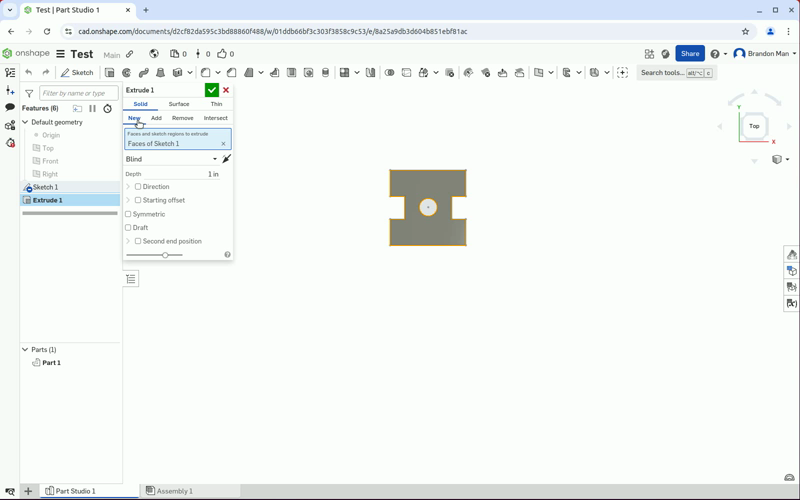
click(137, 120)
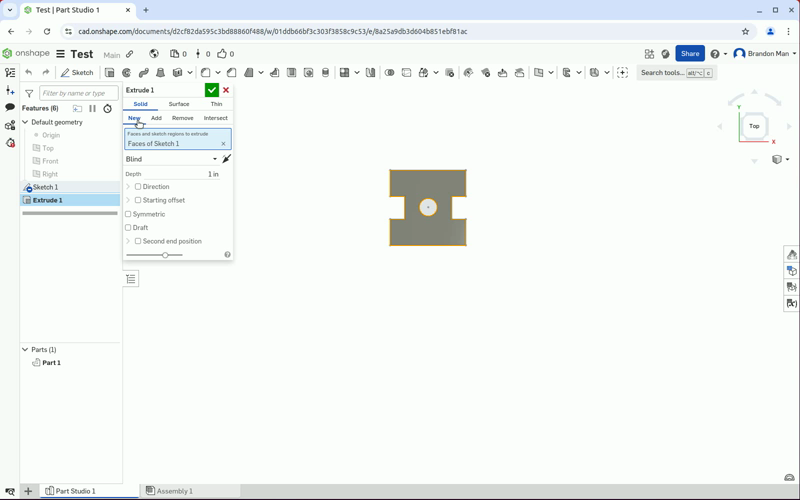
key(tab, 4)
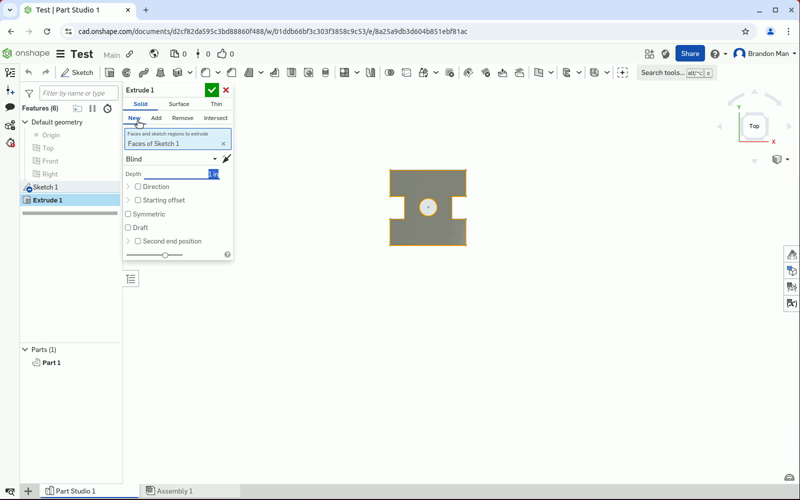
text(3.851)
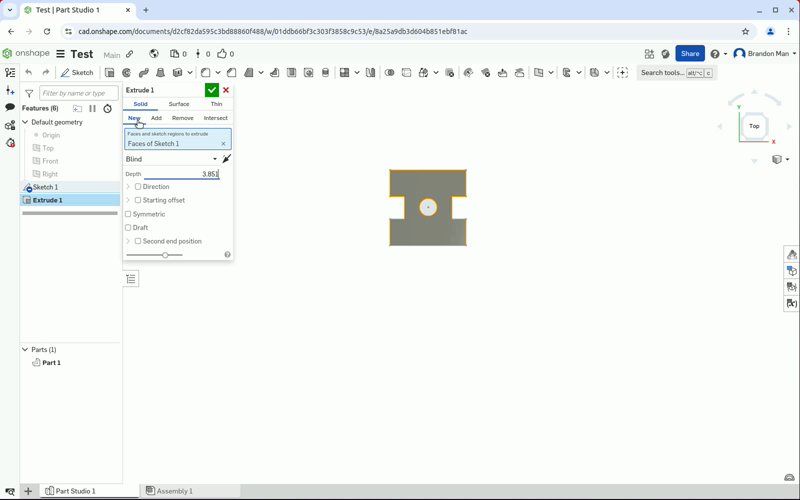
key(enter)
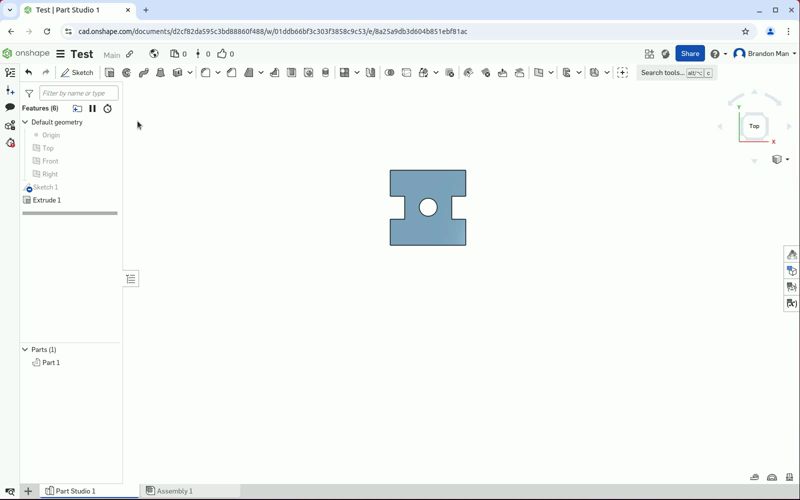
key(shift+h)
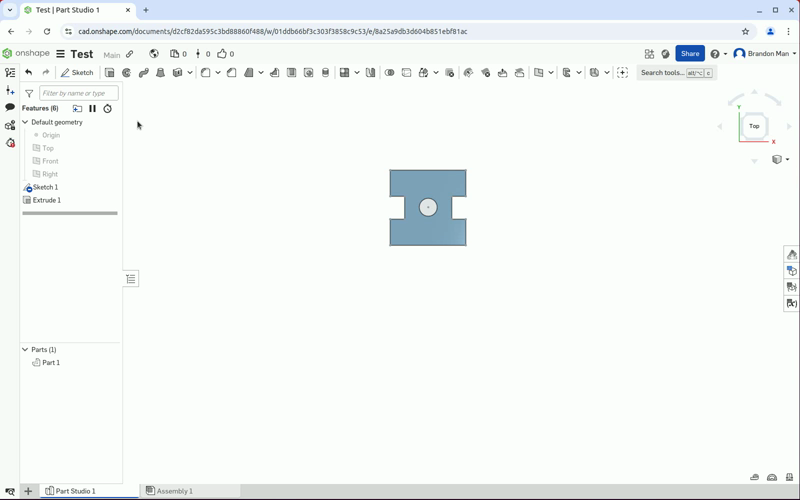
key(shift+h)
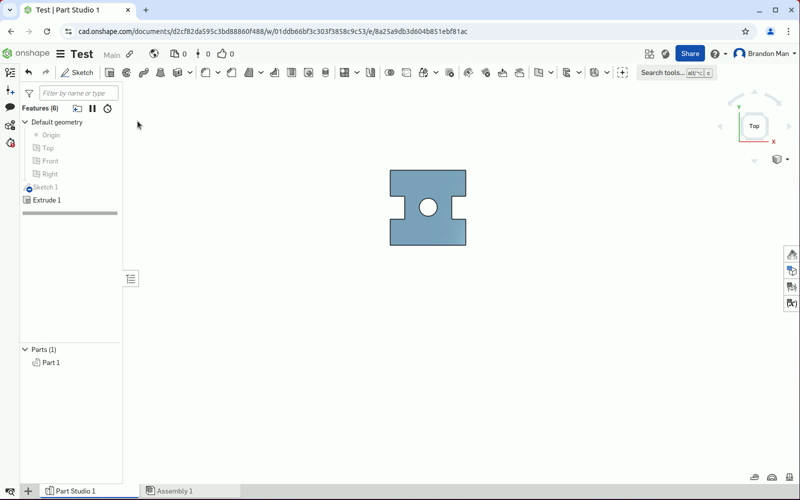
mouse_move(73, 189)
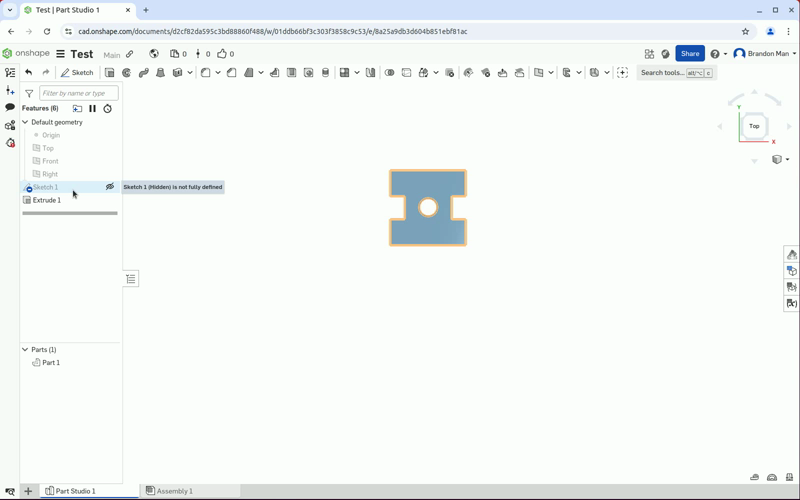
click(73, 189)
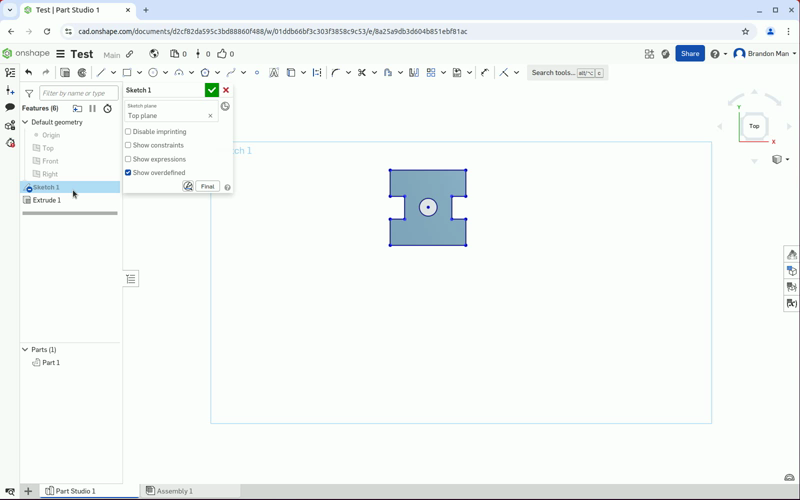
mouse_move(229, 92)
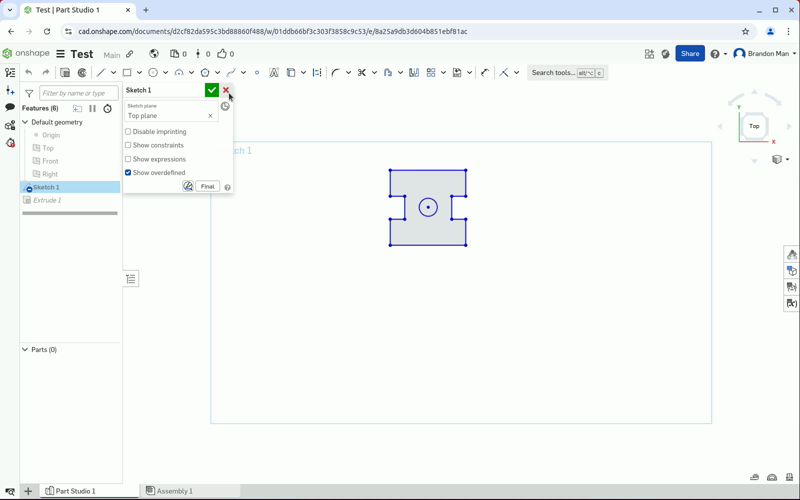
click(229, 92)
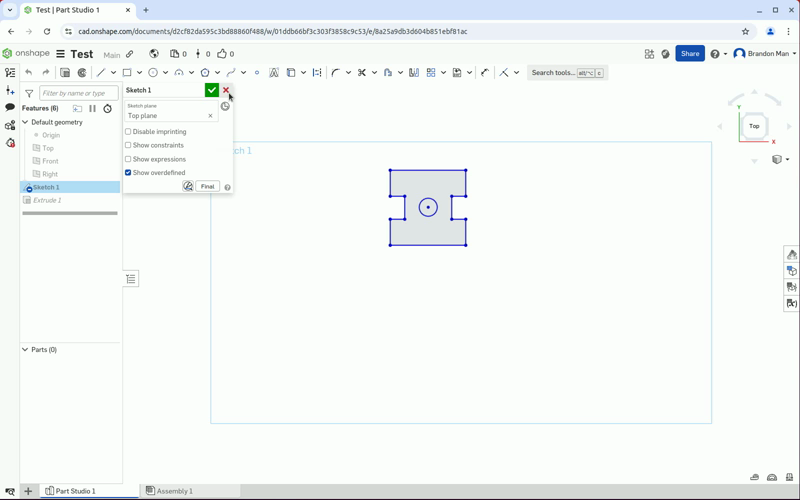
key(shift+s)
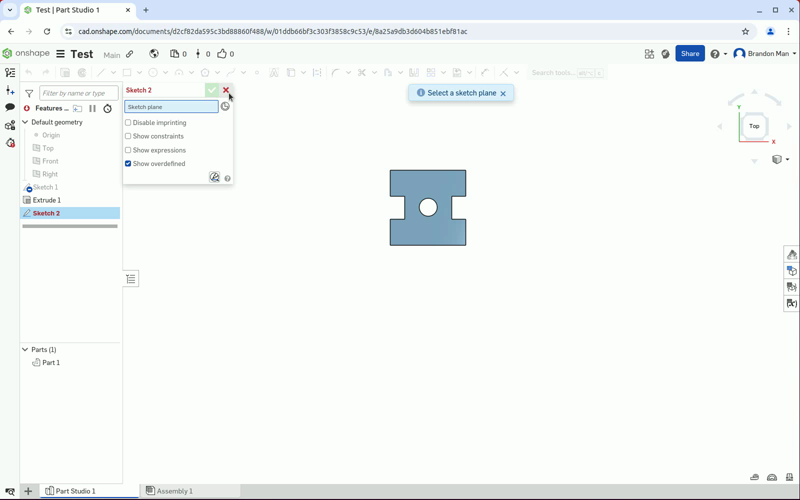
mouse_move(73, 150)
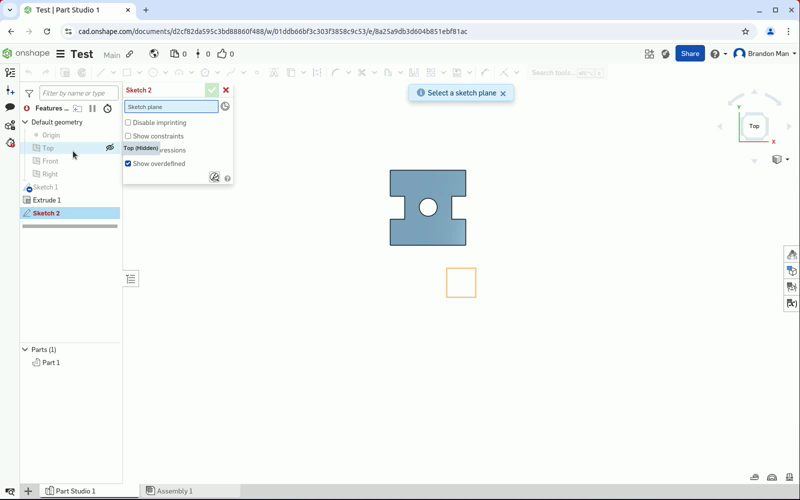
click(73, 150)
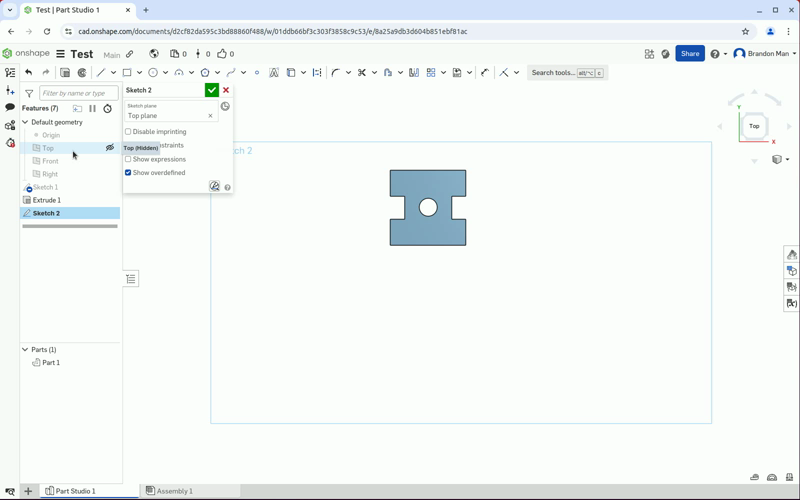
mouse_move(73, 352)
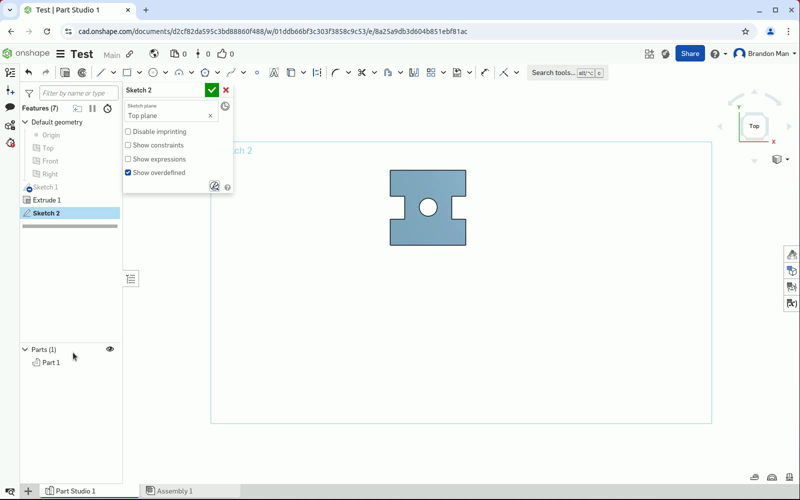
key(y)
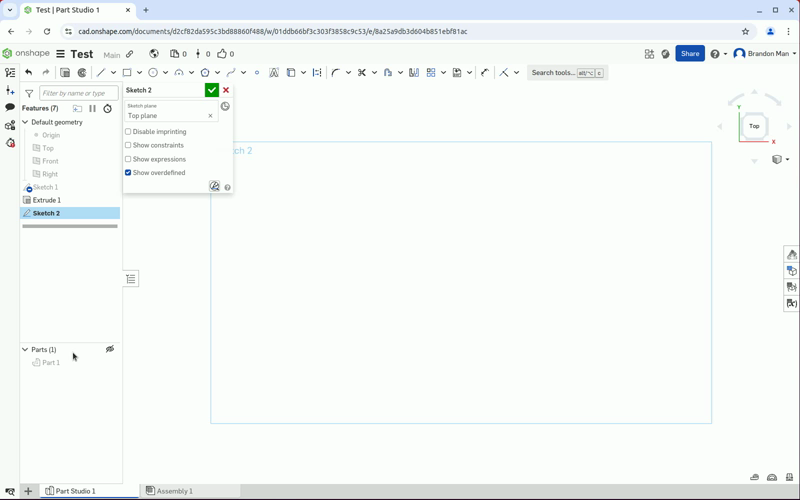
key(l)
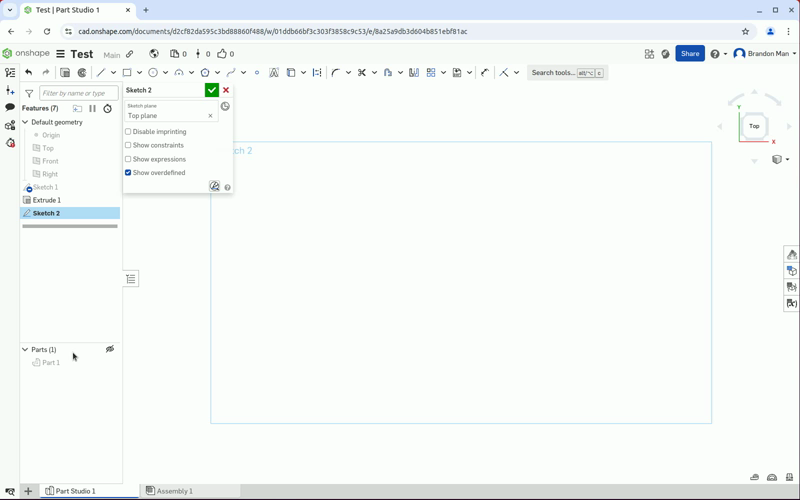
key_down(shift)
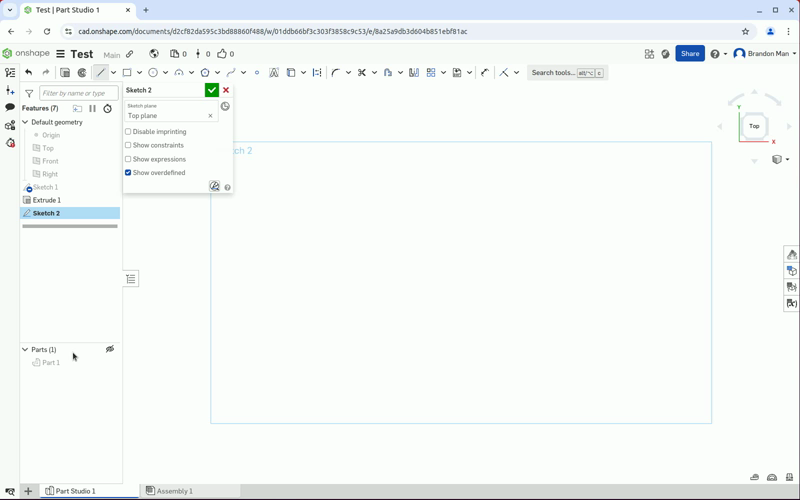
mouse_move(390, 282)
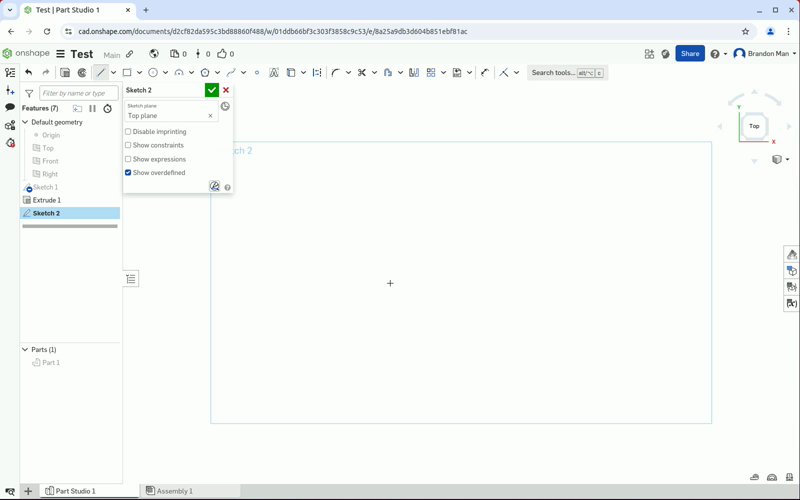
click(390, 282)
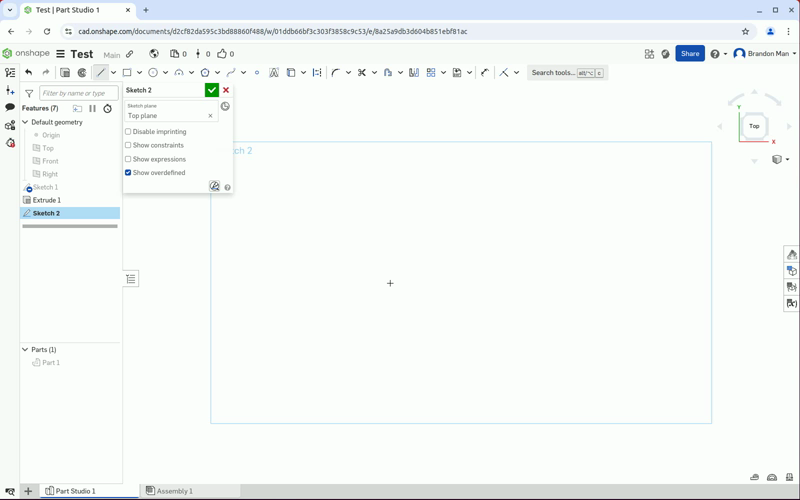
key_up(shift)
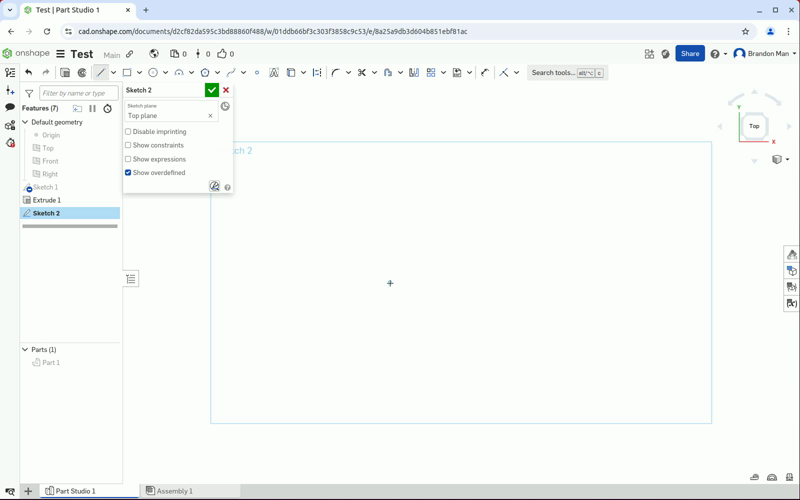
key_down(shift)
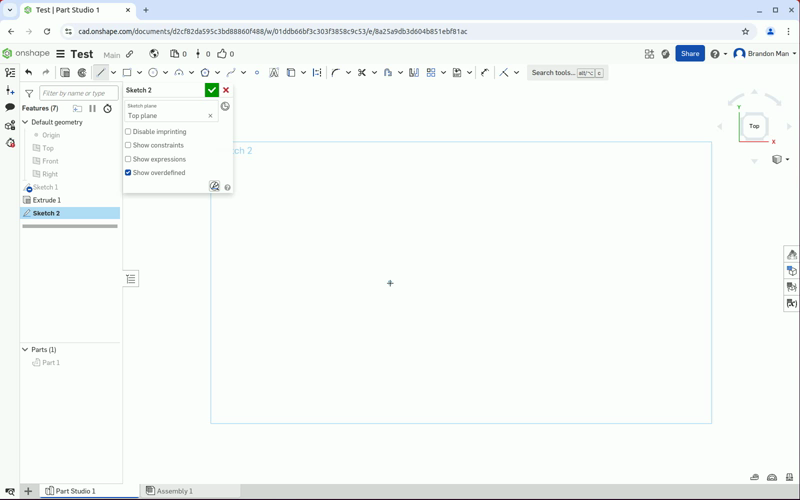
mouse_move(465, 282)
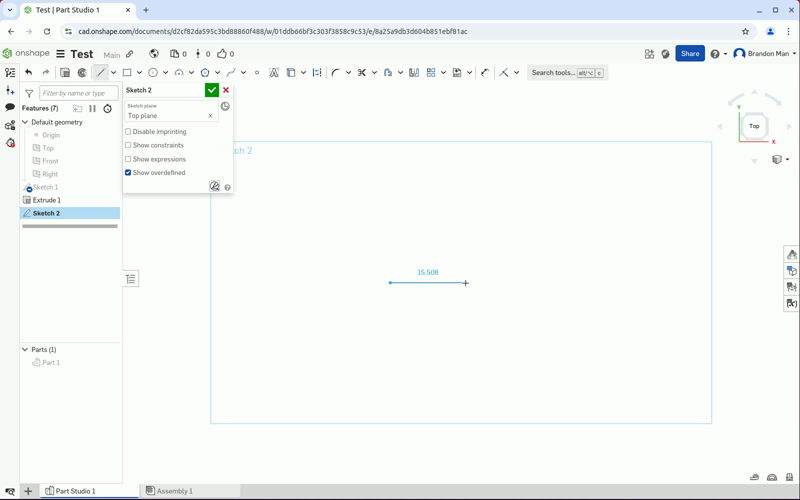
click(465, 282)
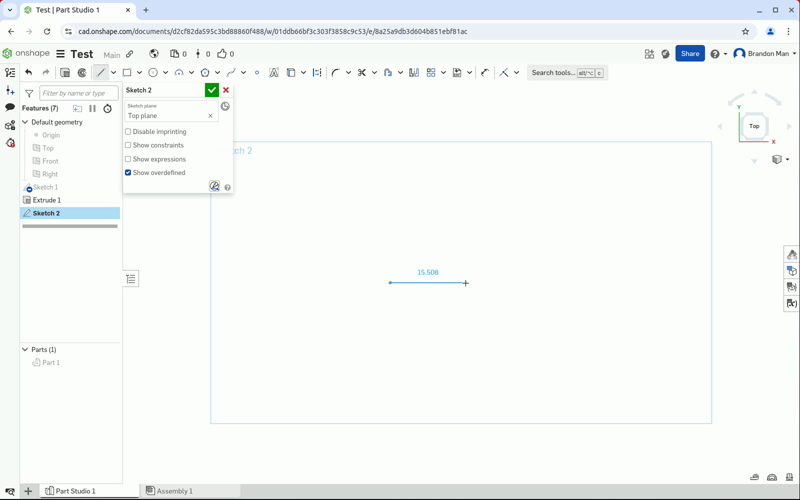
key_up(shift)
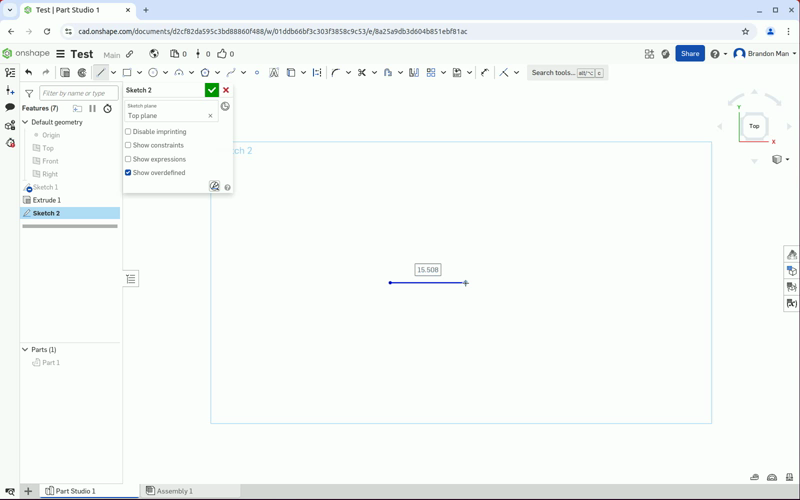
key_down(shift)
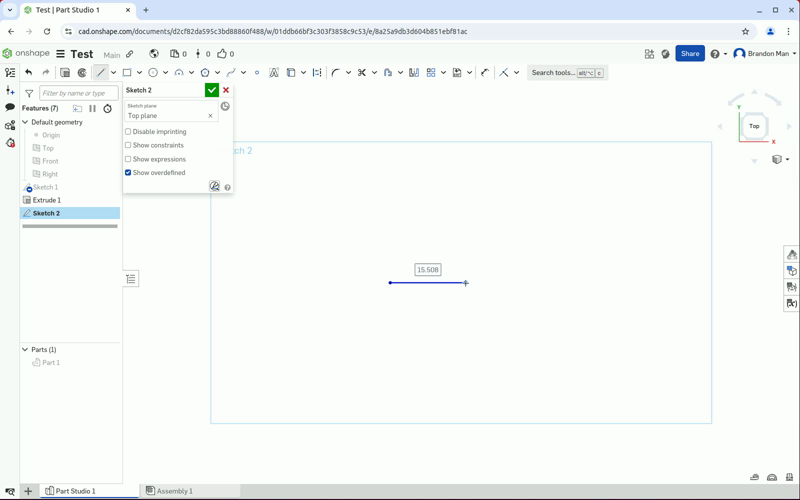
mouse_move(495, 282)
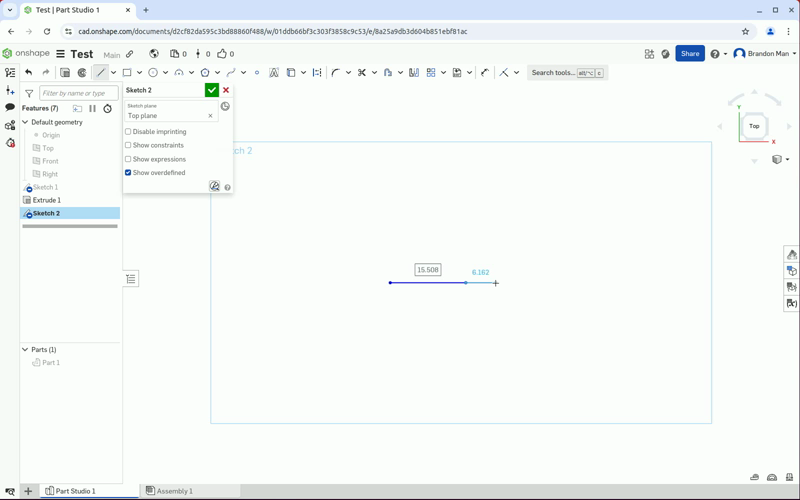
mouse_move(465, 244)
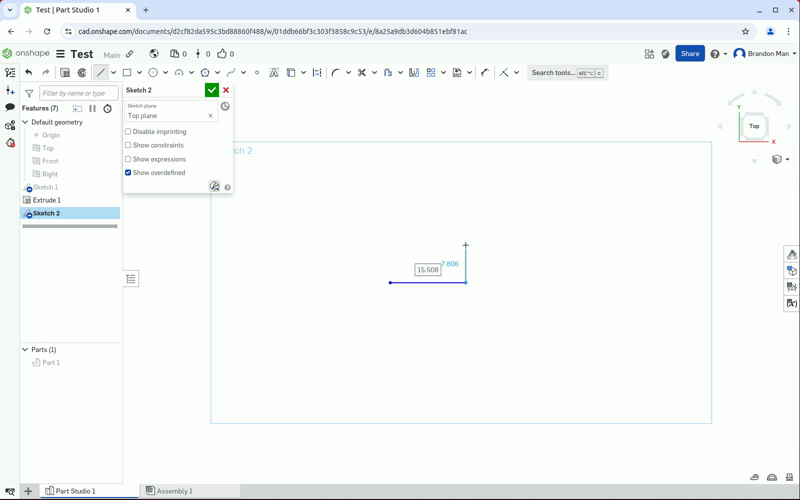
click(465, 244)
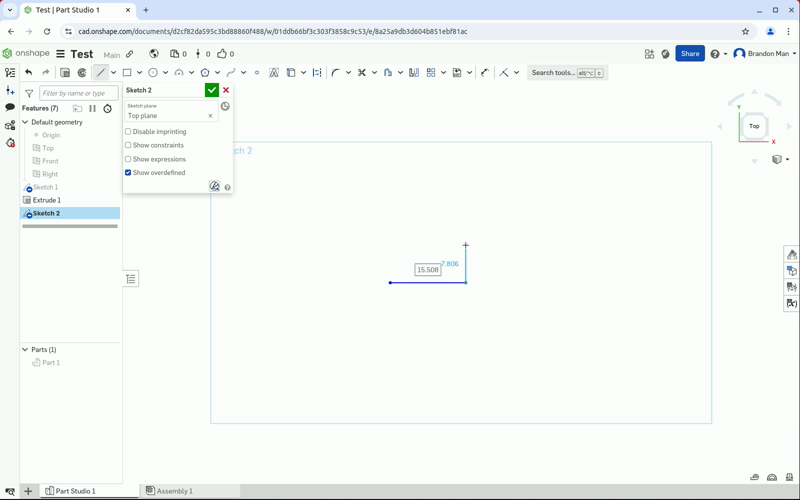
key_up(shift)
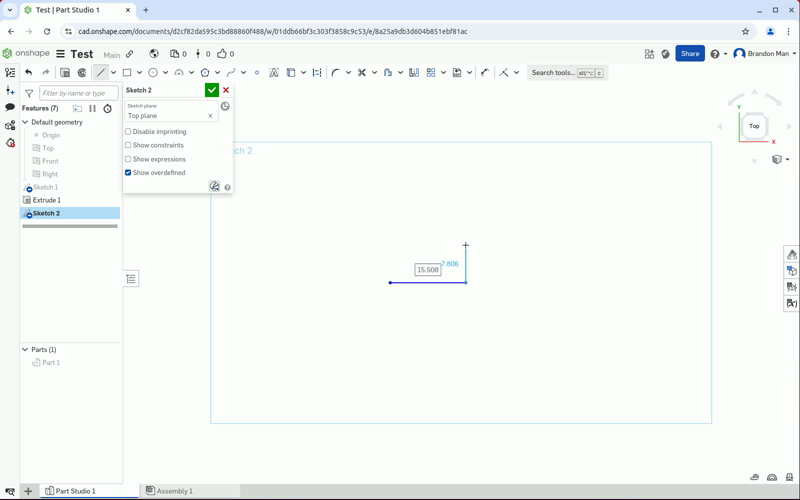
key_down(shift)
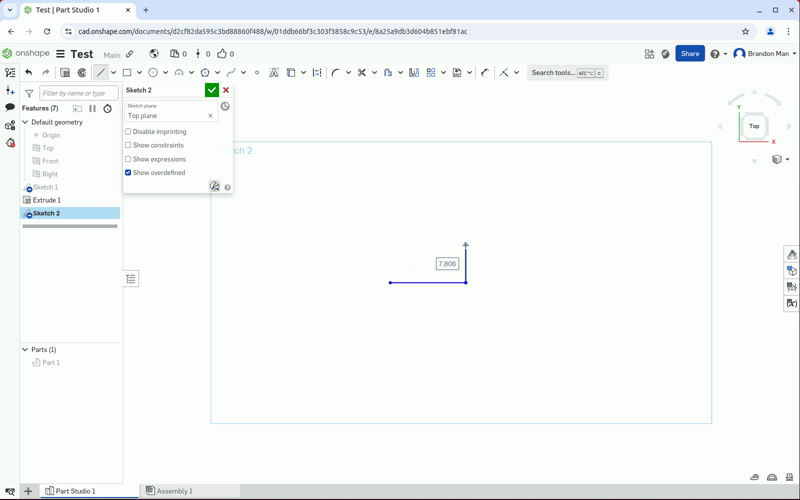
mouse_move(390, 244)
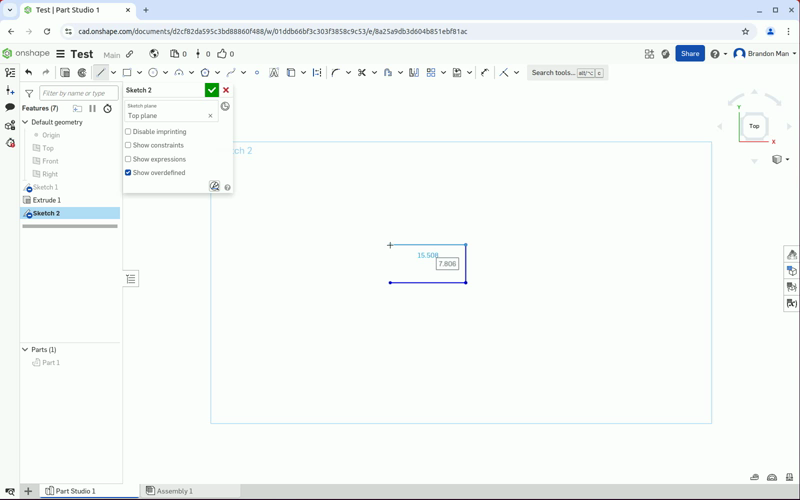
click(390, 244)
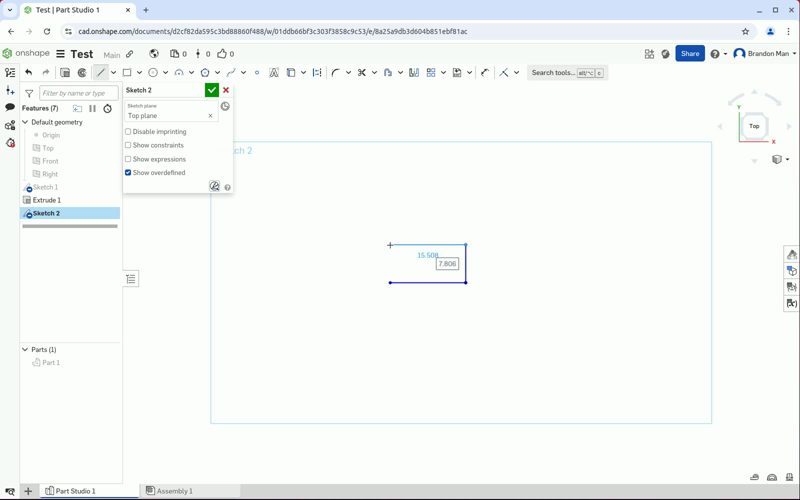
key_up(shift)
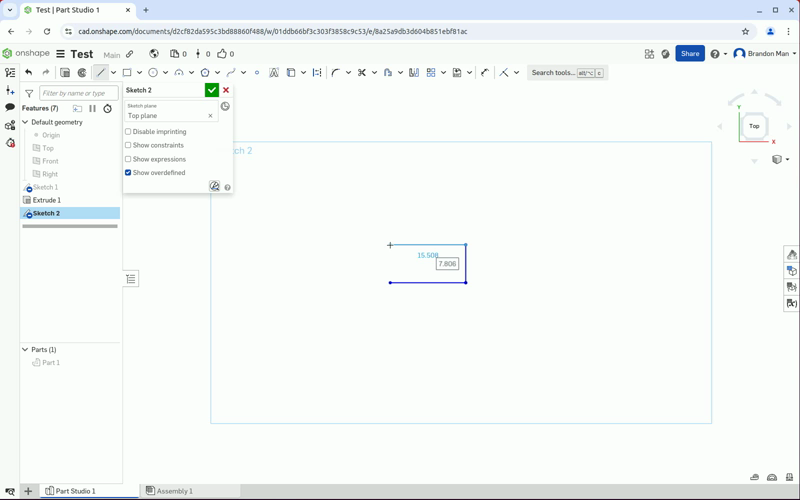
mouse_move(420, 244)
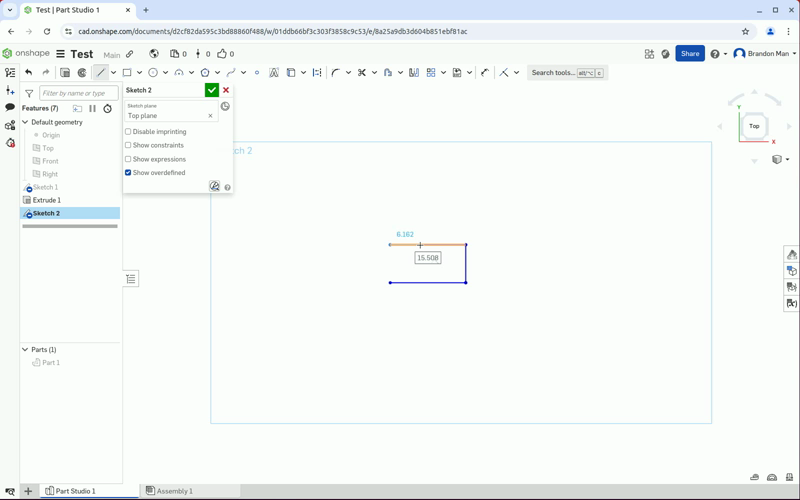
key_down(shift)
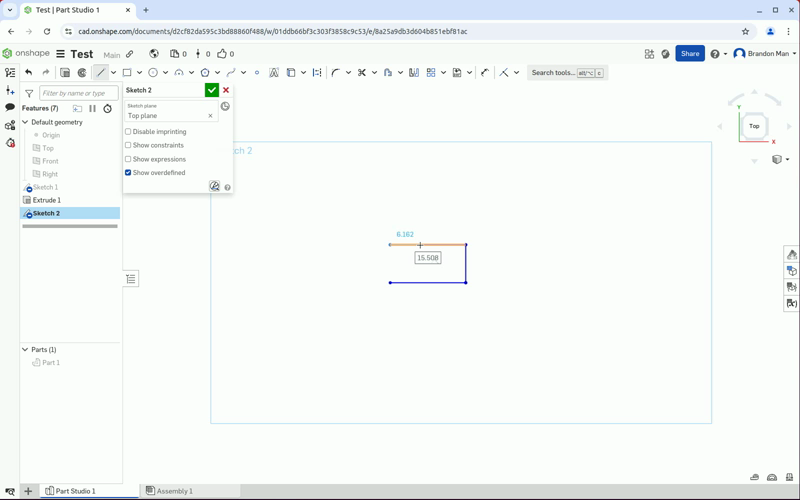
mouse_move(390, 282)
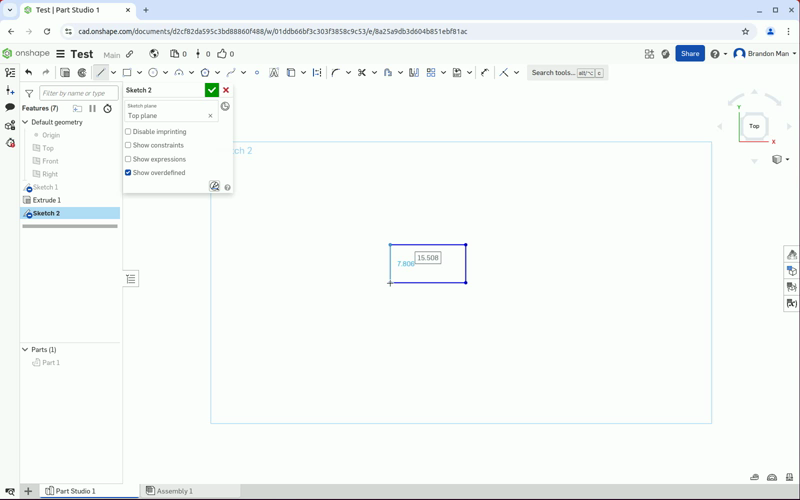
key_up(shift)
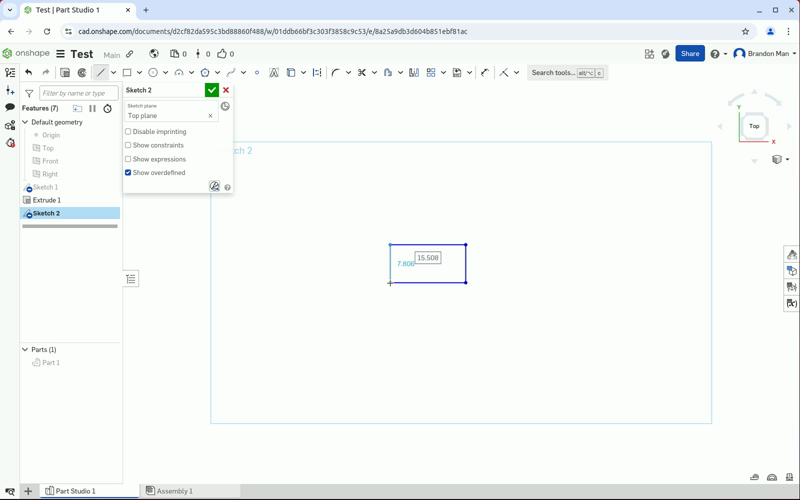
click(390, 282)
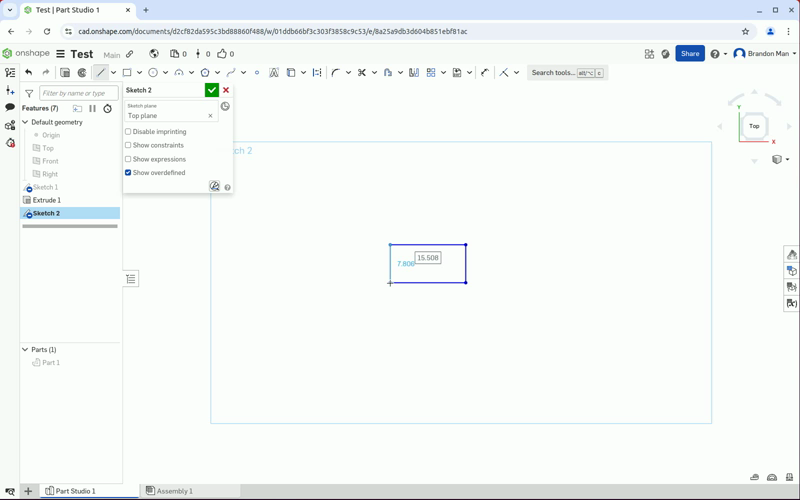
key(esc)
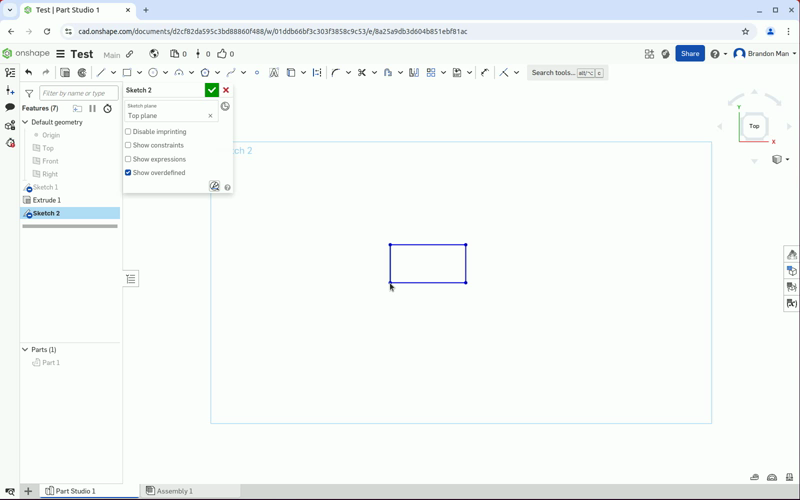
key(c)
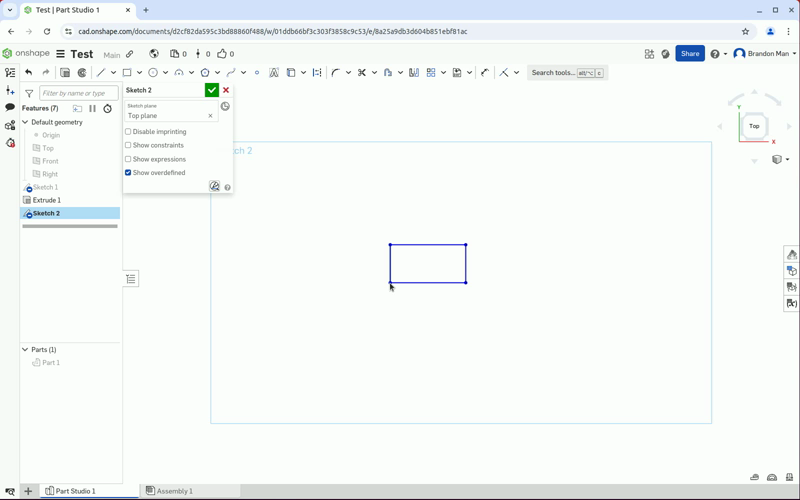
key_down(shift)
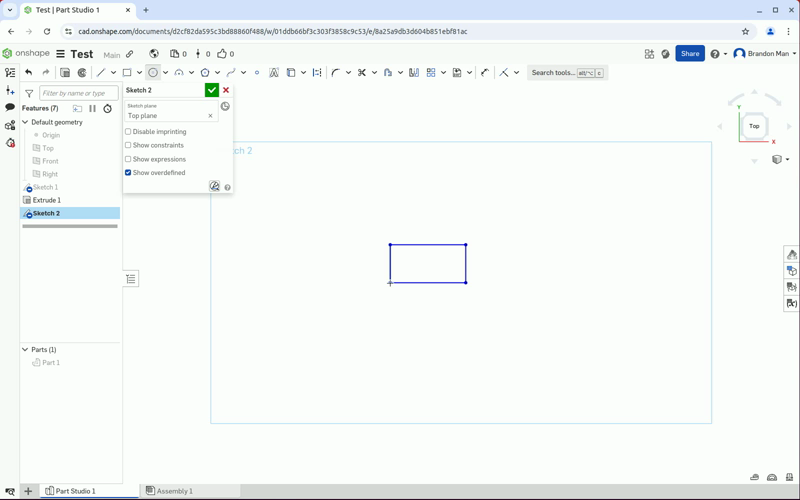
mouse_move(428, 264)
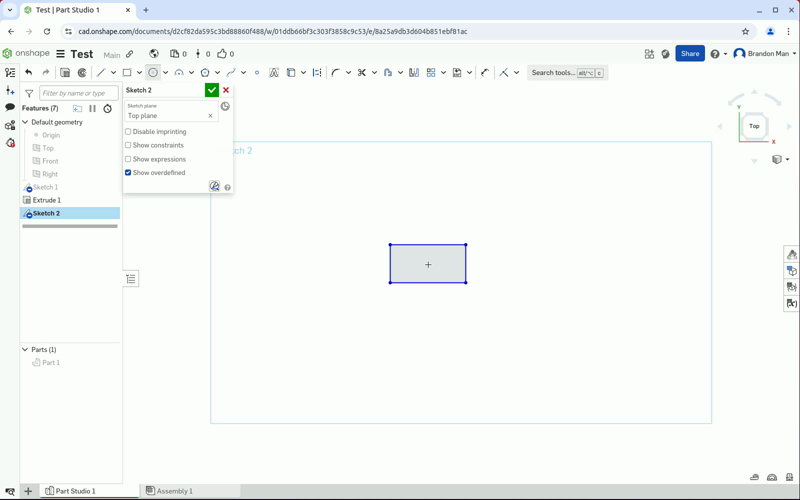
click(428, 264)
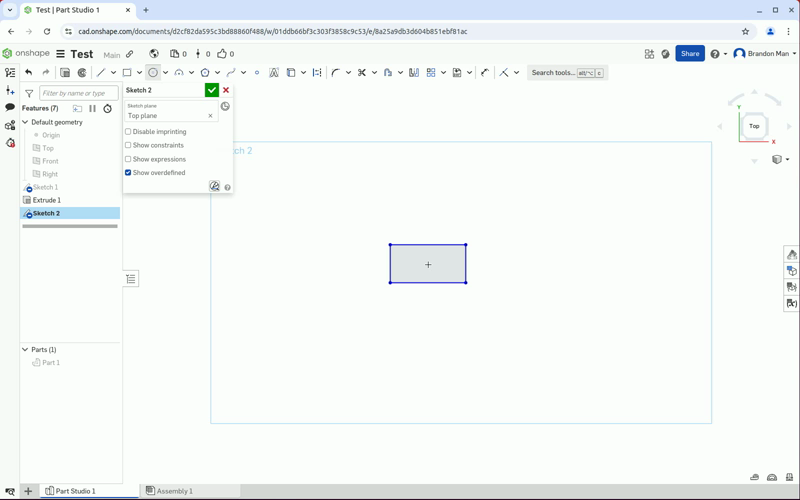
key_up(shift)
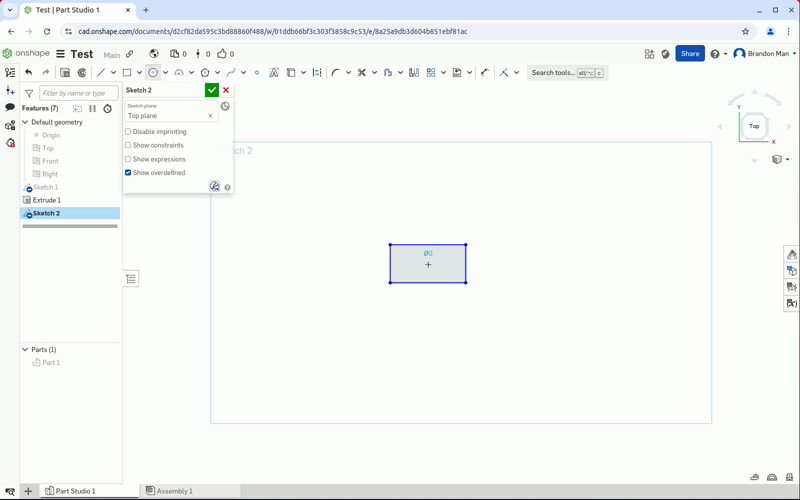
mouse_move(437, 264)
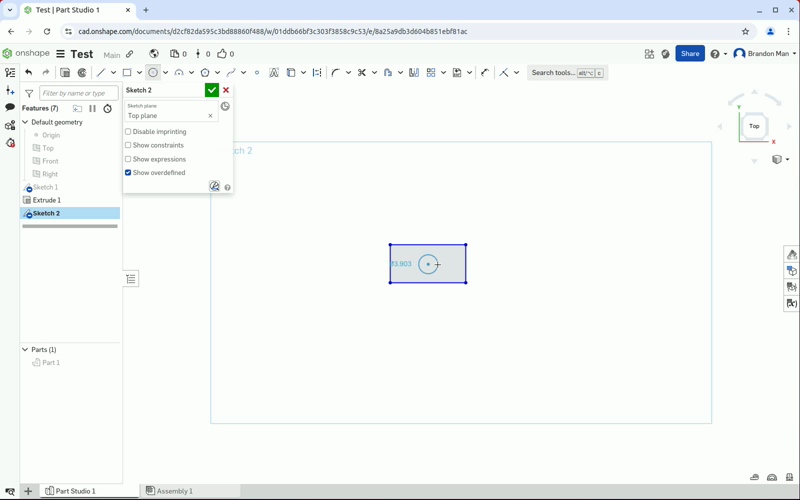
click(437, 264)
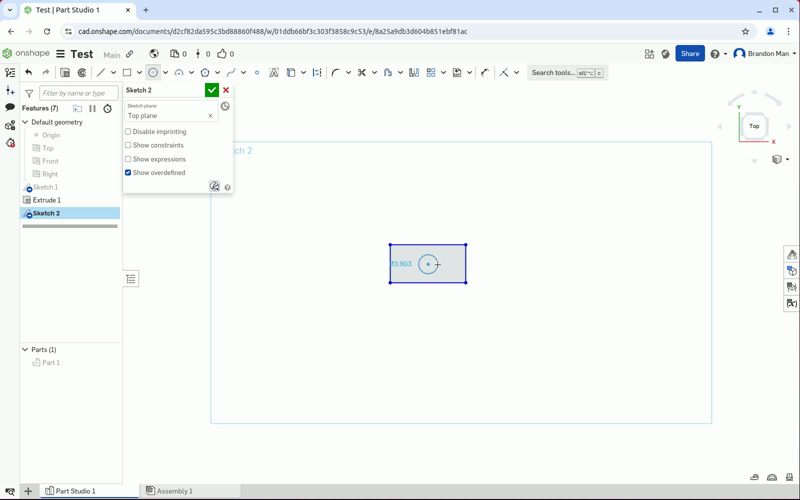
key(esc)
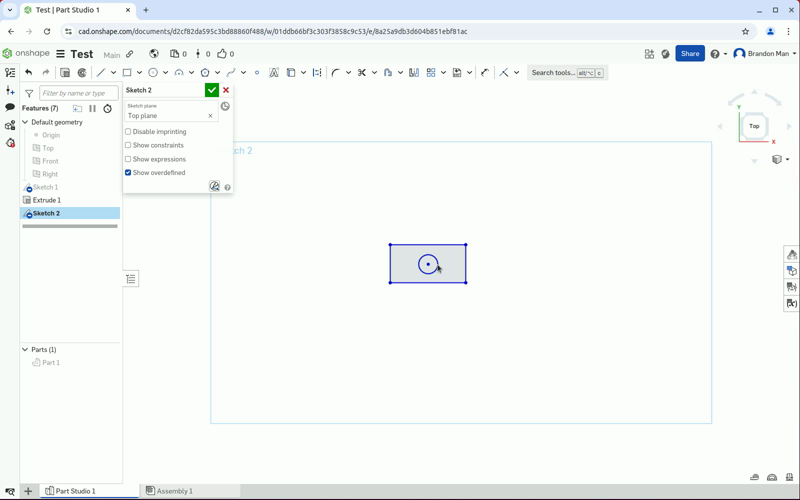
mouse_move(400, 257)
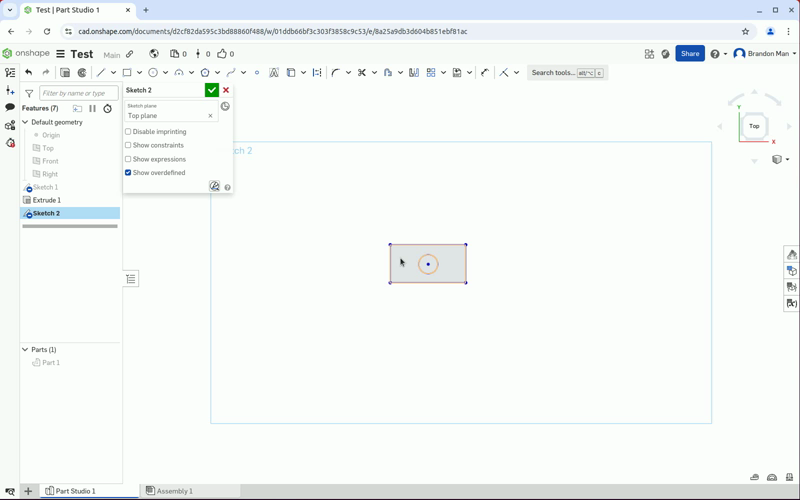
click(400, 257)
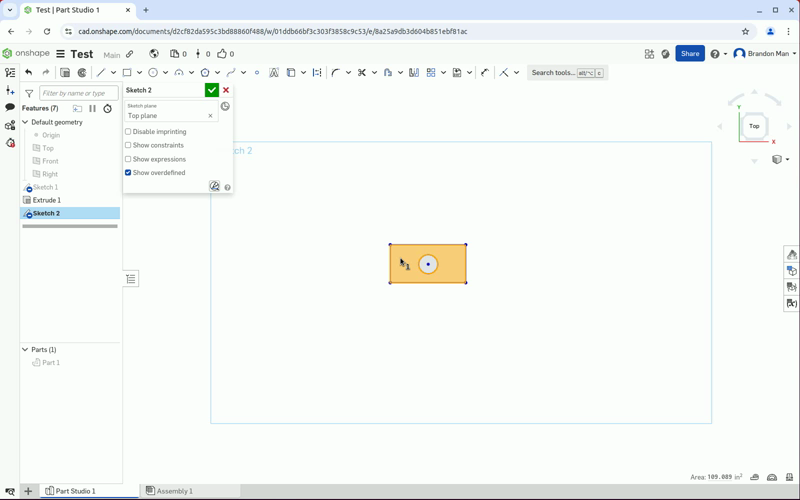
mouse_move(73, 352)
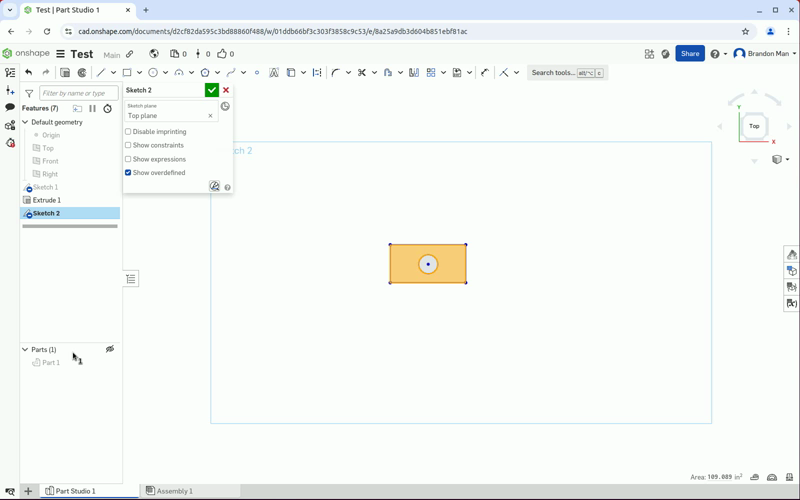
key(shift+y)
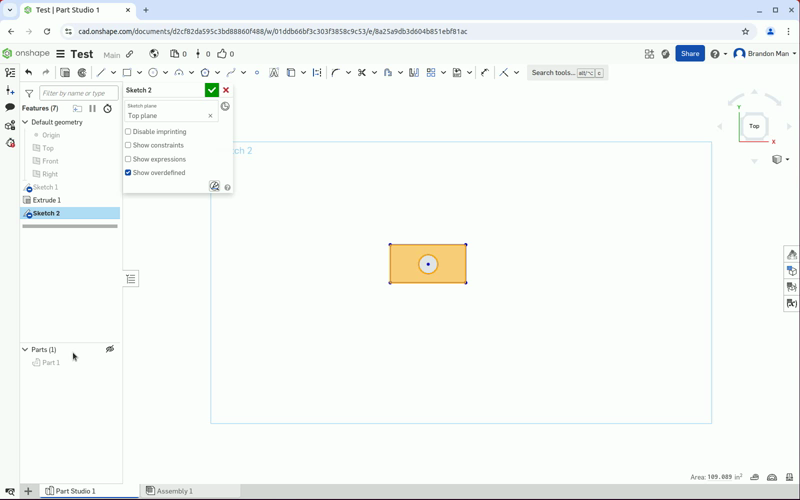
key(shift+e)
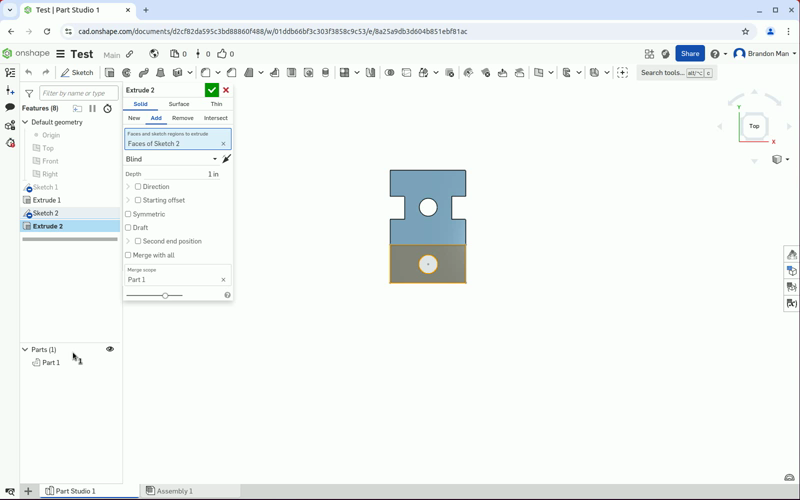
mouse_move(143, 106)
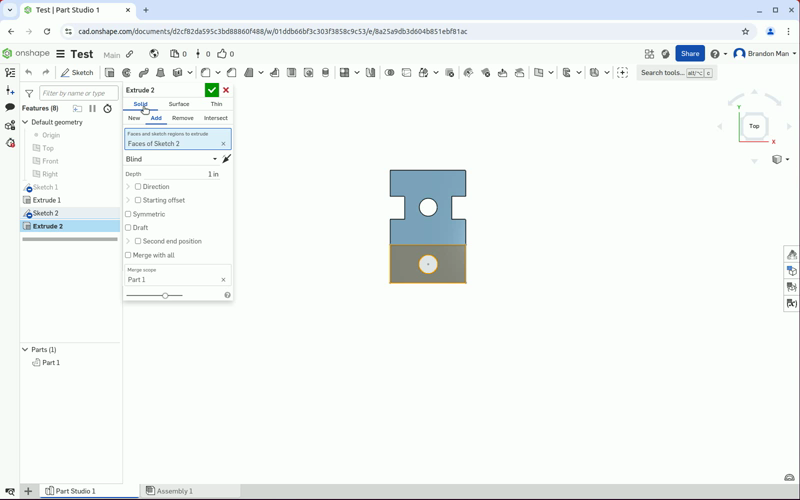
click(143, 106)
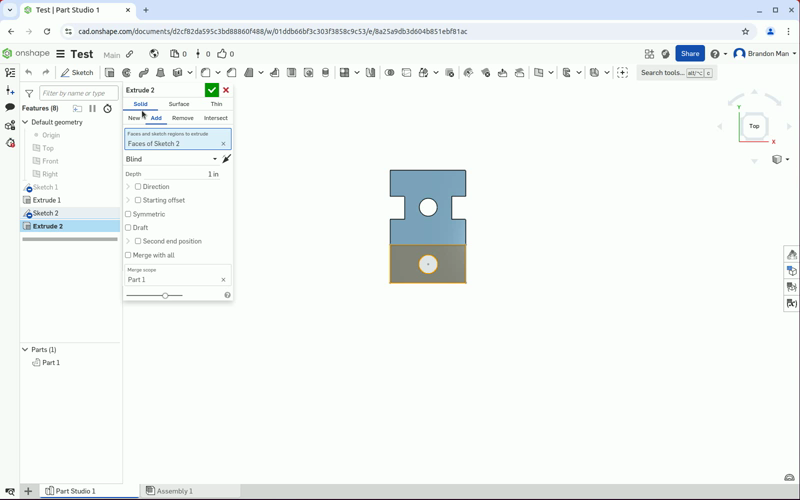
mouse_move(137, 120)
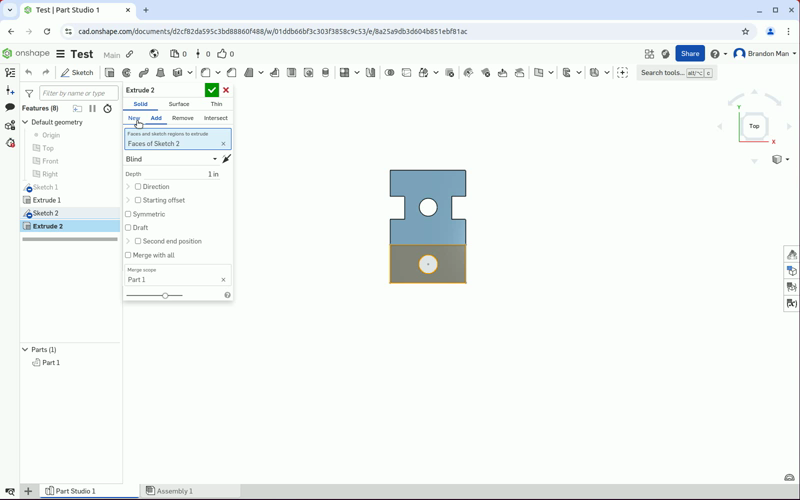
click(137, 120)
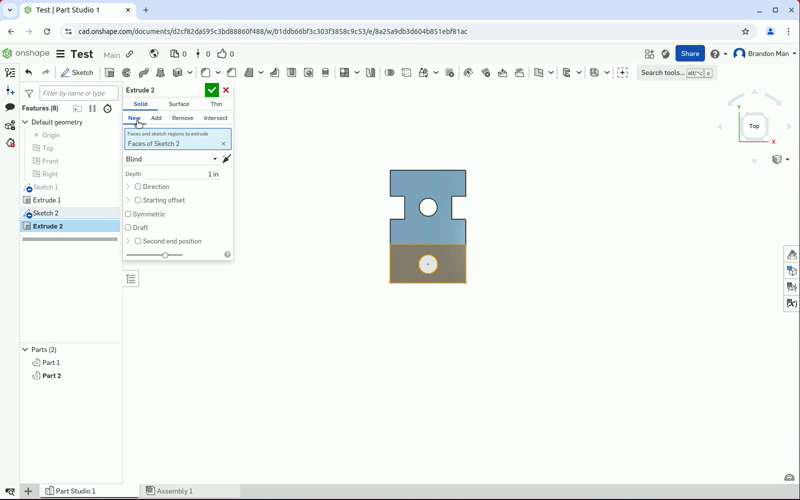
key(tab, 4)
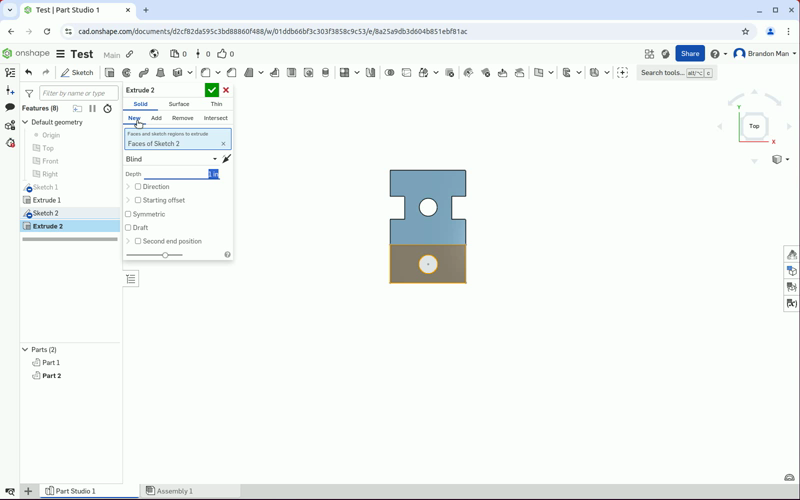
text(3.851)
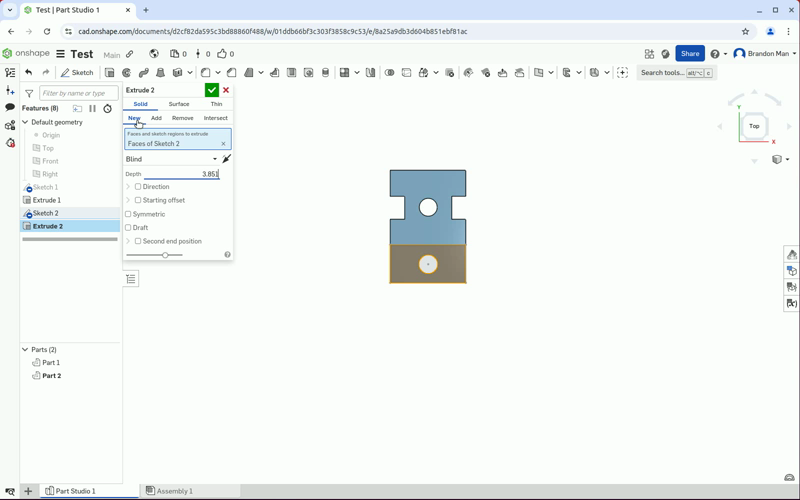
key(enter)
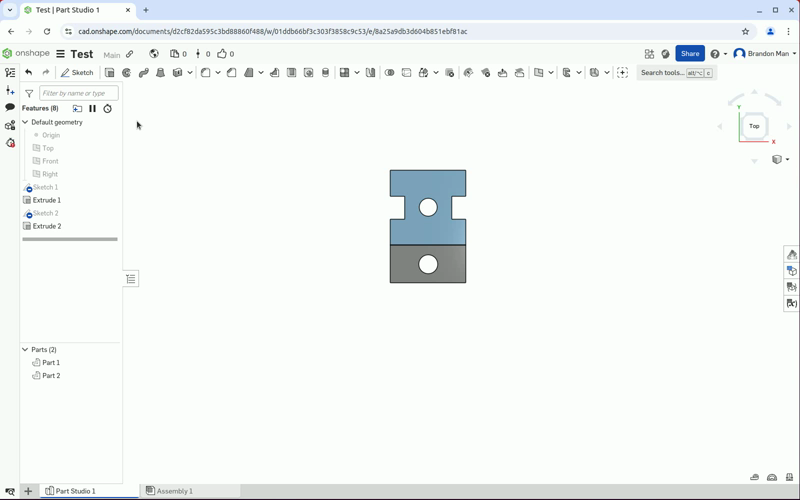
key(shift+h)
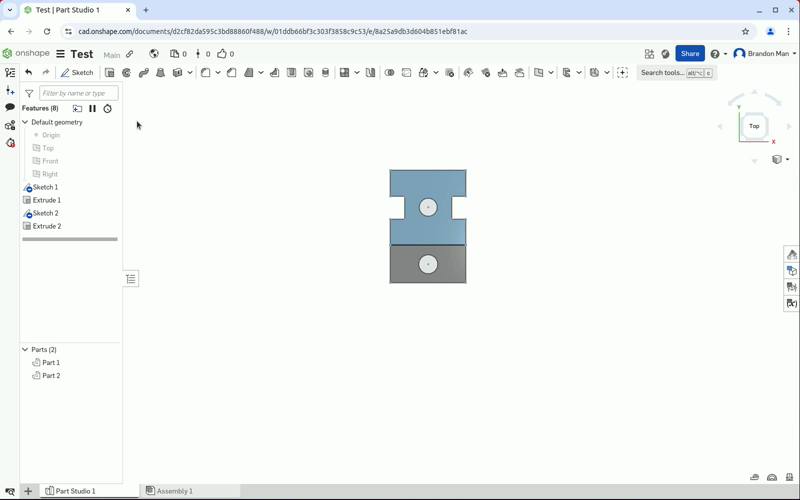
key(shift+h)
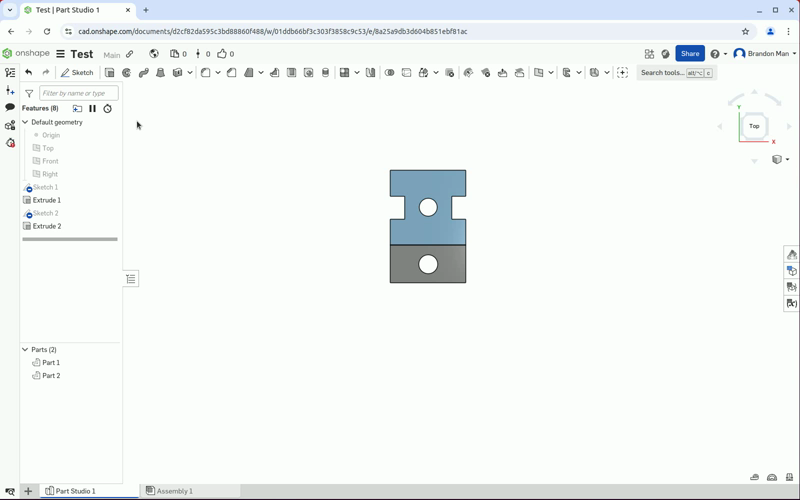
mouse_move(73, 189)
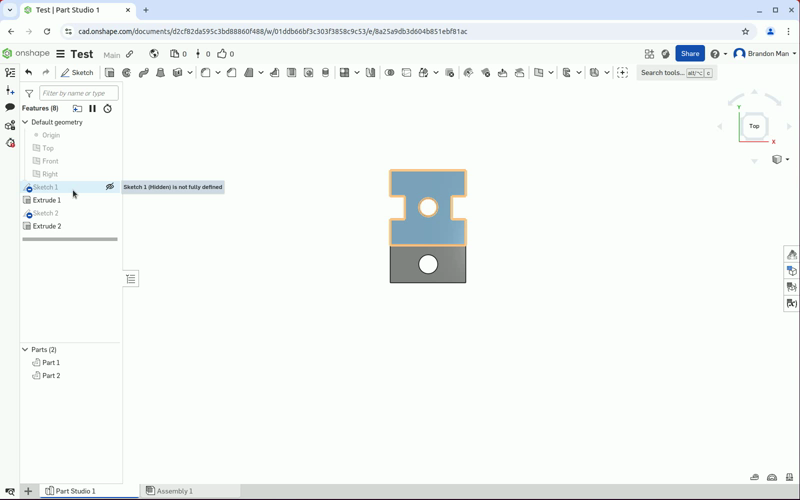
click(73, 189)
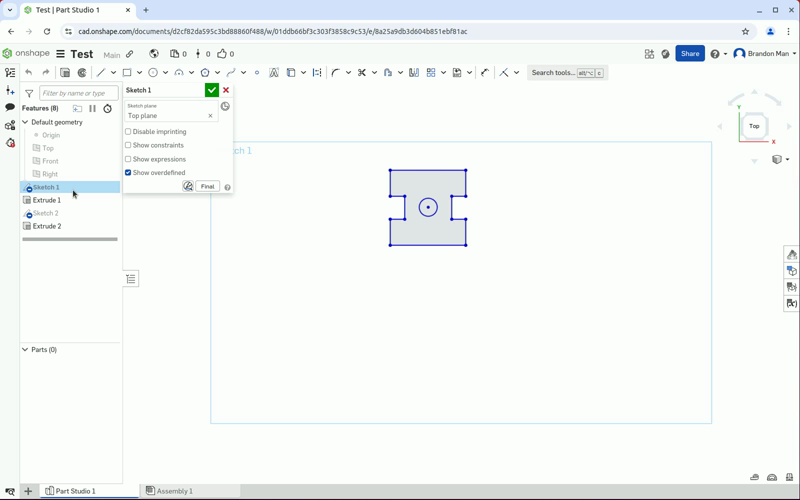
mouse_move(229, 92)
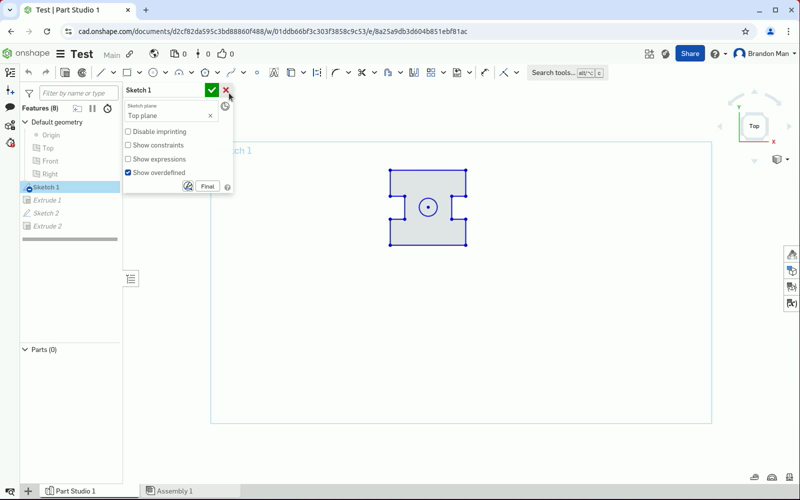
click(229, 92)
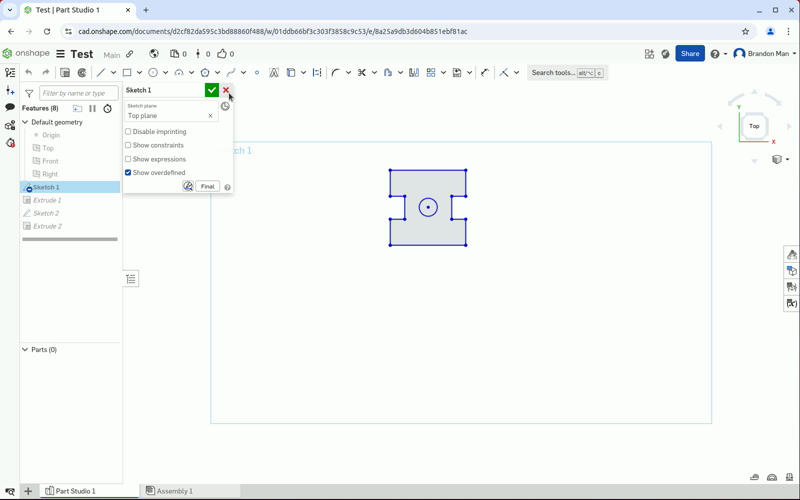
key(shift+s)
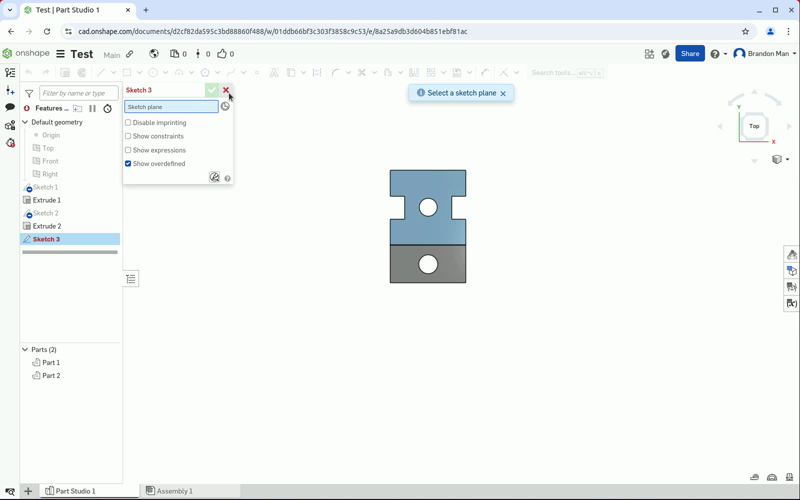
mouse_move(73, 150)
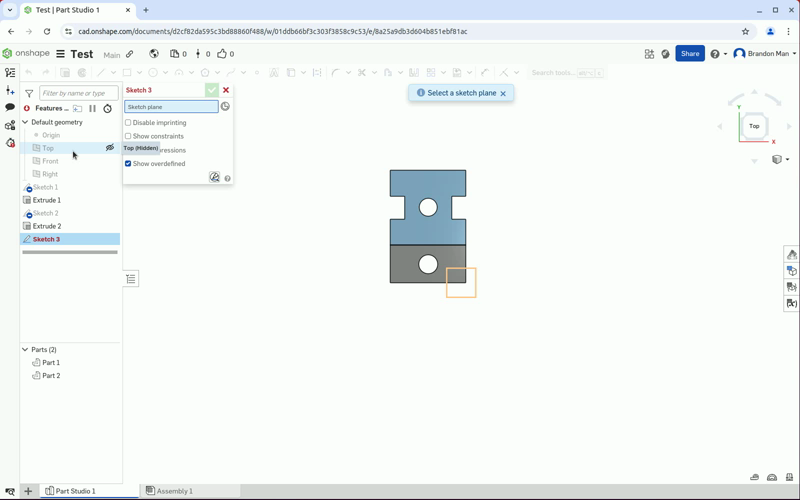
click(73, 150)
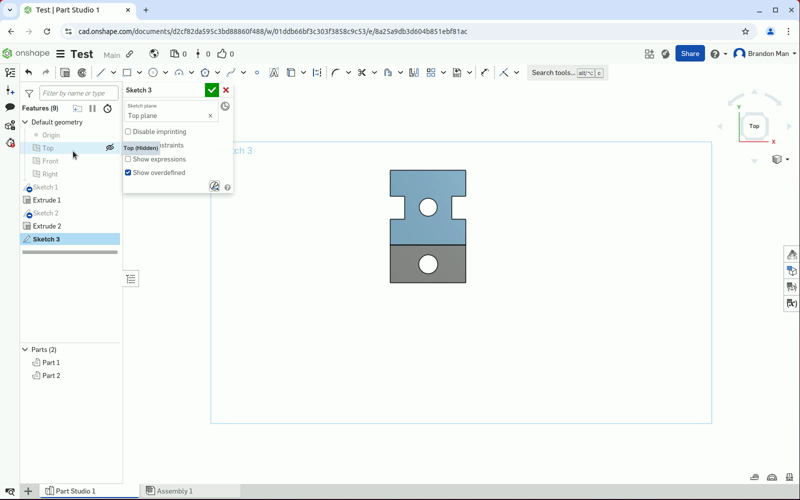
mouse_move(73, 352)
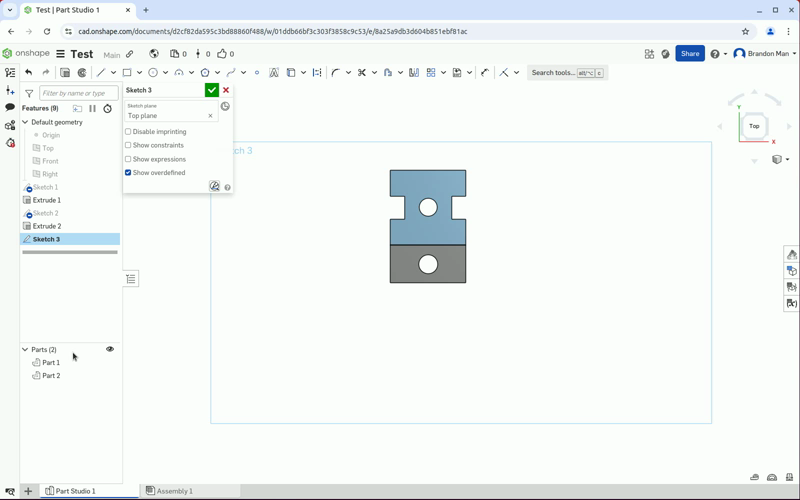
key(y)
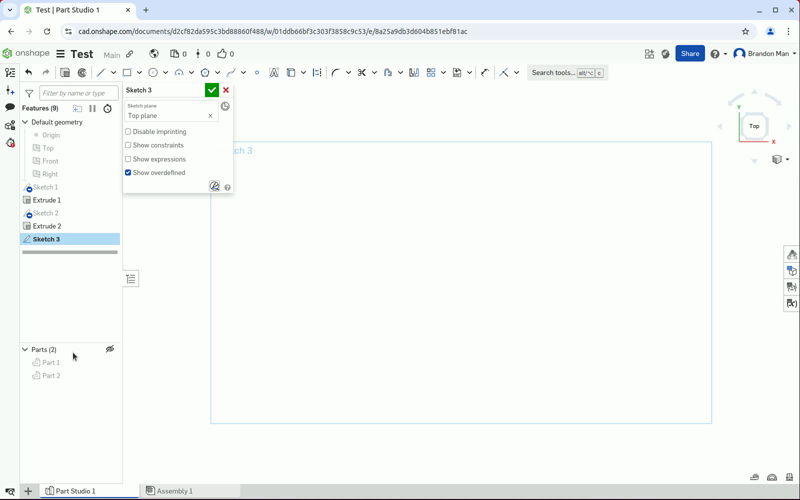
key(l)
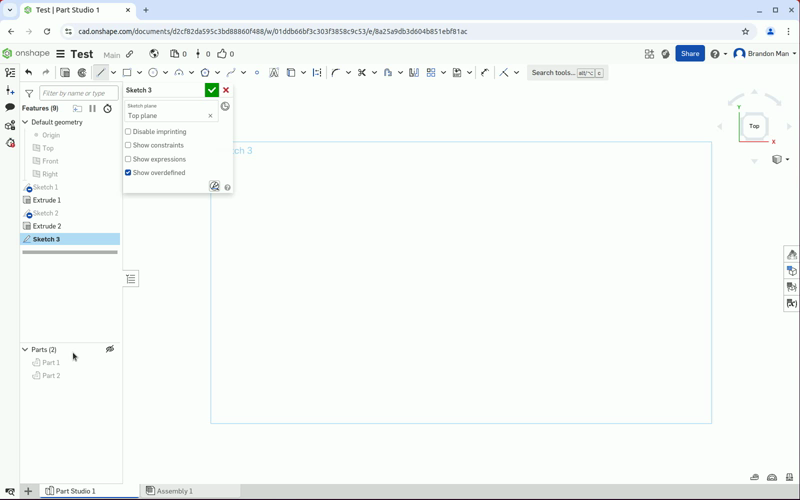
key_down(shift)
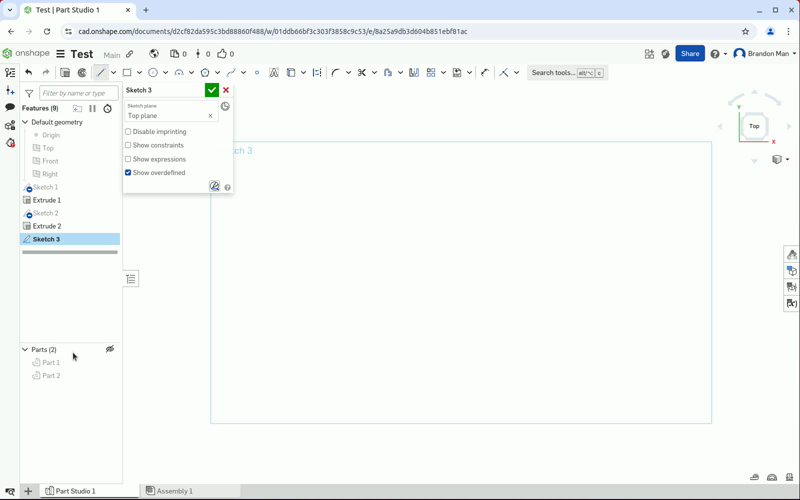
mouse_move(390, 218)
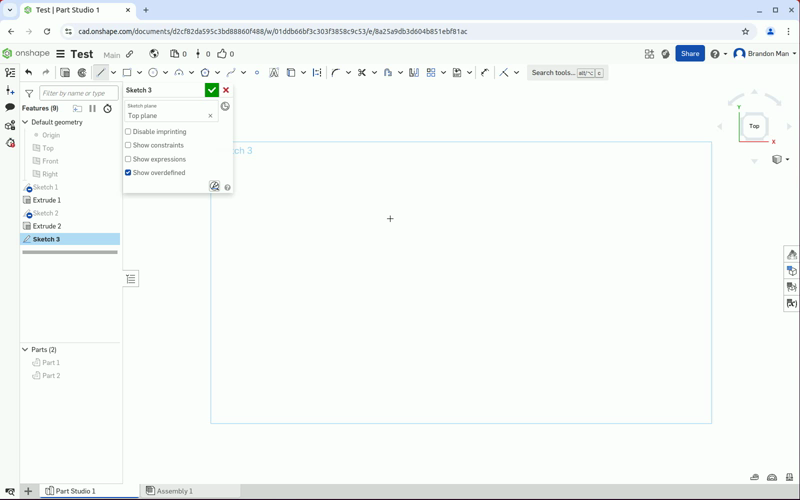
click(390, 218)
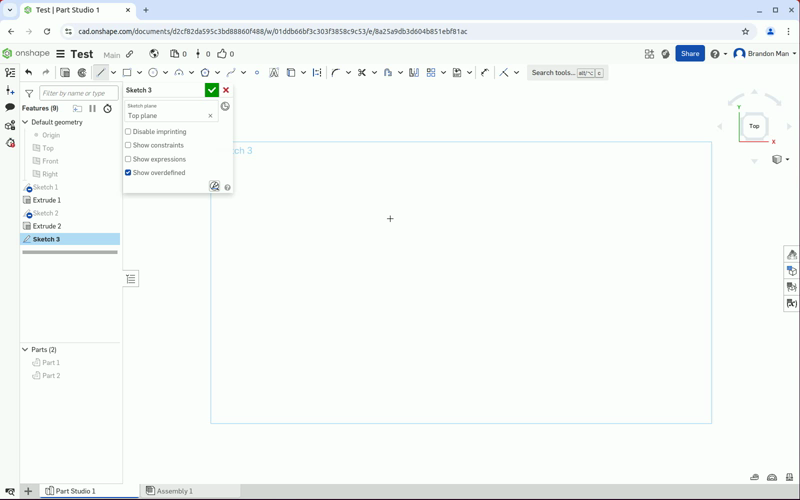
key_up(shift)
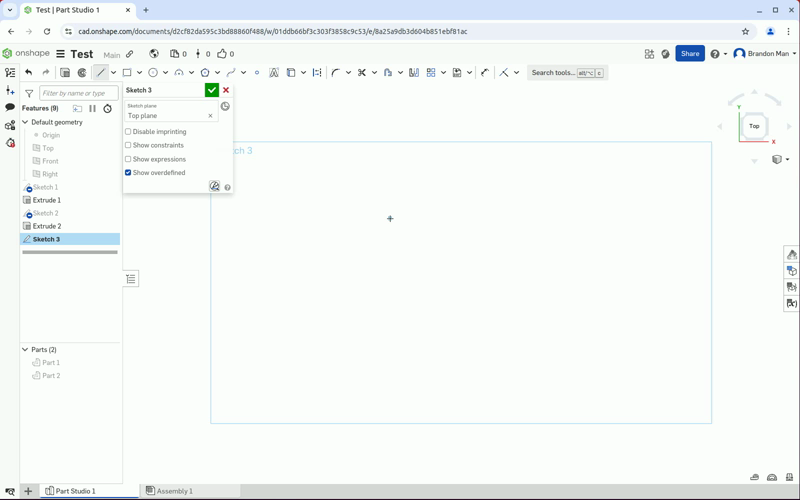
key_down(shift)
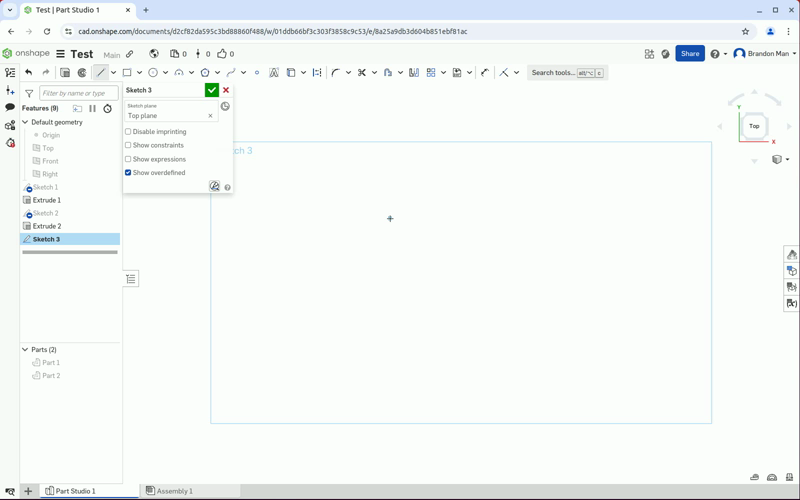
mouse_move(420, 218)
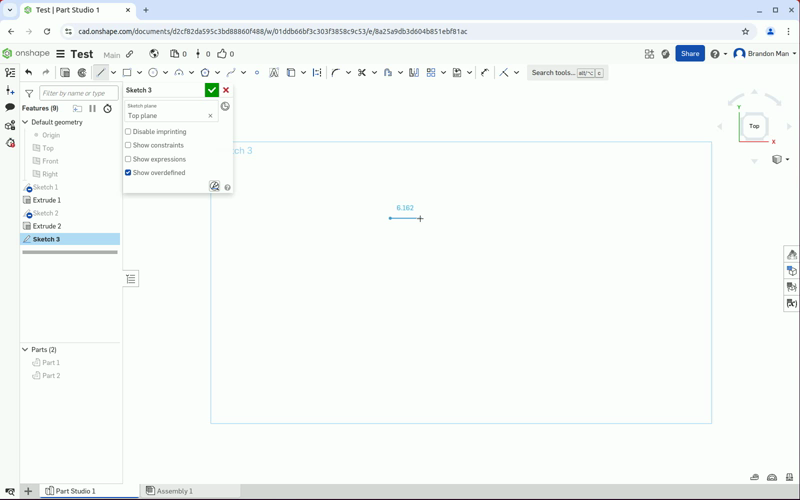
mouse_move(404, 218)
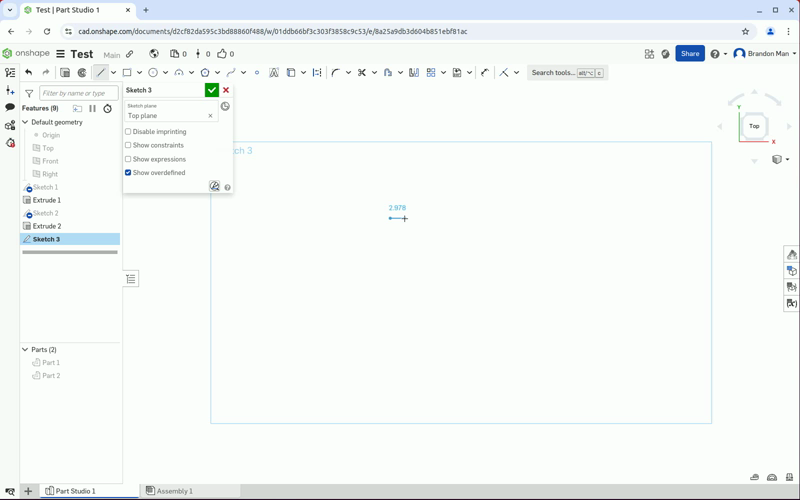
click(404, 218)
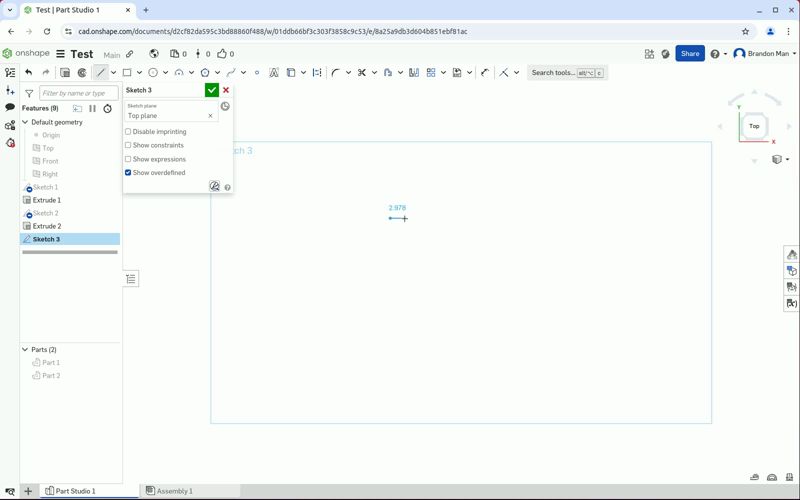
key_up(shift)
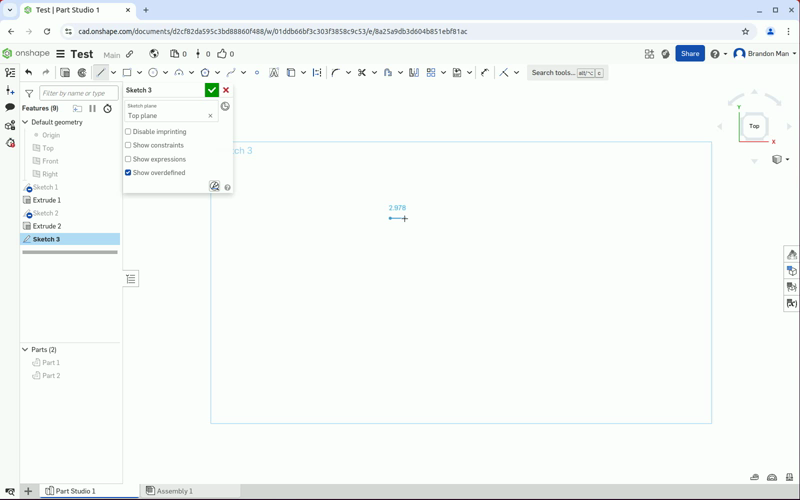
key_down(shift)
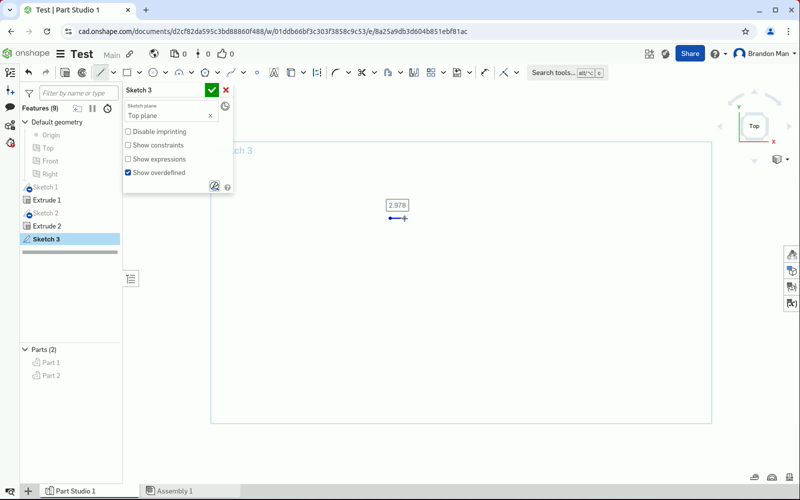
mouse_move(434, 218)
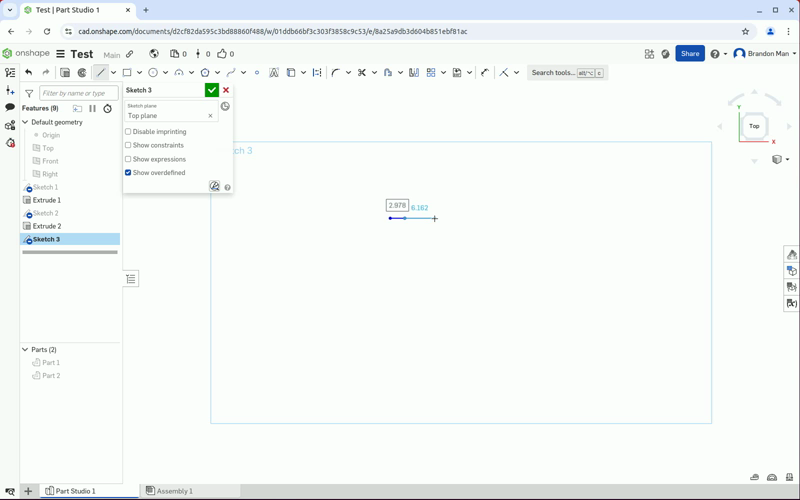
mouse_move(404, 195)
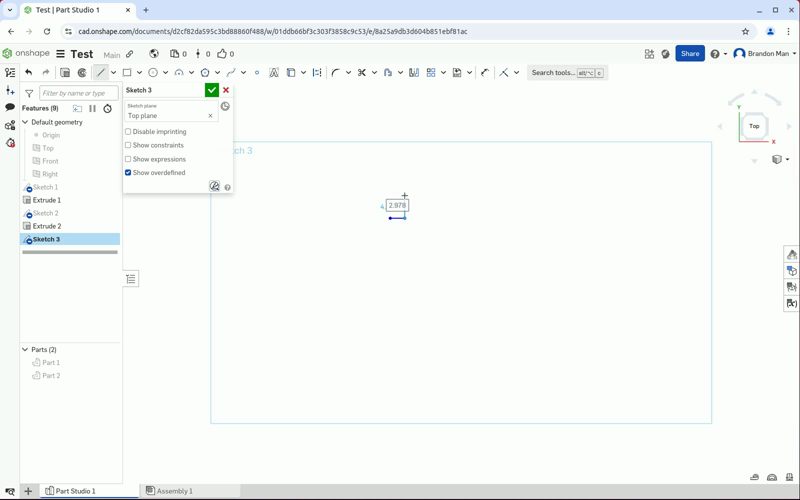
click(404, 195)
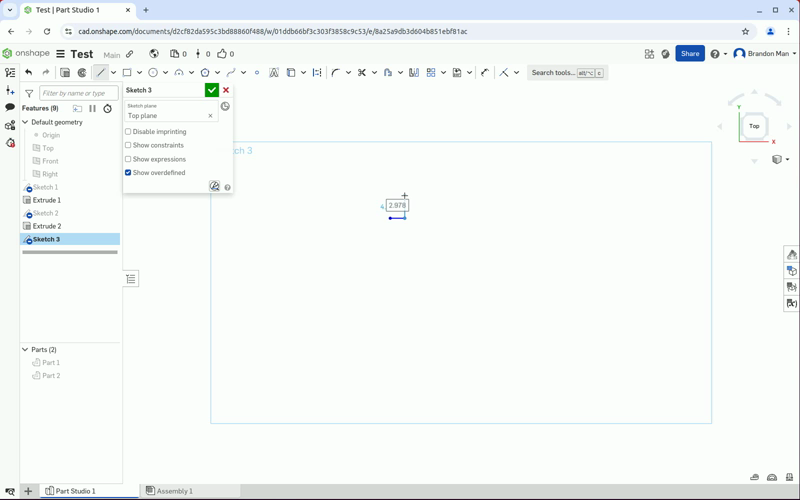
key_up(shift)
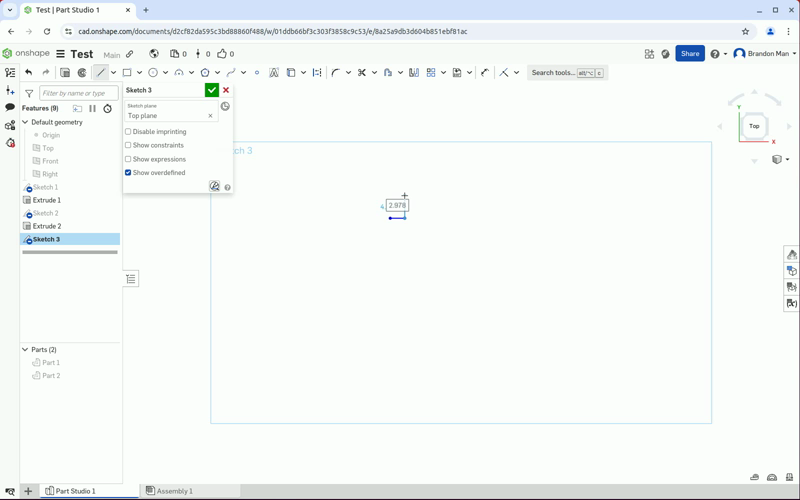
key_down(shift)
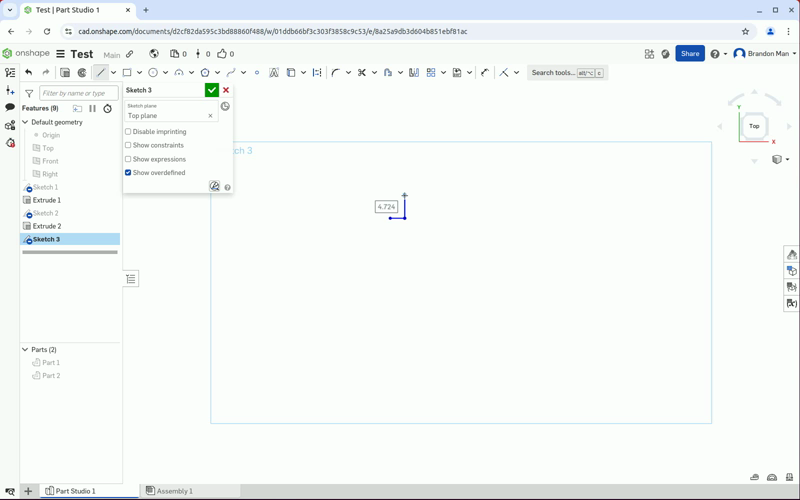
mouse_move(434, 195)
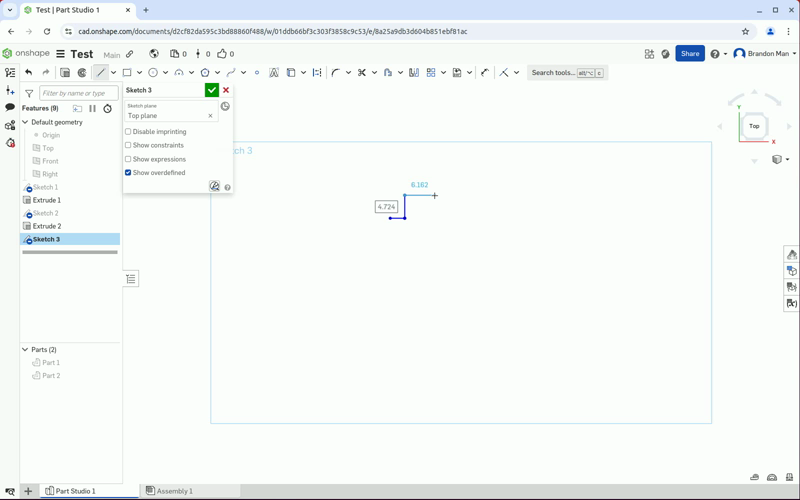
mouse_move(390, 195)
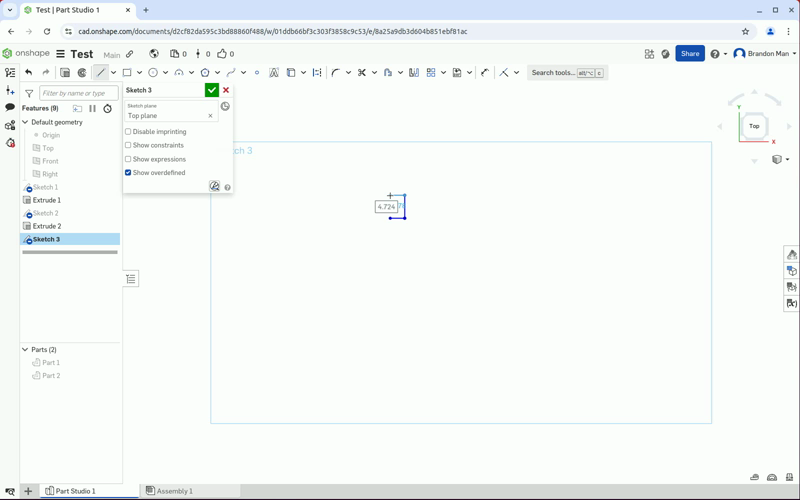
click(390, 195)
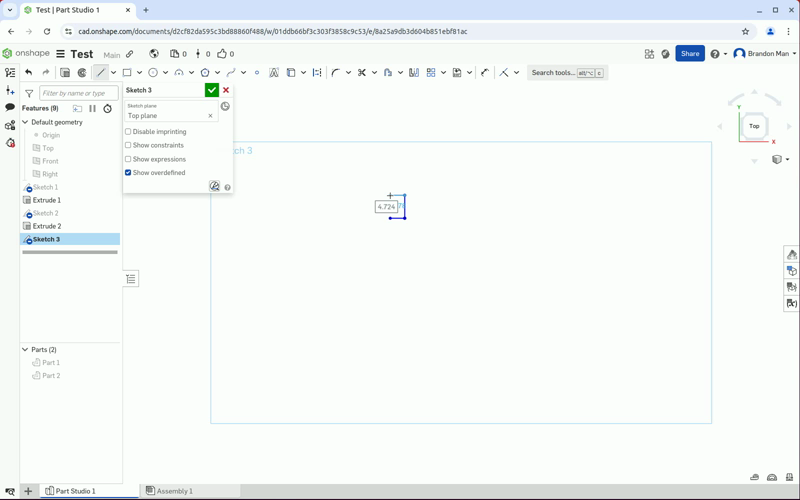
key_up(shift)
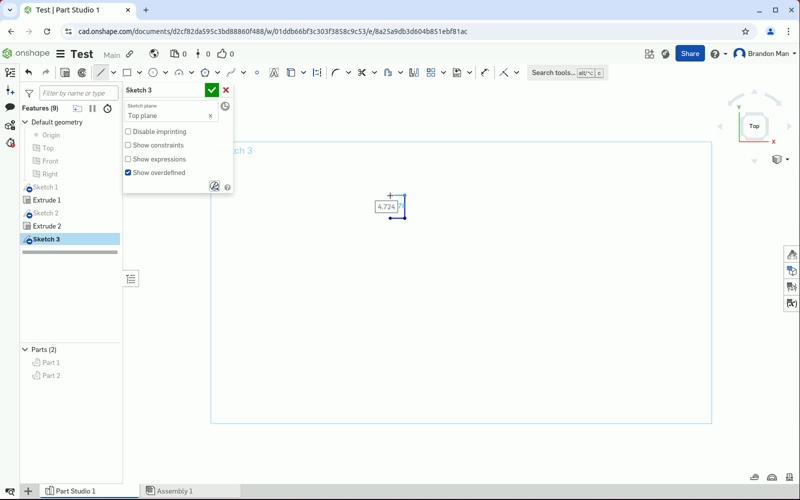
mouse_move(420, 195)
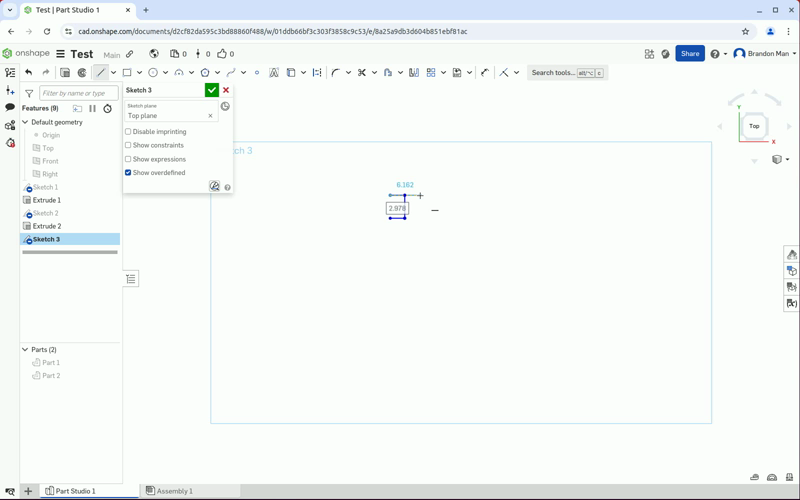
key_down(shift)
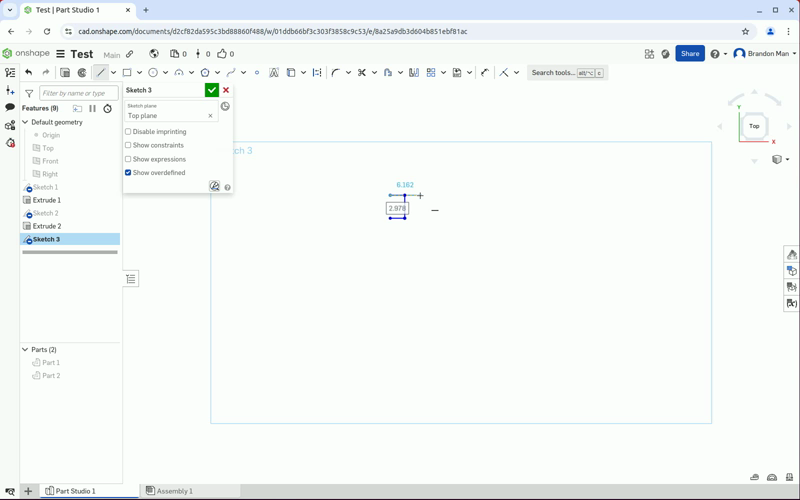
mouse_move(390, 218)
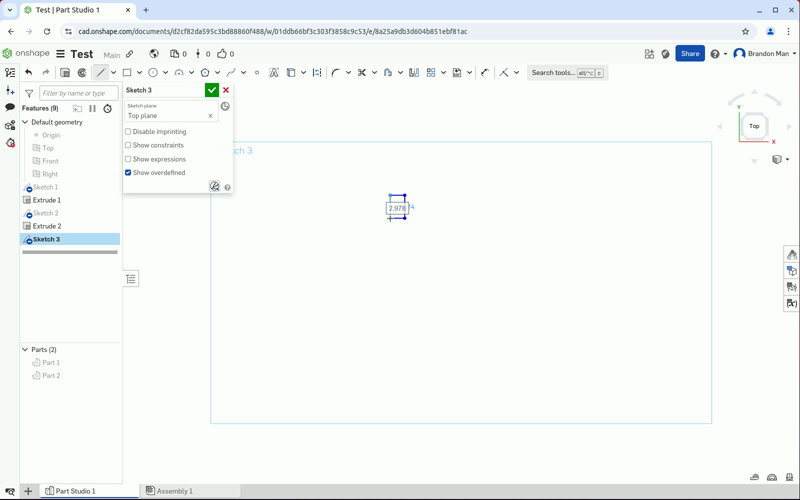
key_up(shift)
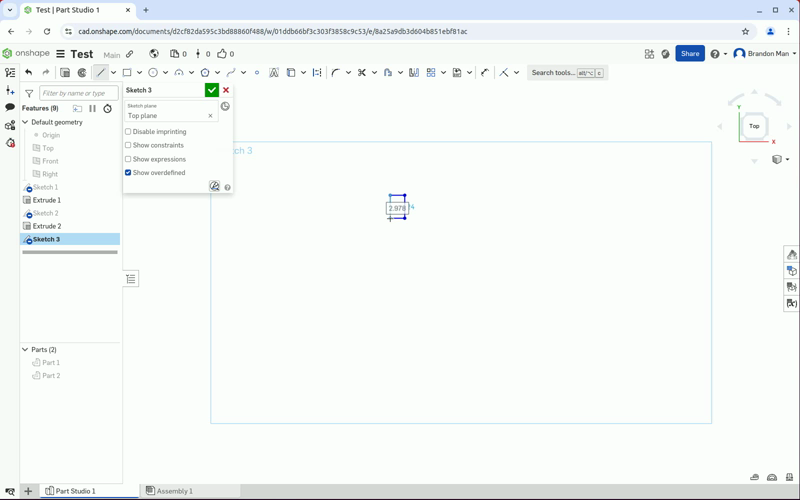
click(390, 218)
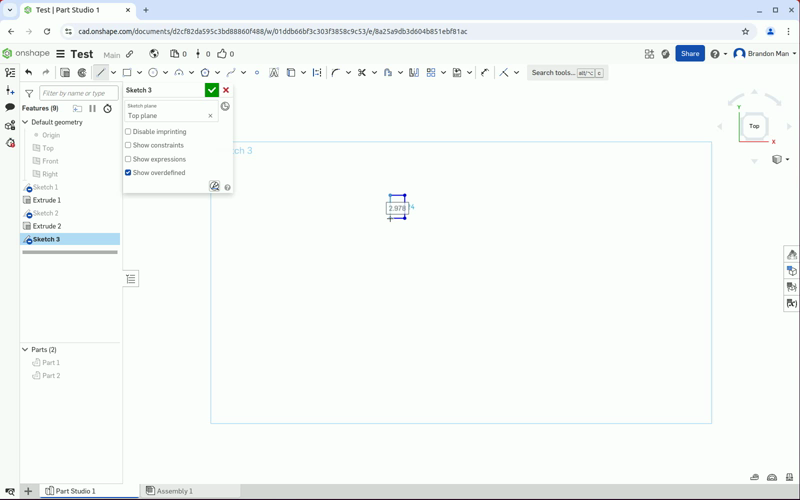
key(esc)
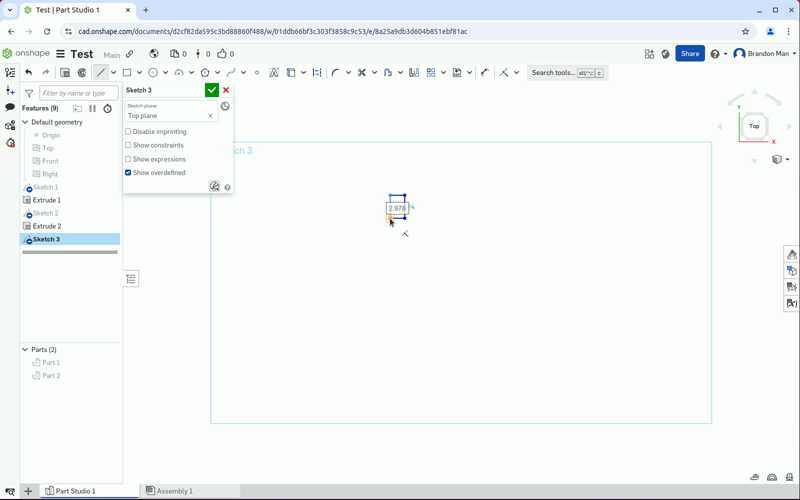
mouse_move(397, 196)
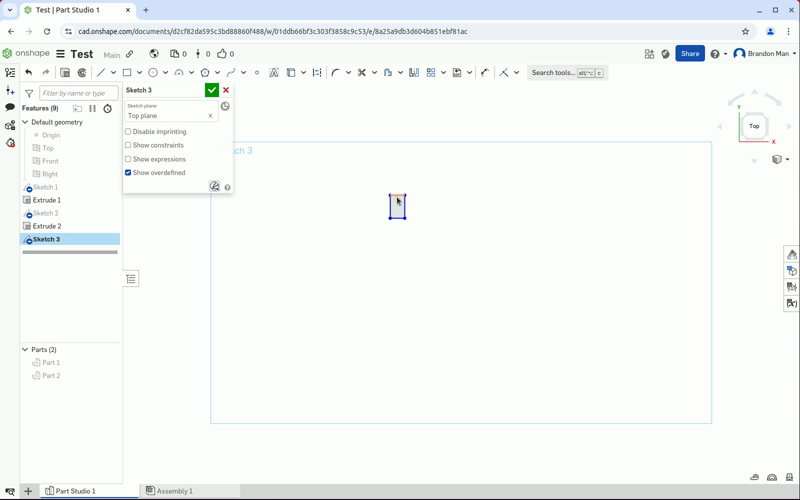
scroll(6)
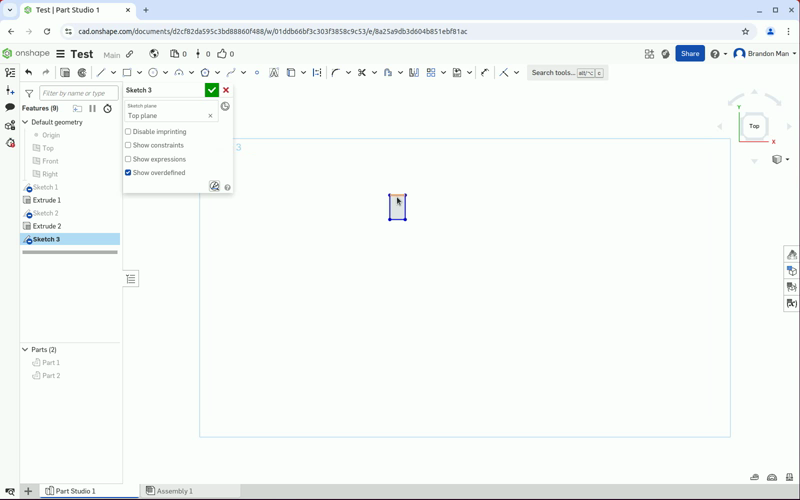
scroll(6)
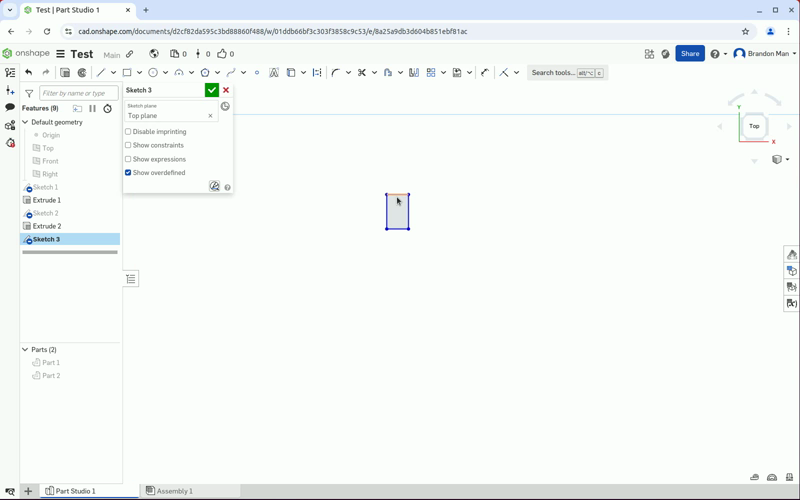
scroll(6)
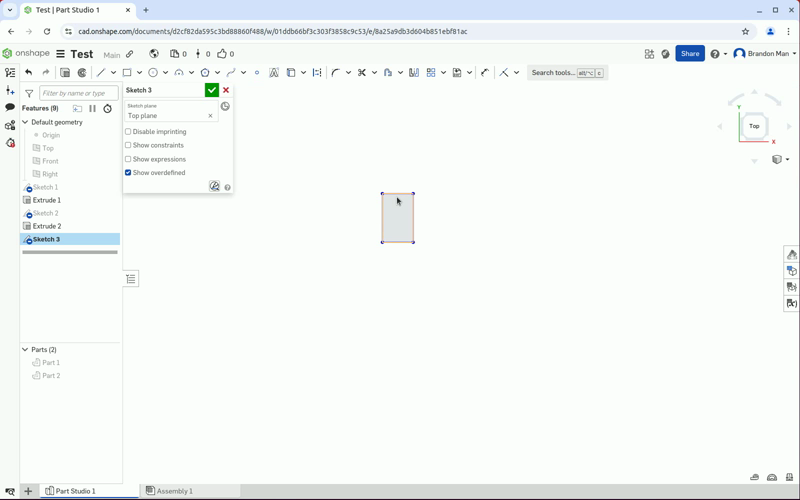
scroll(6)
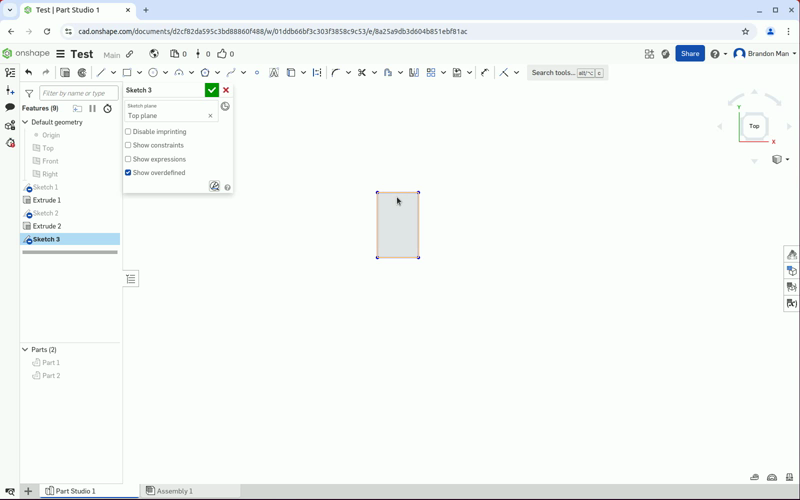
scroll(6)
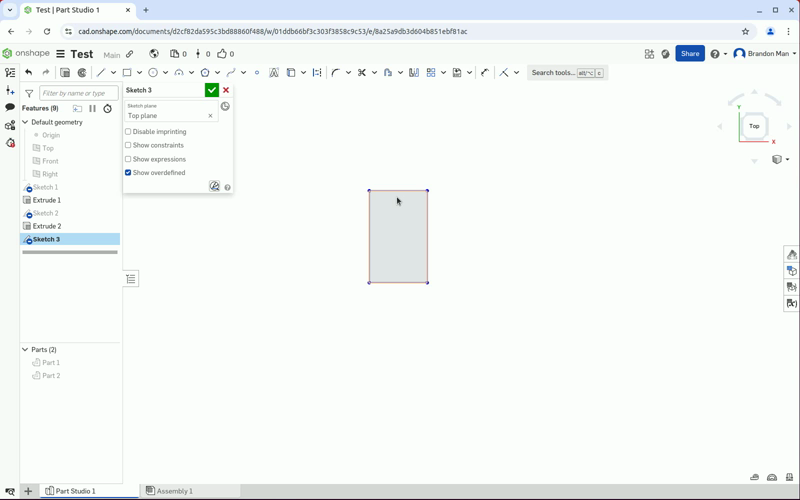
scroll(6)
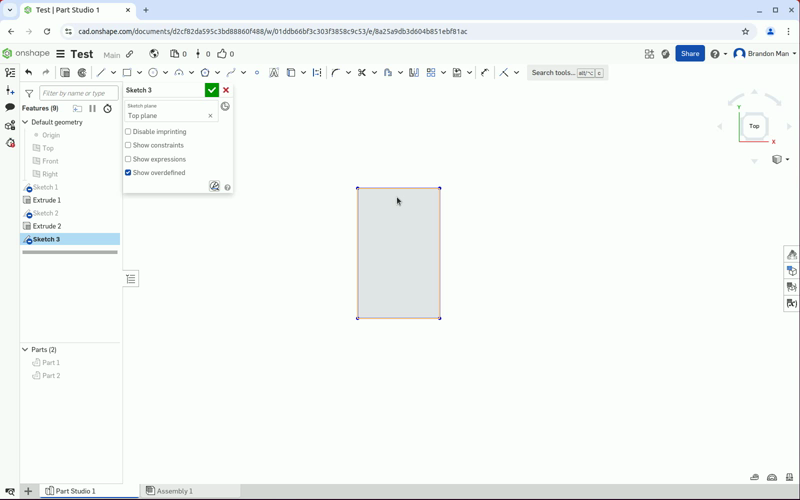
scroll(6)
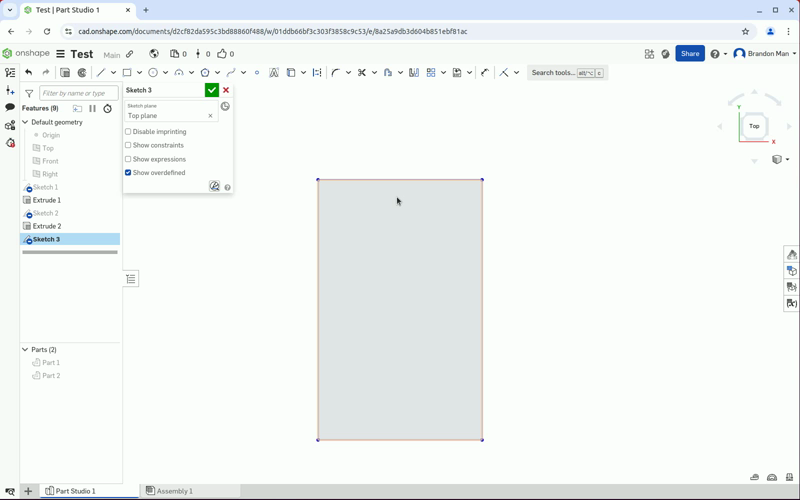
click(397, 196)
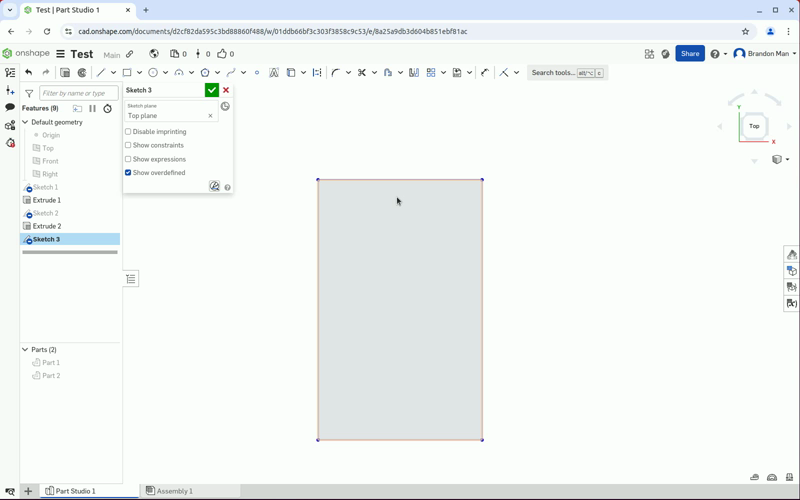
scroll(-6)
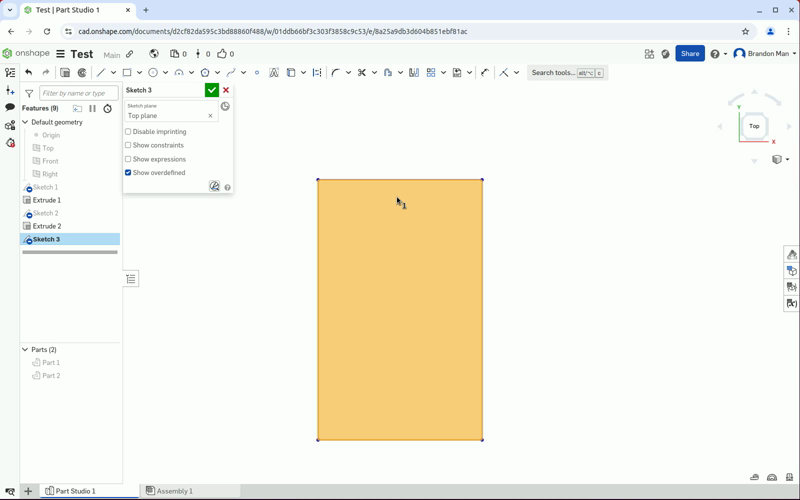
scroll(-6)
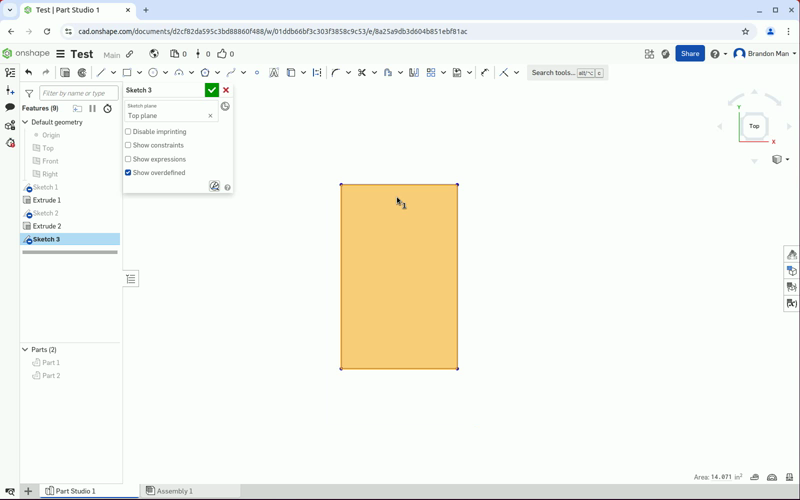
scroll(-6)
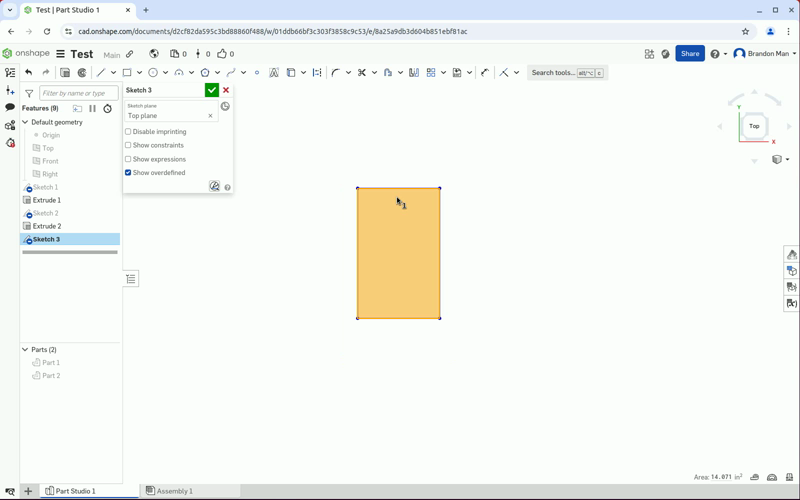
scroll(-6)
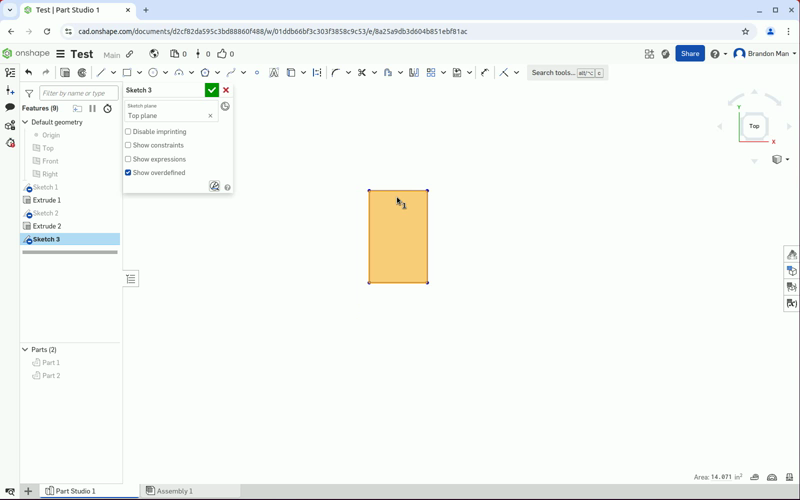
scroll(-6)
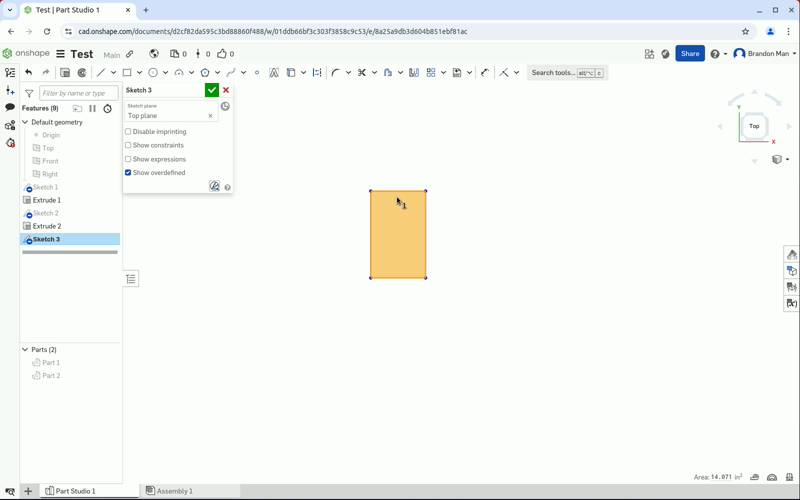
scroll(-6)
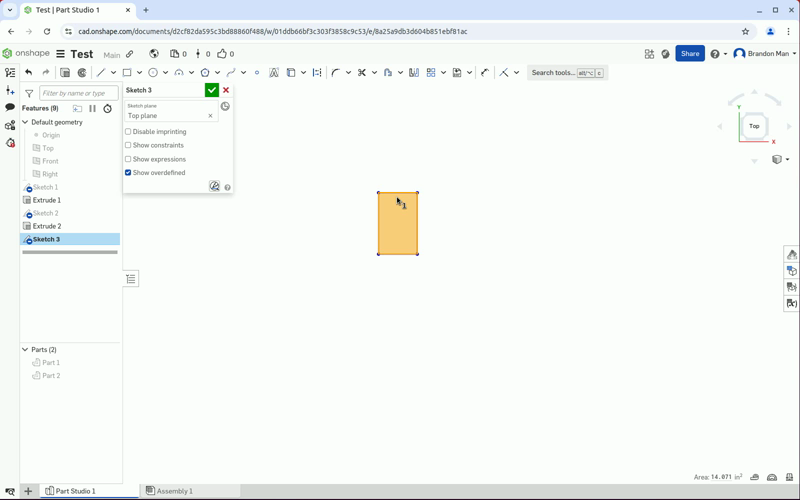
scroll(-6)
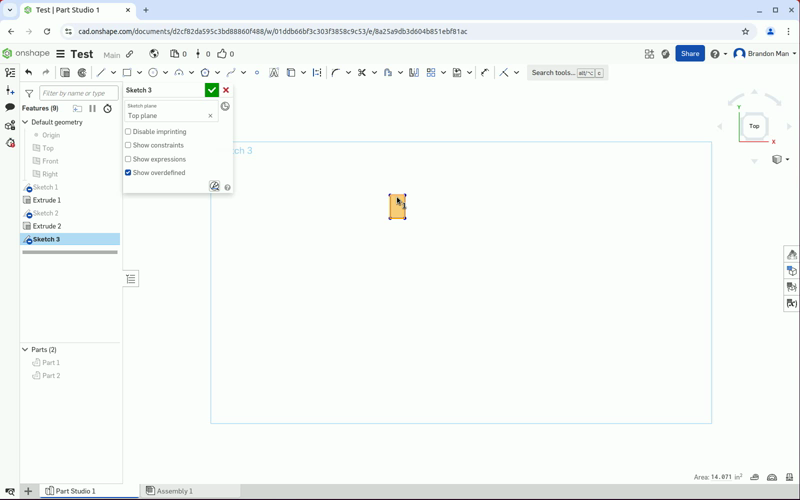
mouse_move(73, 352)
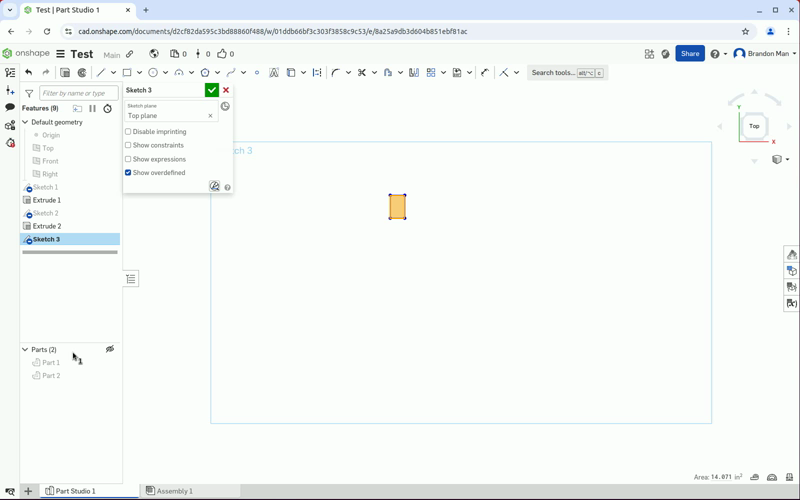
key(shift+y)
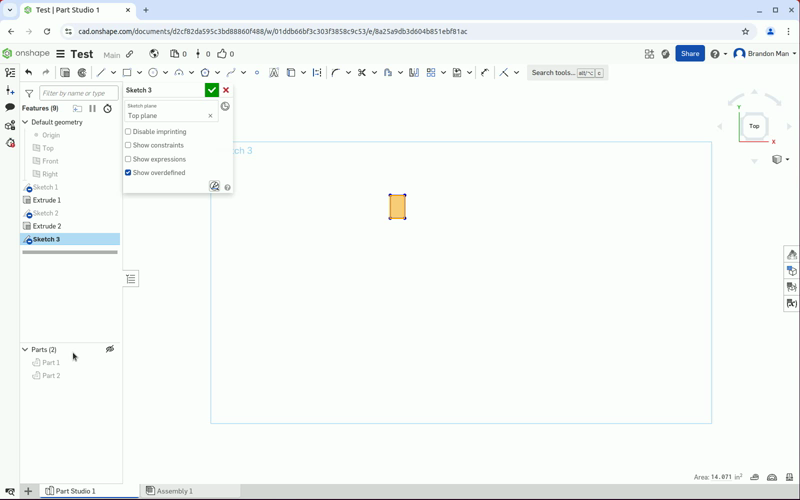
key(shift+e)
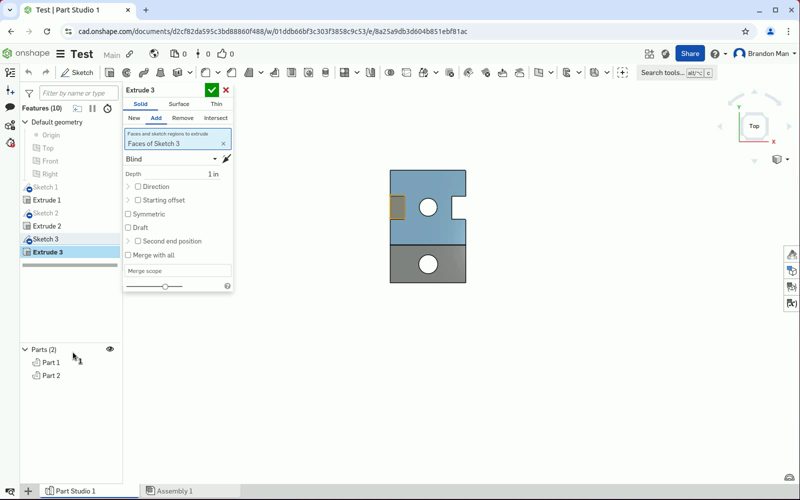
mouse_move(143, 106)
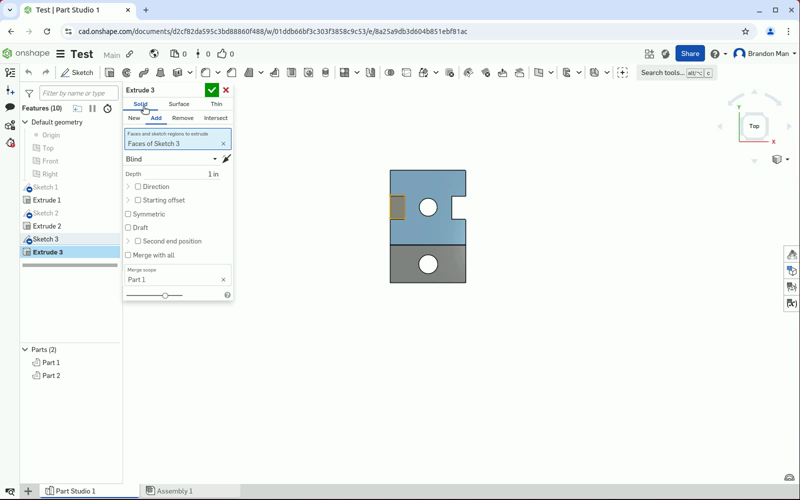
click(143, 106)
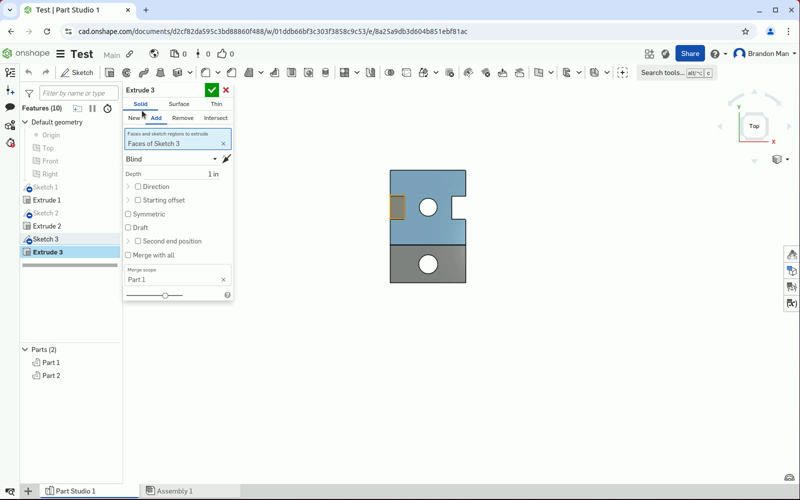
mouse_move(137, 120)
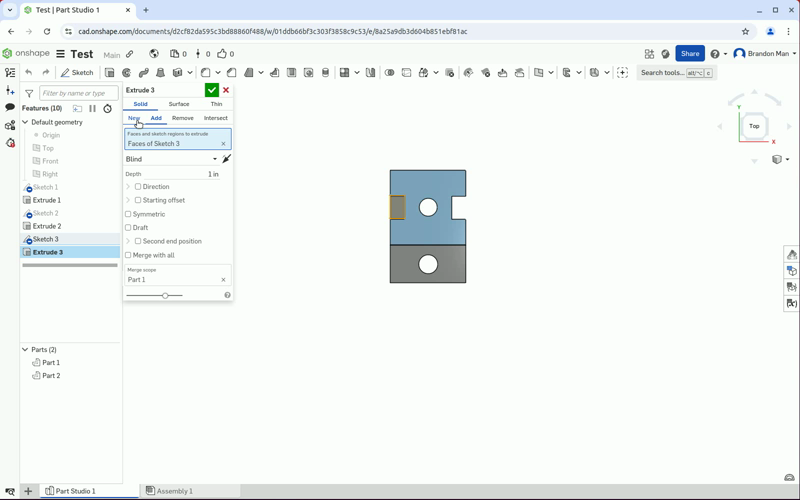
click(137, 120)
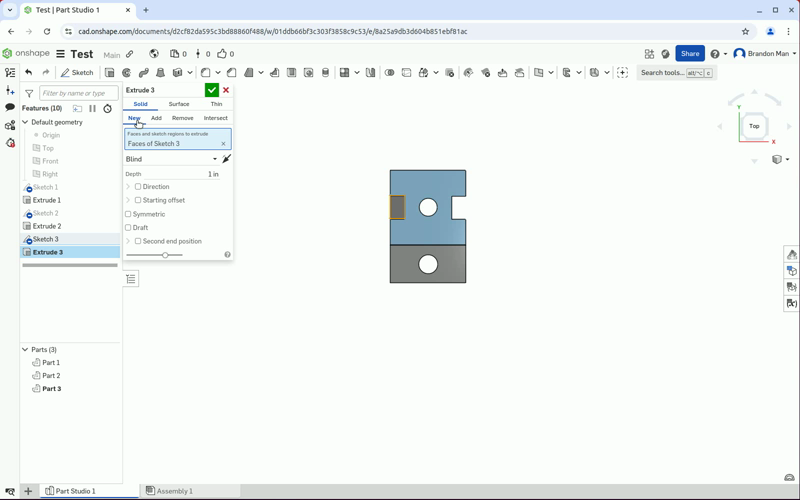
key(tab, 4)
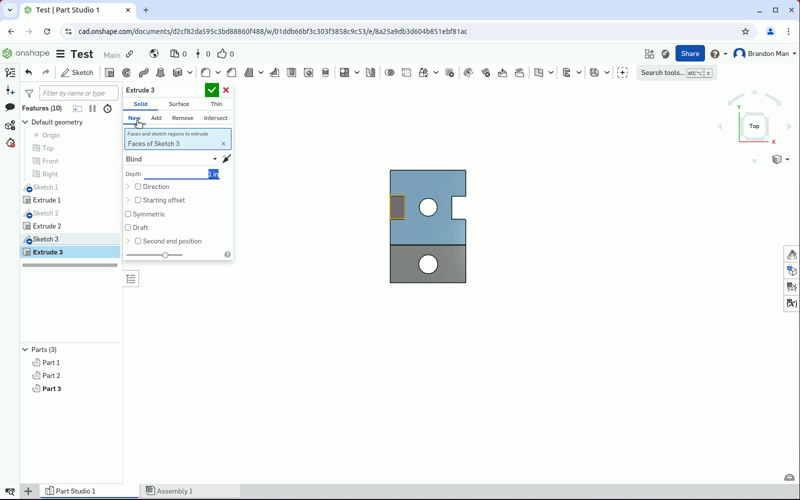
text(7.703)
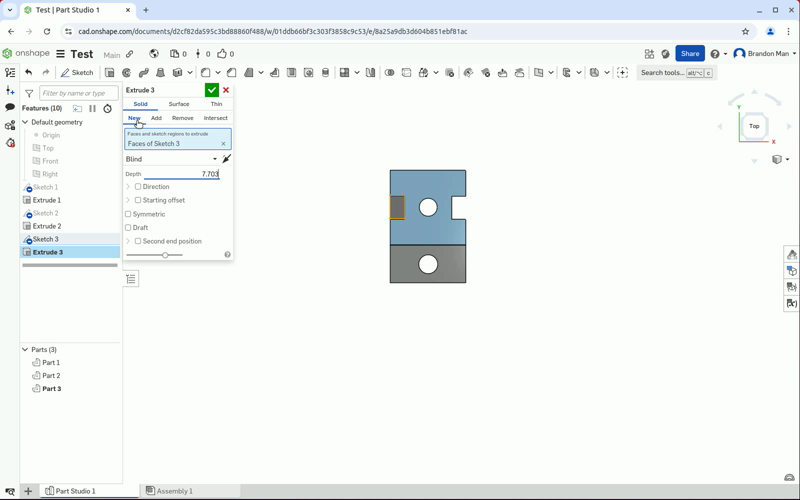
key(enter)
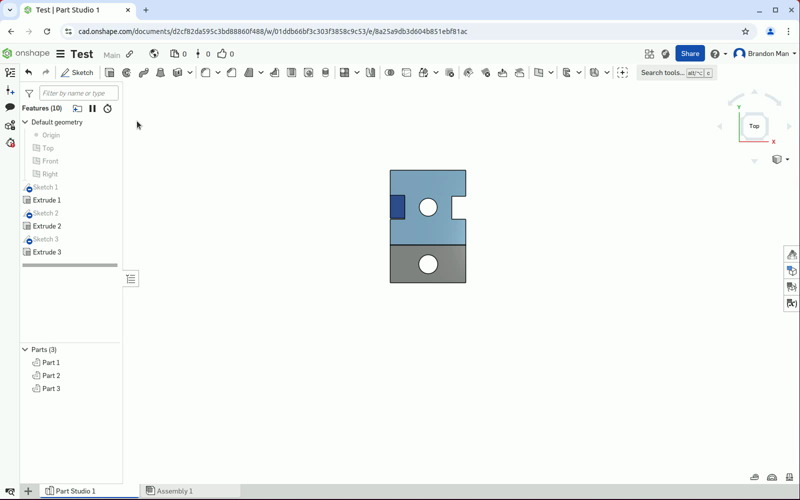
key(shift+h)
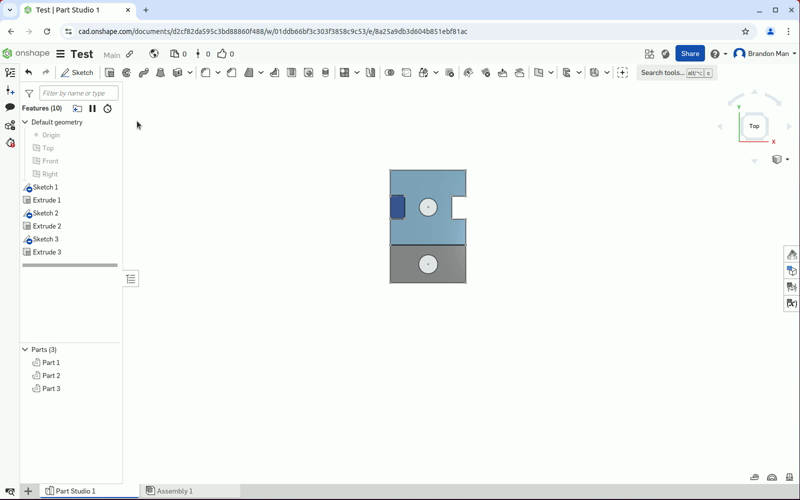
key(shift+h)
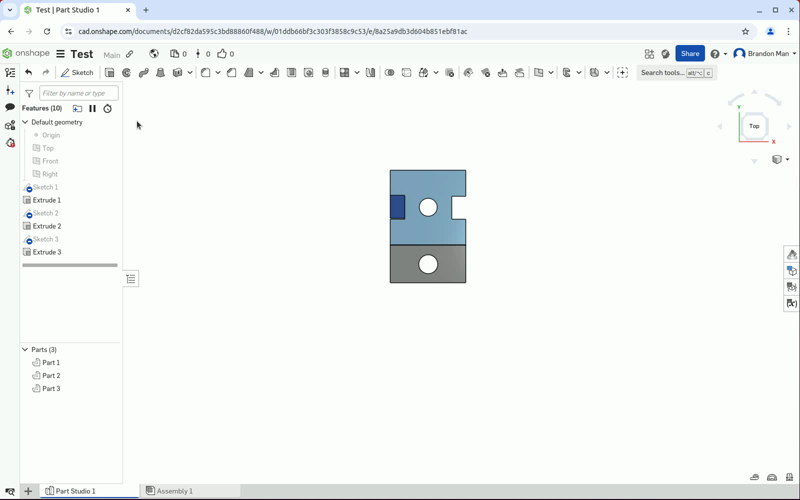
mouse_move(73, 189)
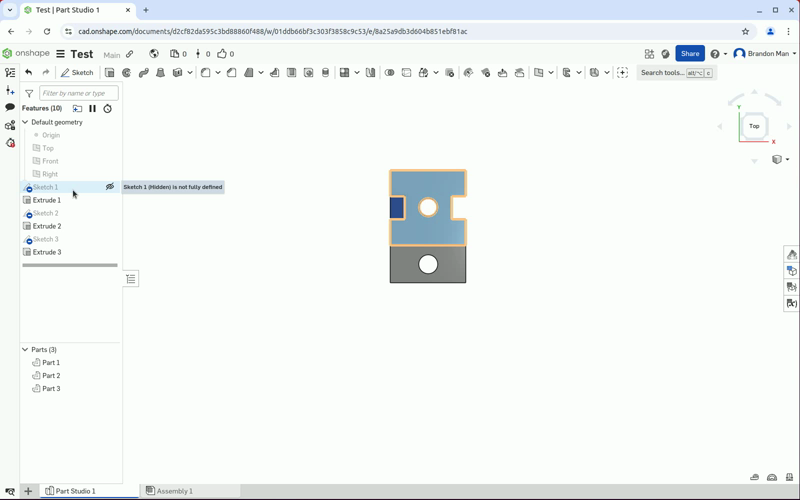
click(73, 189)
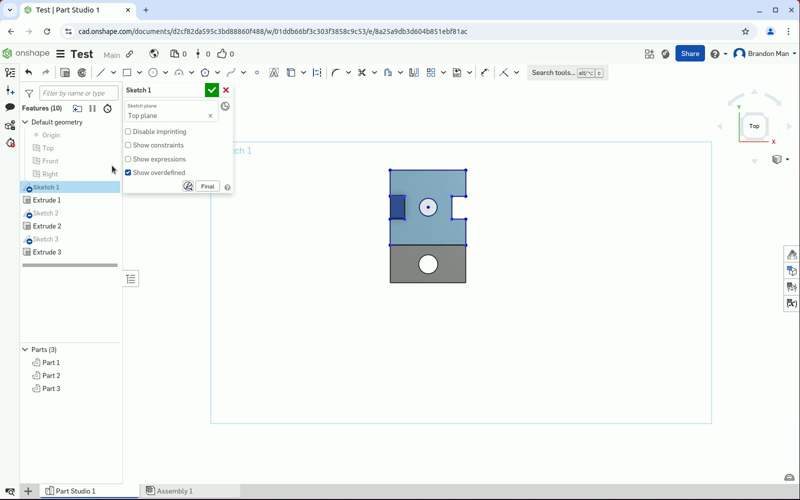
mouse_move(229, 92)
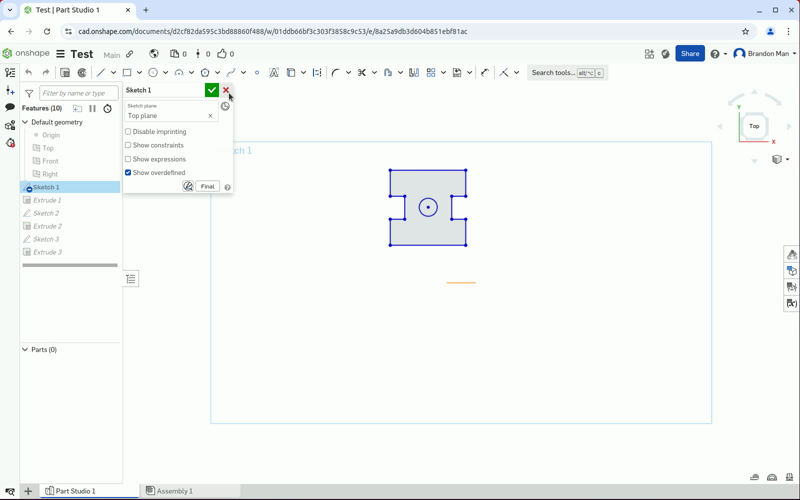
click(229, 92)
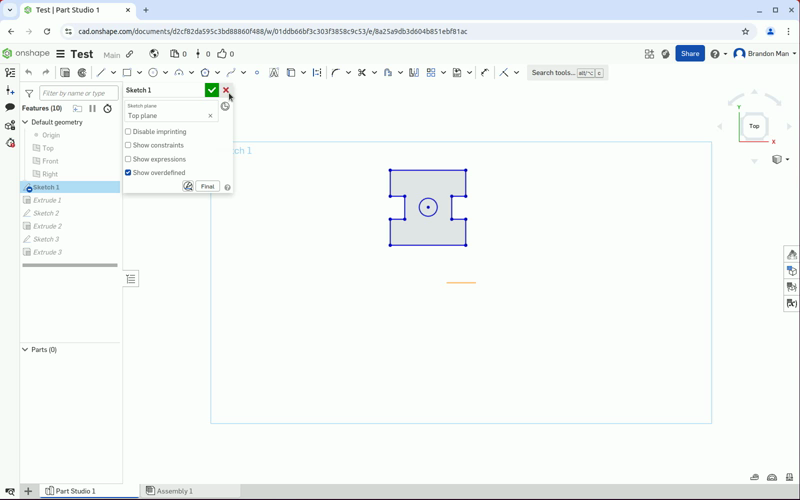
key(shift+s)
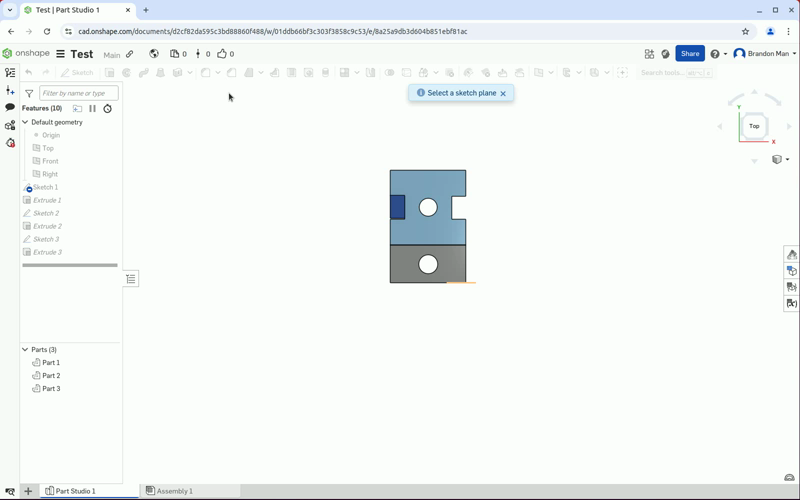
mouse_move(73, 150)
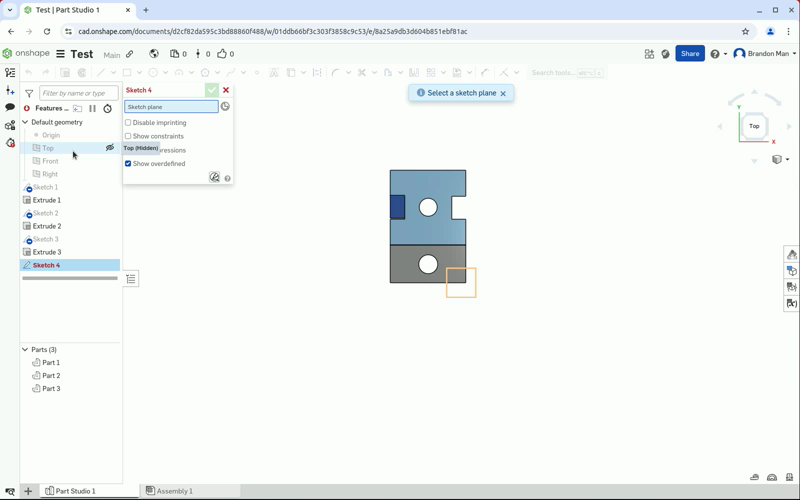
click(73, 150)
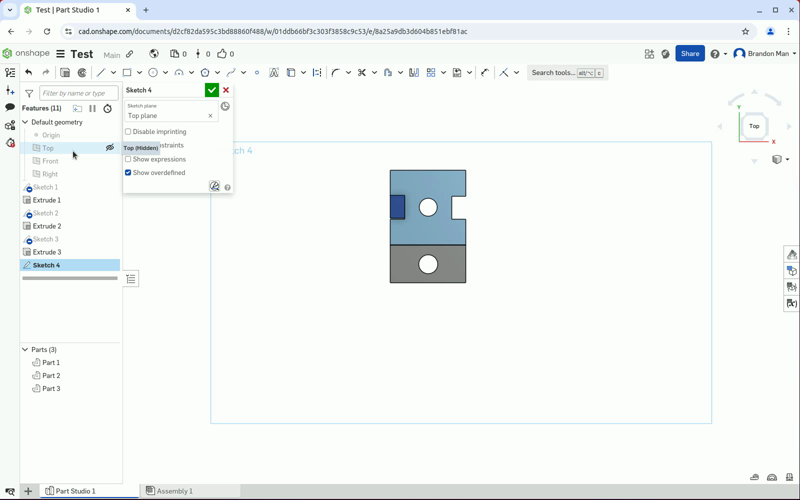
mouse_move(73, 352)
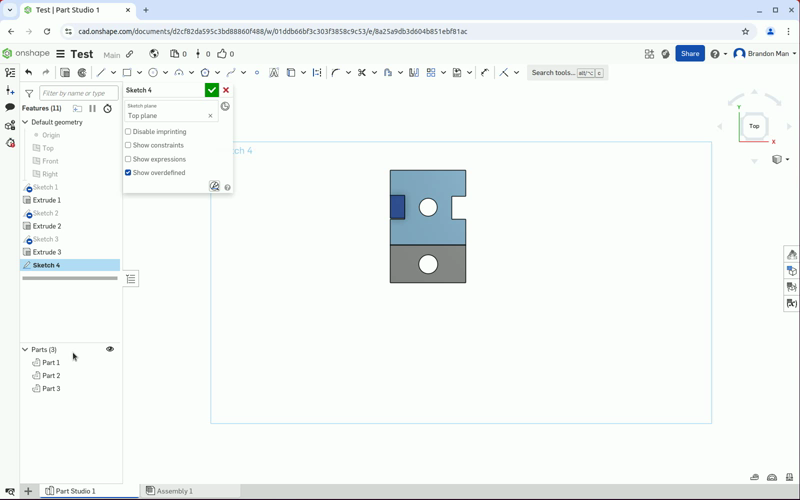
key(y)
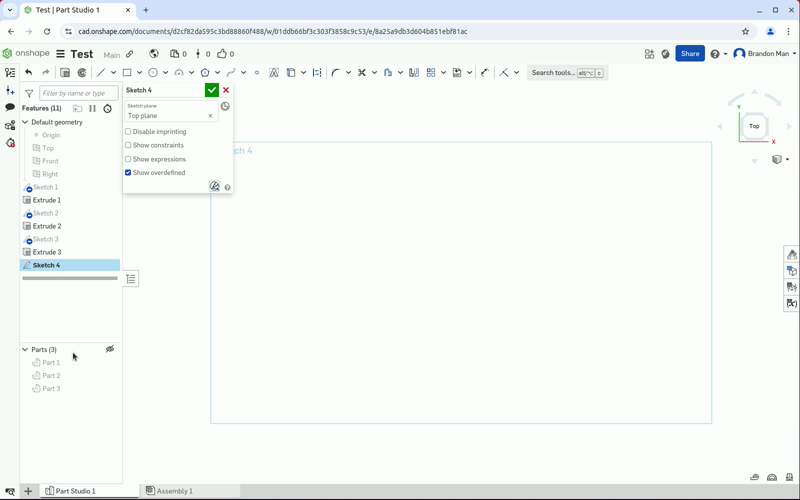
key(l)
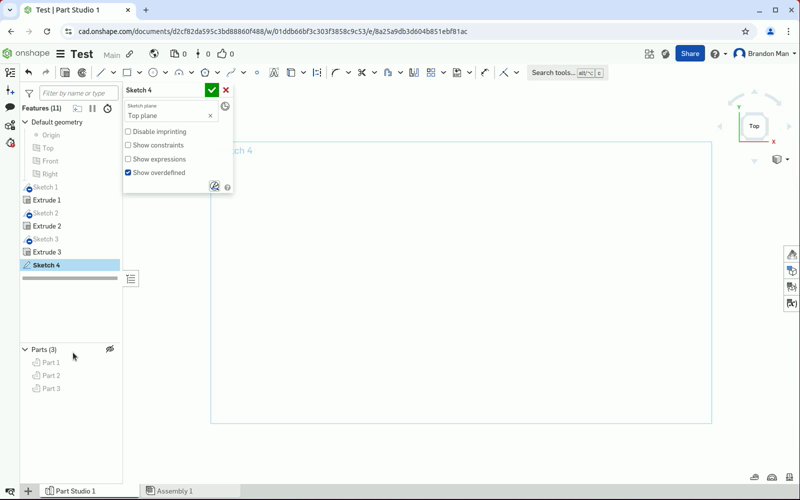
key_down(shift)
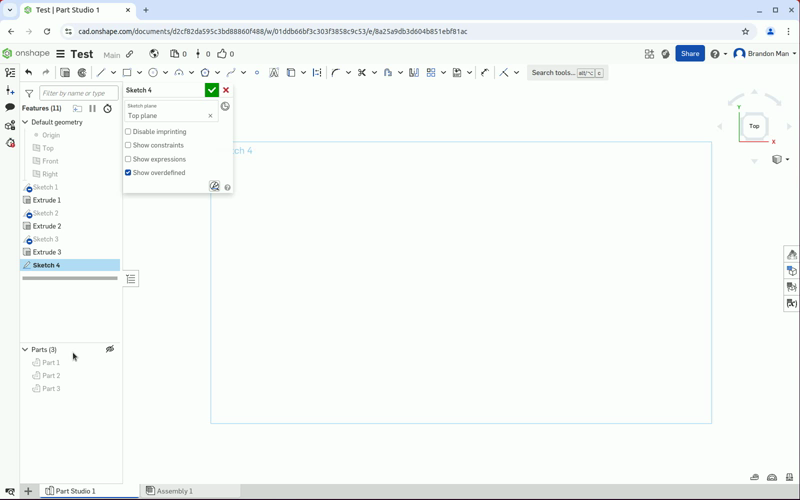
mouse_move(451, 218)
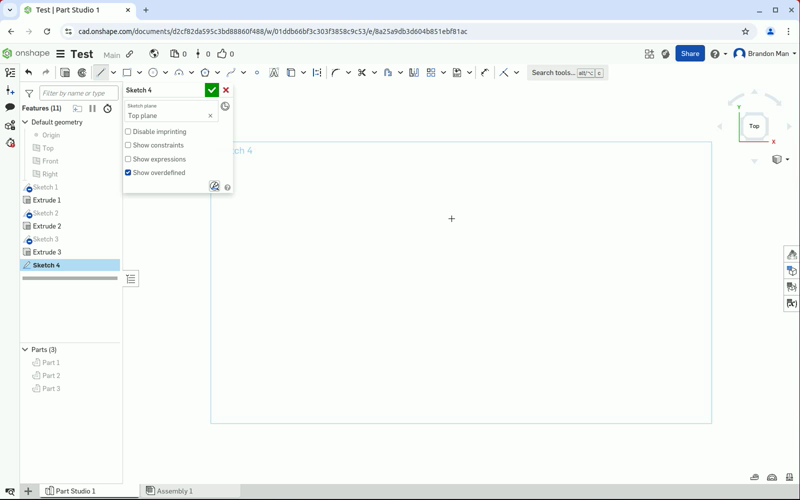
click(451, 218)
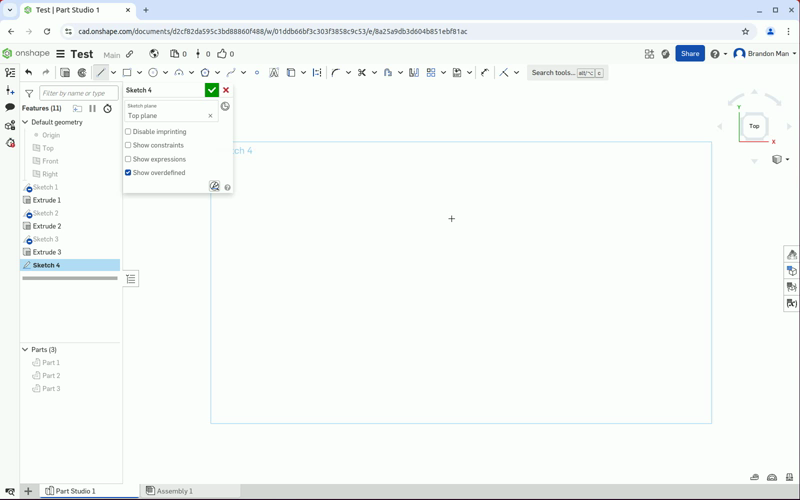
key_up(shift)
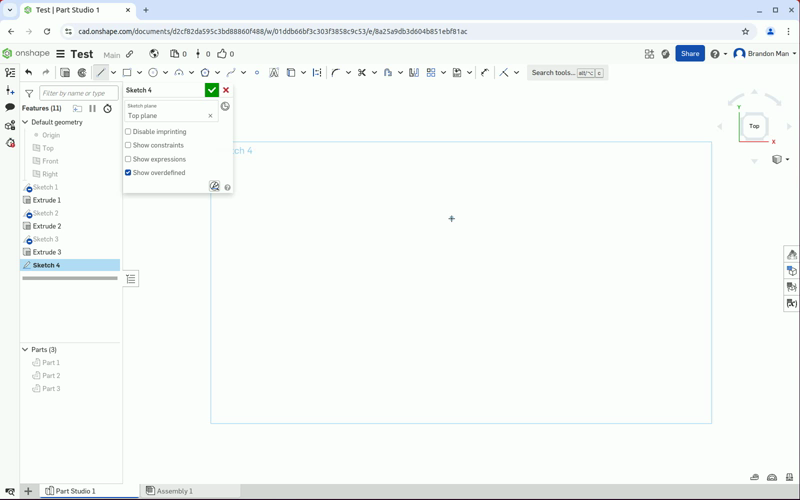
key_down(shift)
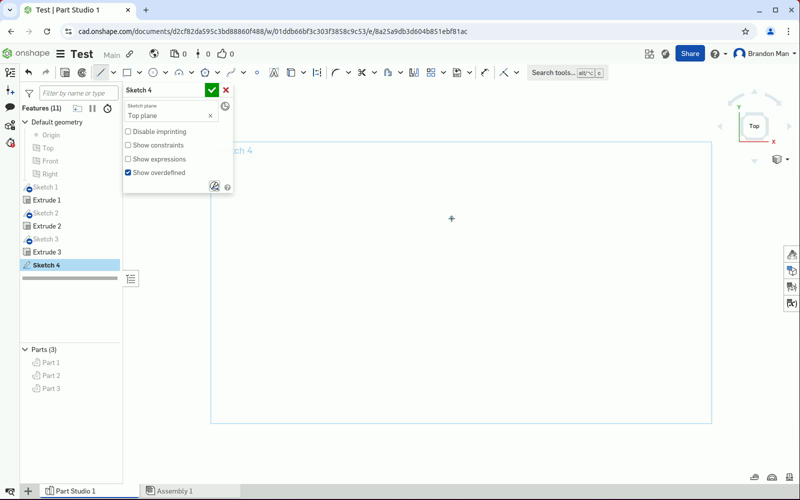
mouse_move(481, 218)
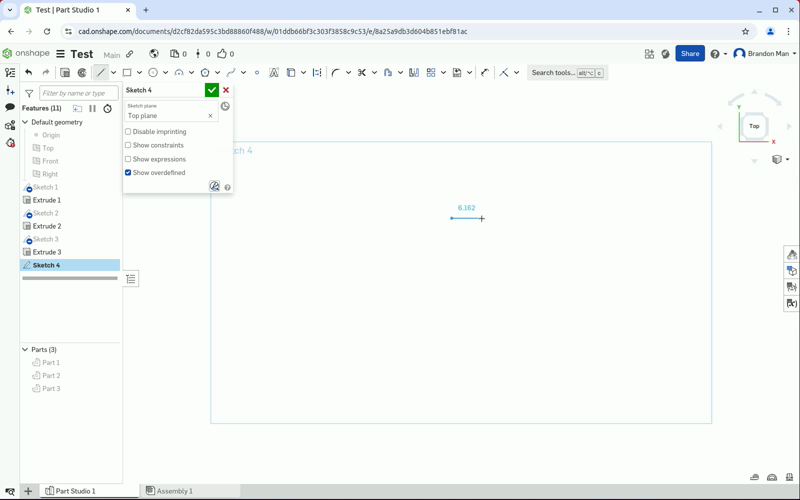
mouse_move(466, 218)
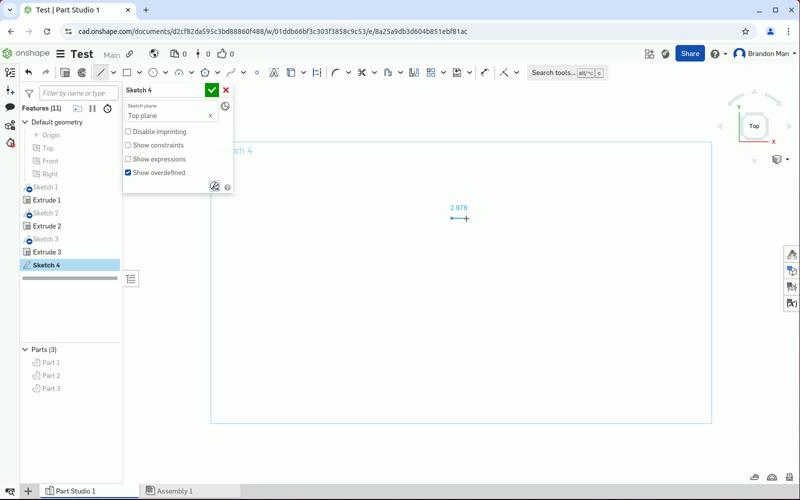
click(466, 218)
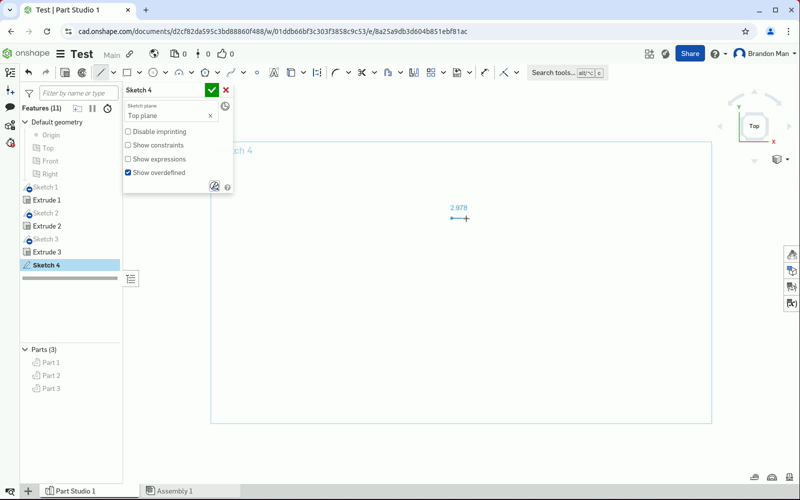
key_up(shift)
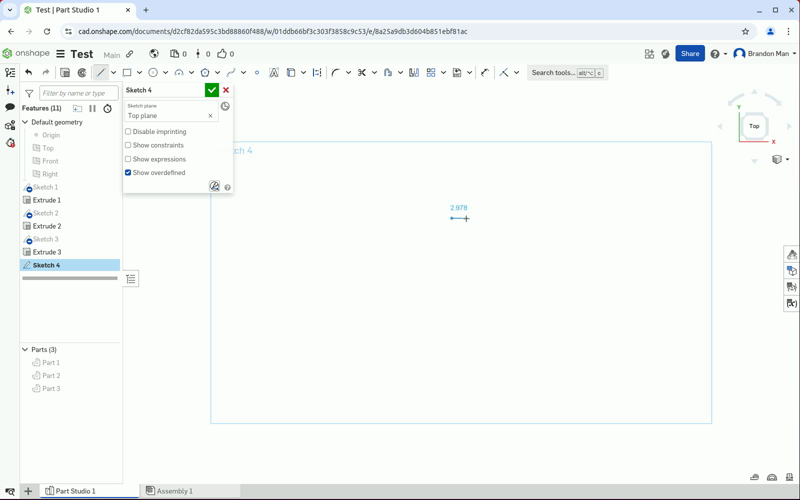
key_down(shift)
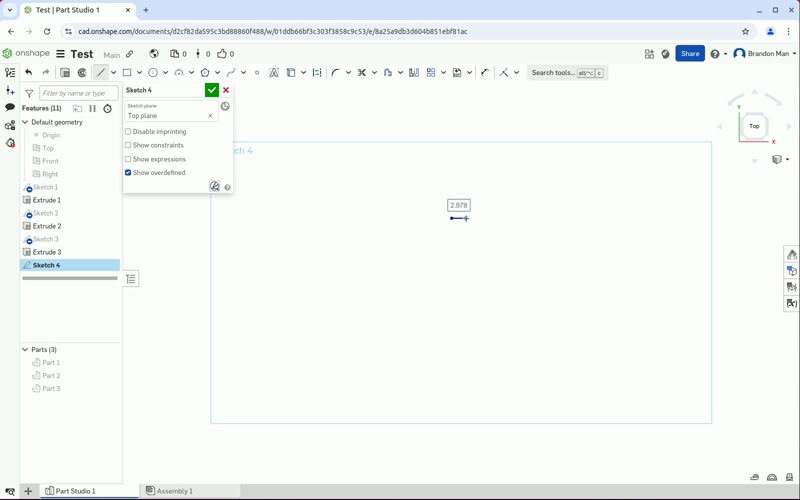
mouse_move(496, 218)
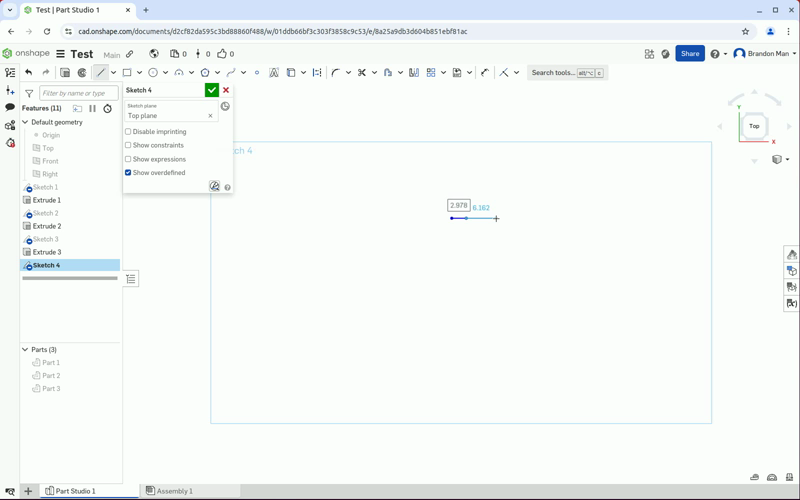
mouse_move(466, 195)
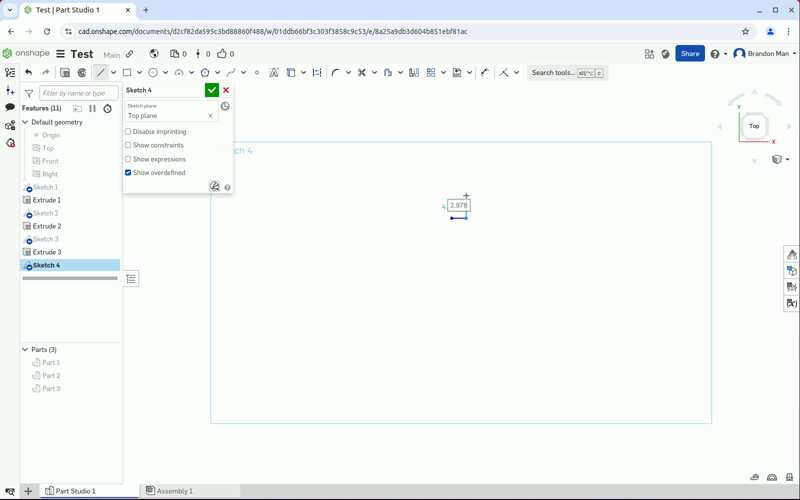
click(466, 195)
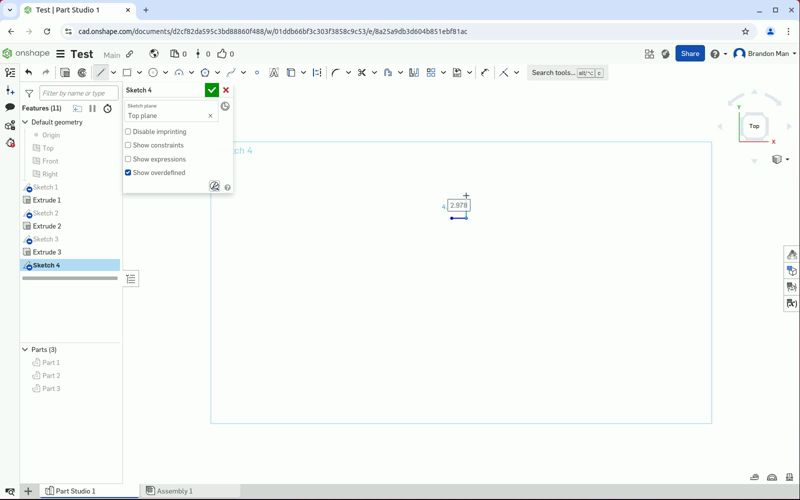
key_up(shift)
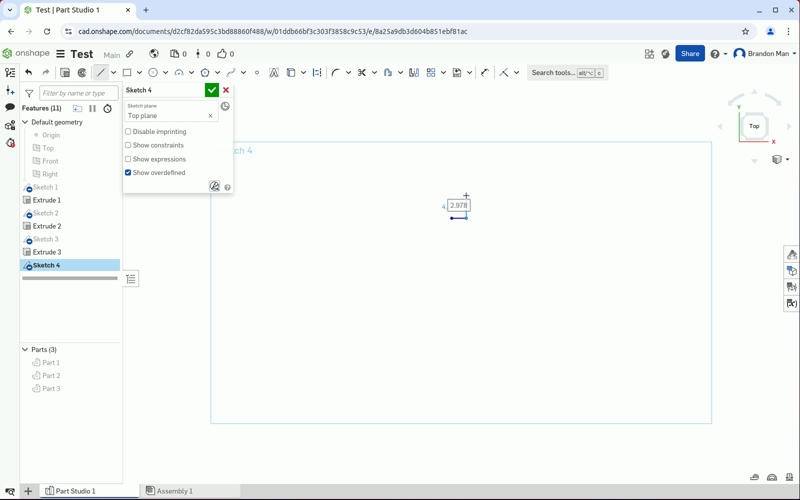
key_down(shift)
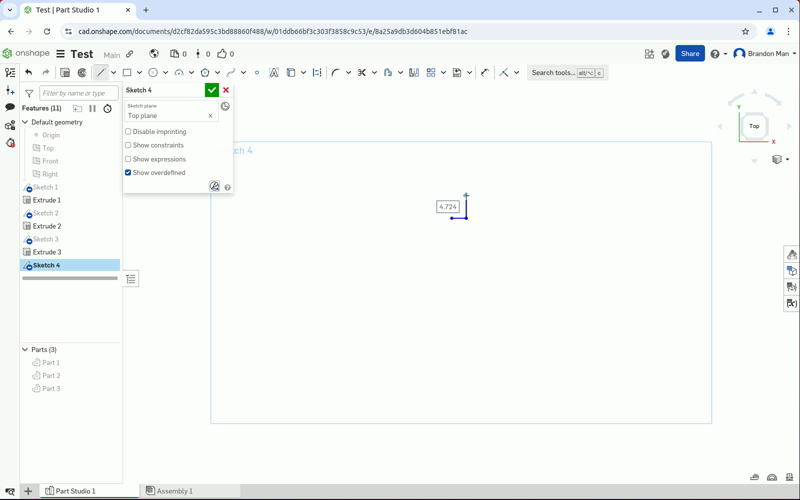
mouse_move(496, 195)
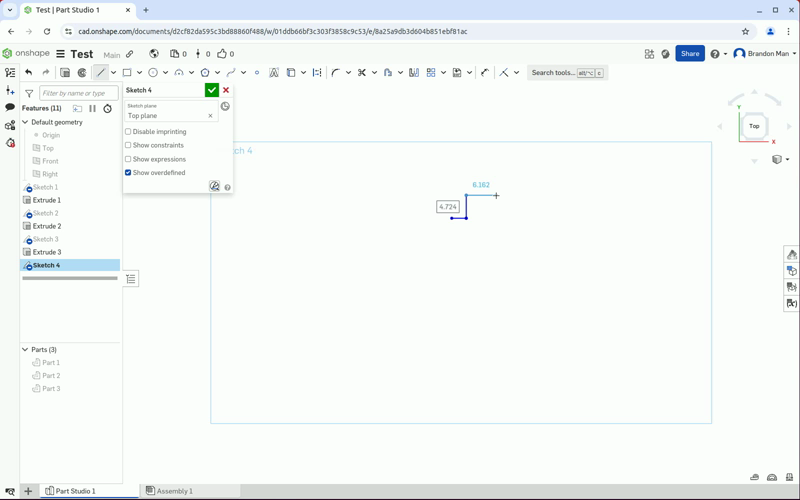
mouse_move(451, 195)
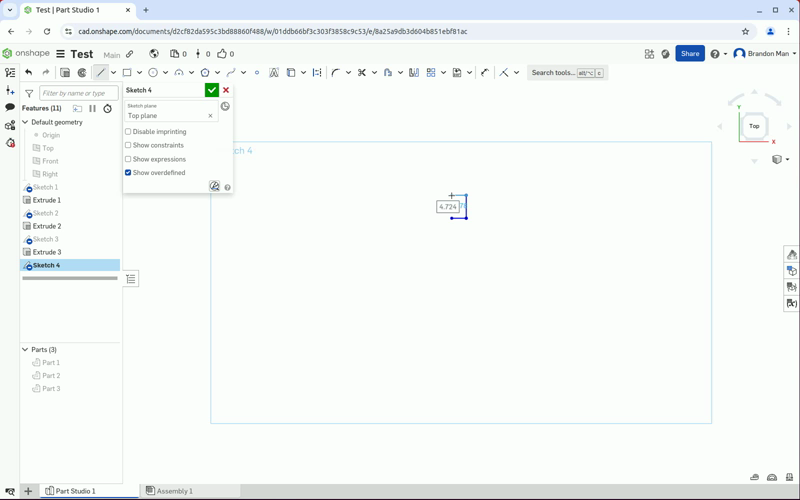
click(451, 195)
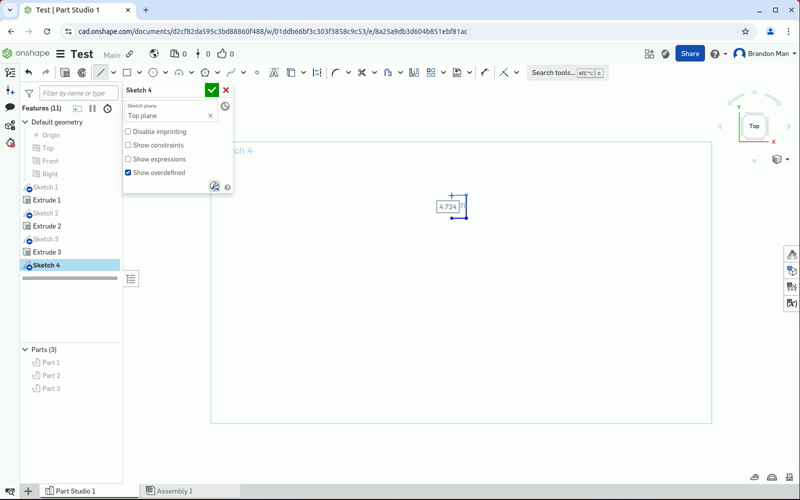
key_up(shift)
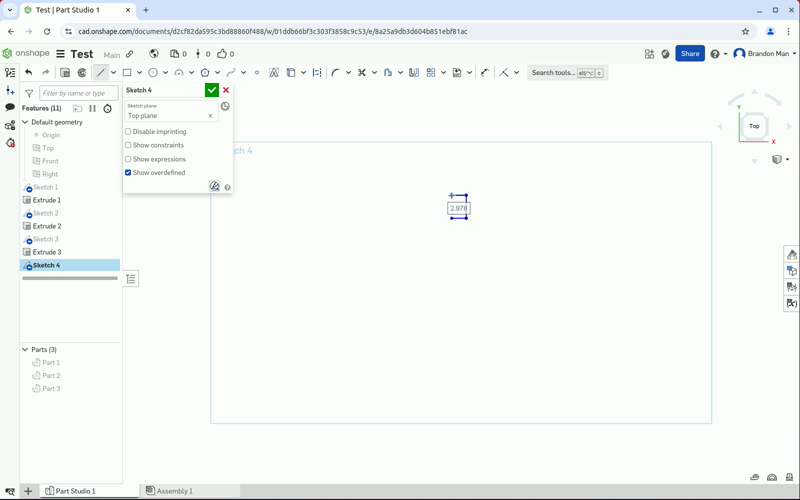
mouse_move(481, 195)
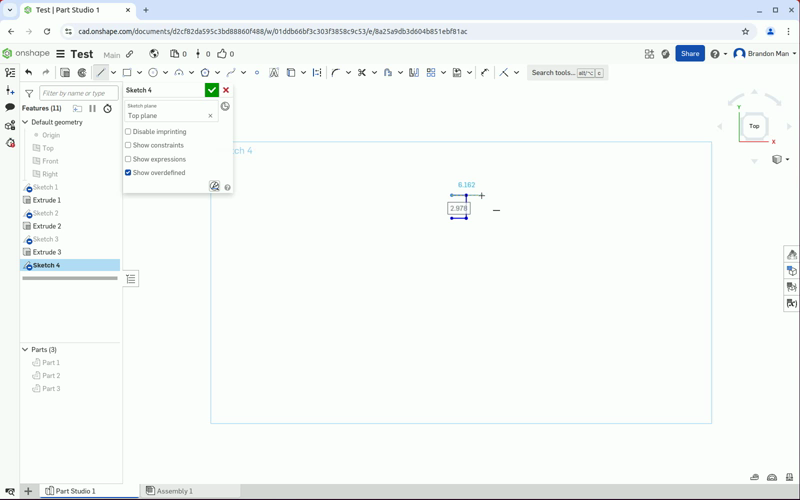
key_down(shift)
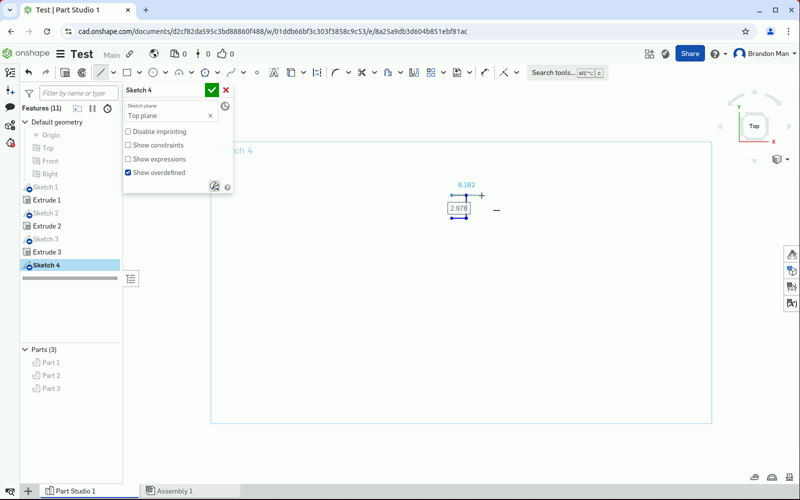
mouse_move(451, 218)
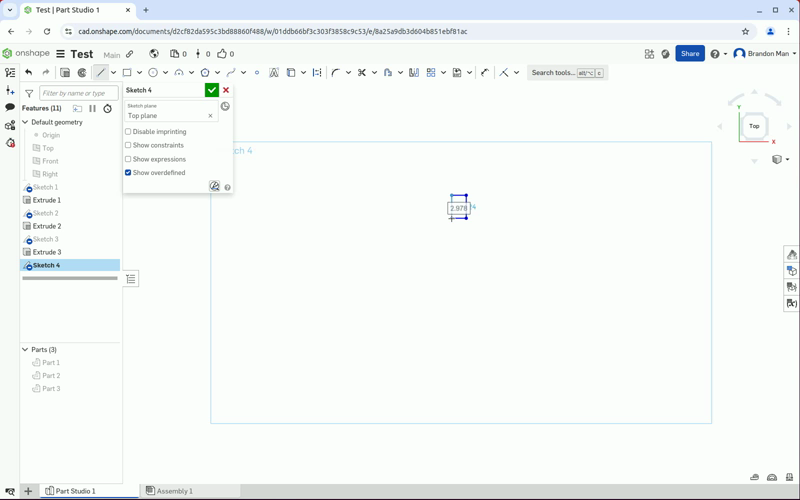
key_up(shift)
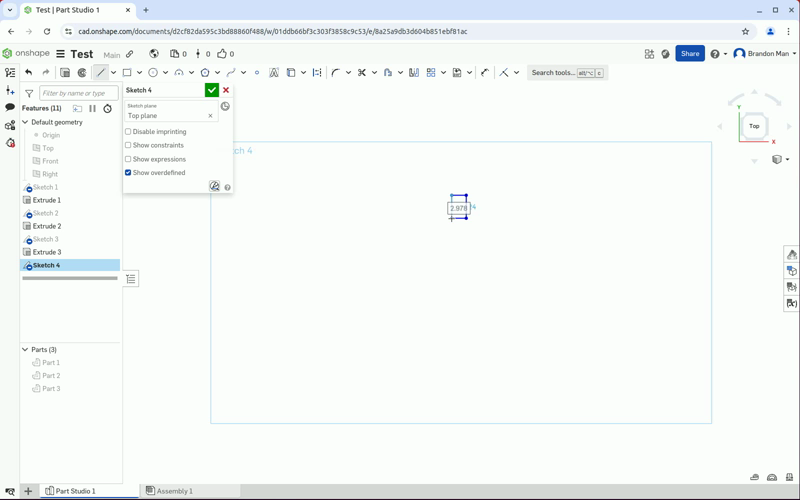
click(451, 218)
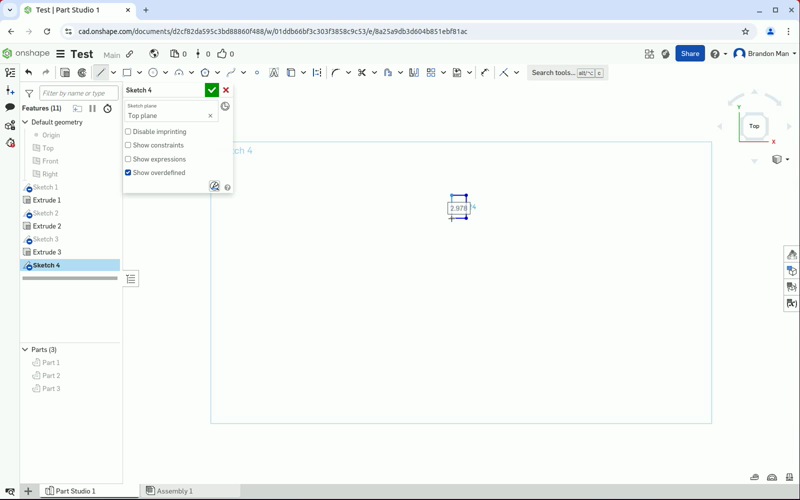
key(esc)
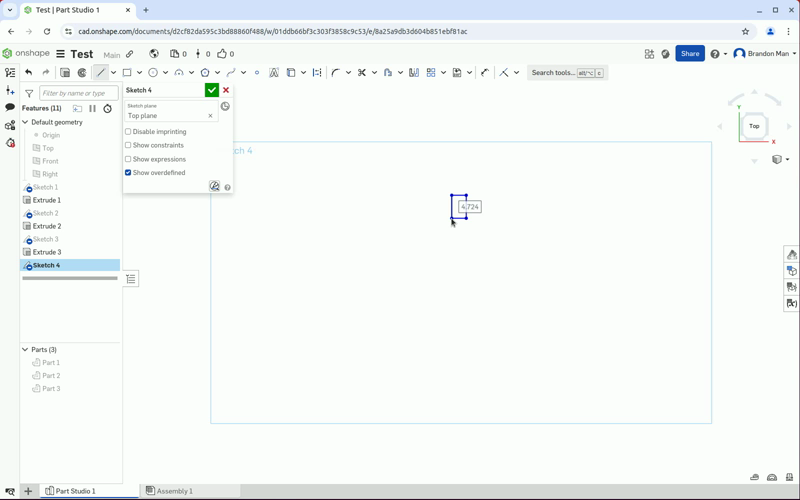
mouse_move(463, 198)
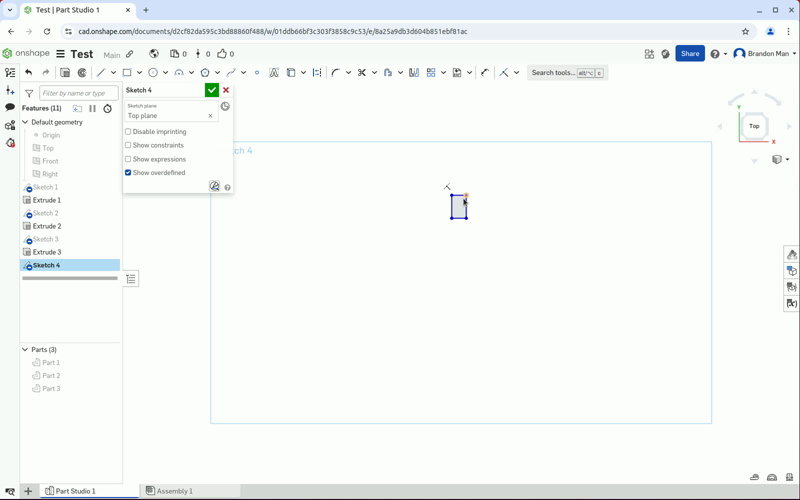
scroll(6)
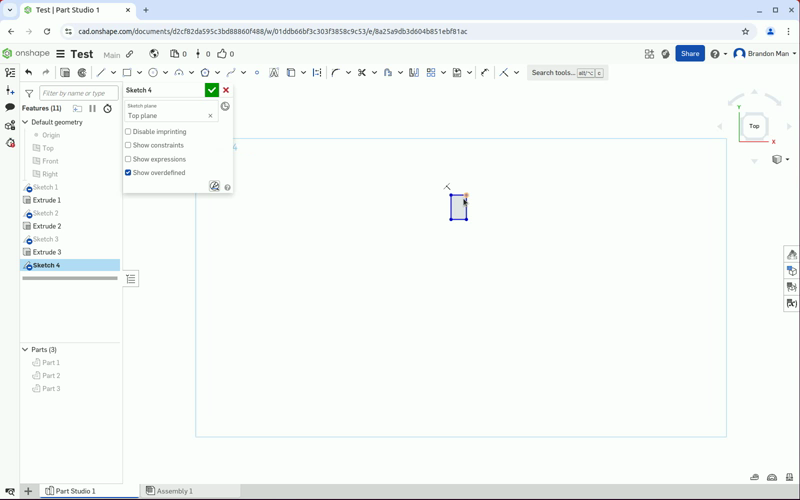
scroll(6)
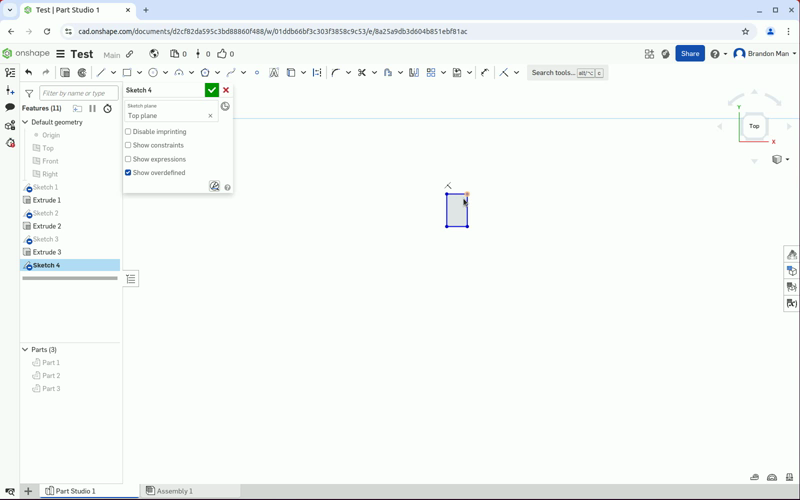
scroll(6)
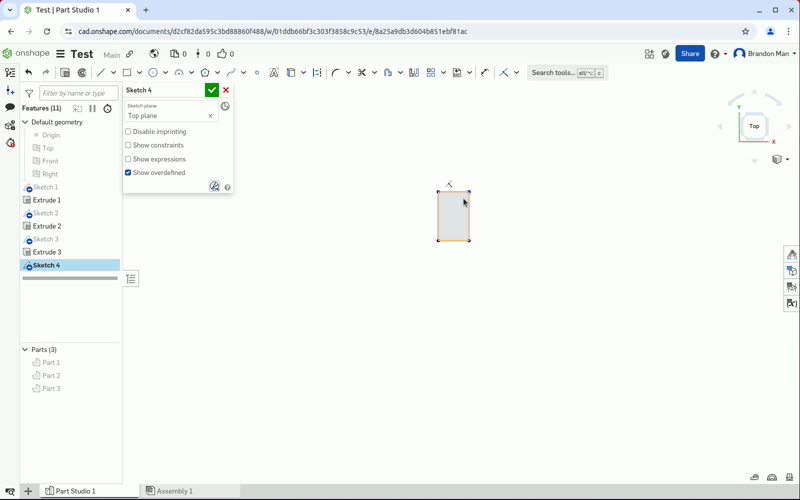
scroll(6)
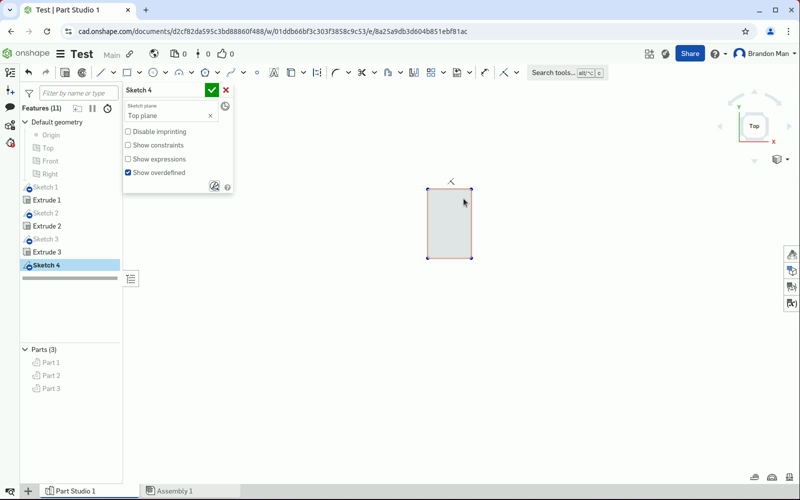
scroll(6)
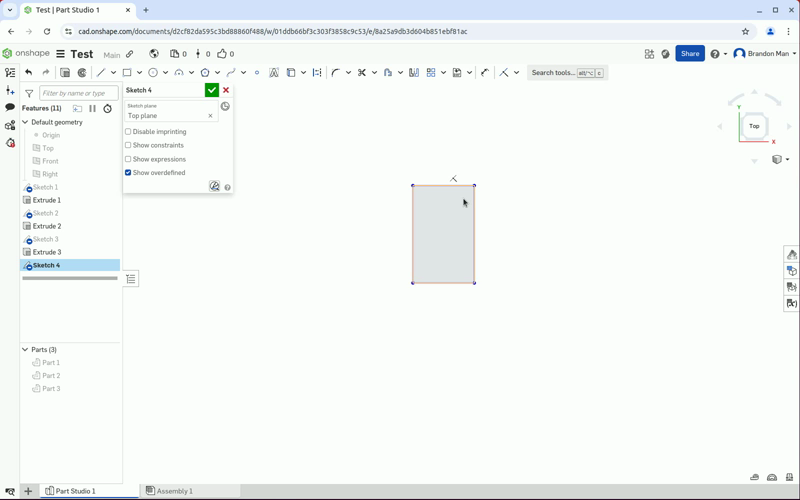
scroll(6)
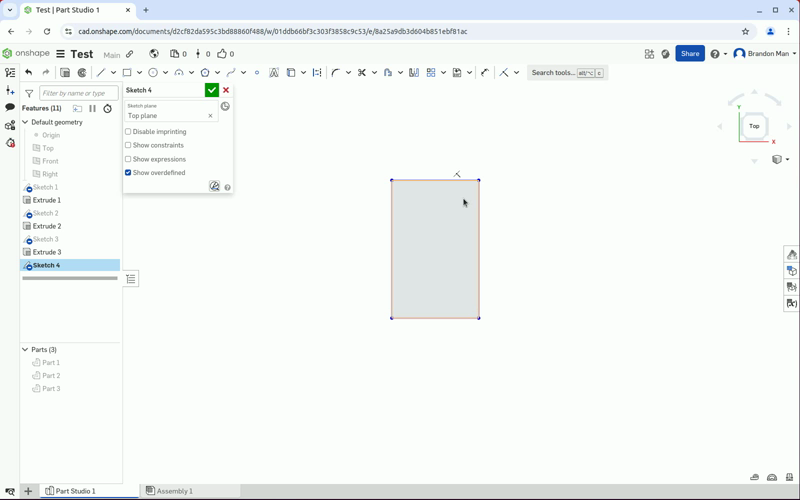
scroll(6)
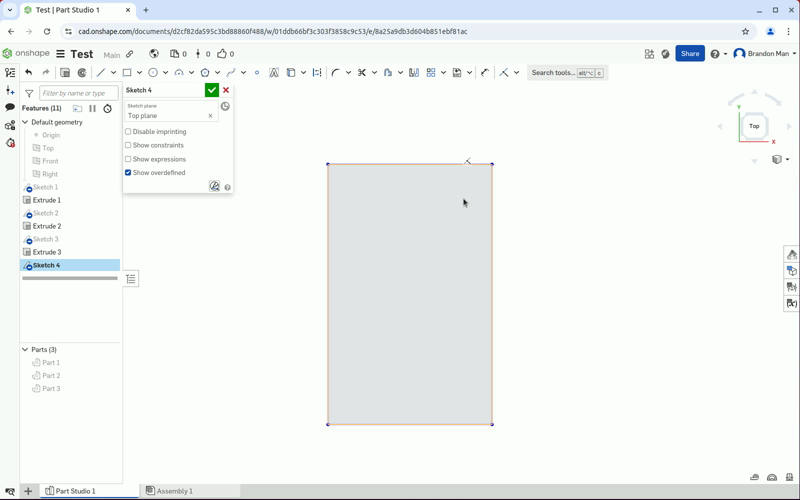
click(463, 198)
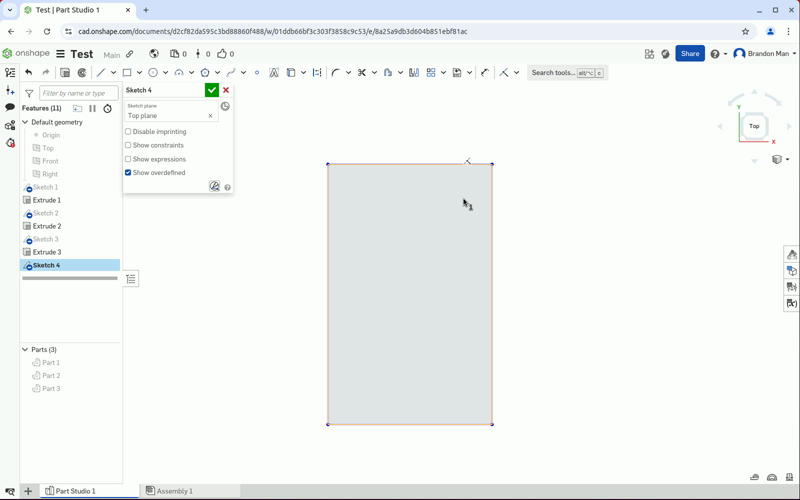
scroll(-6)
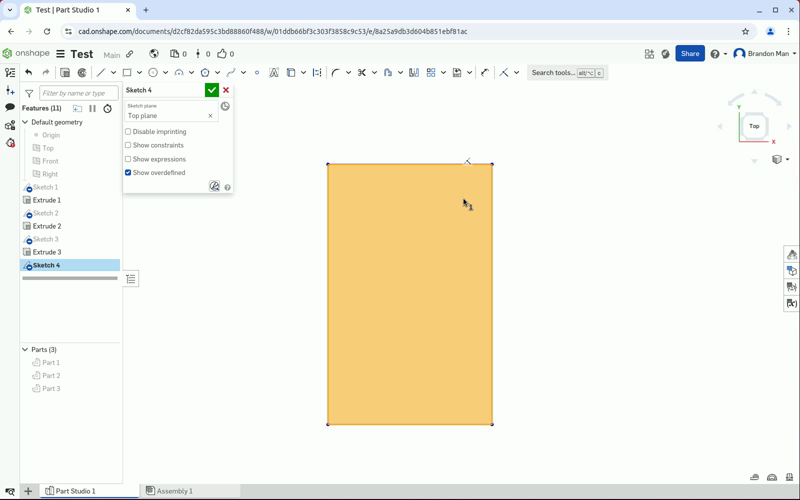
scroll(-6)
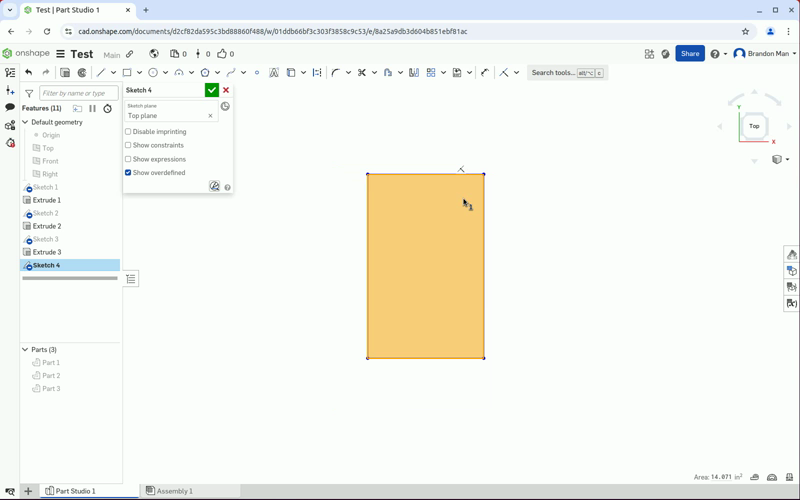
scroll(-6)
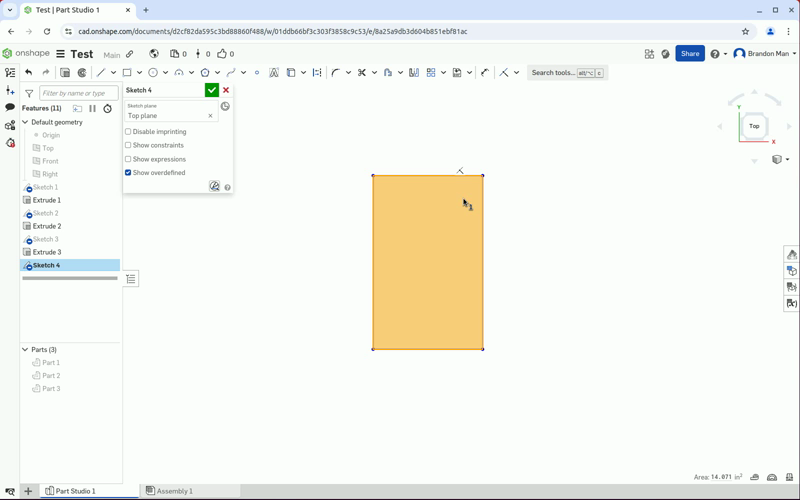
scroll(-6)
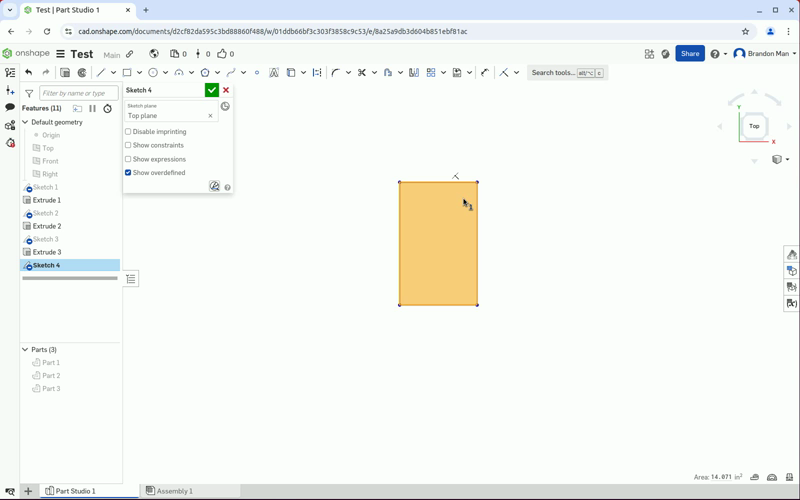
scroll(-6)
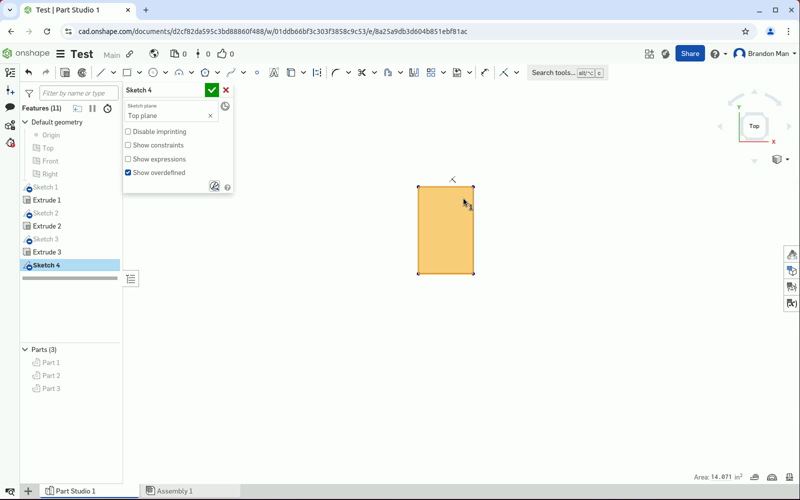
scroll(-6)
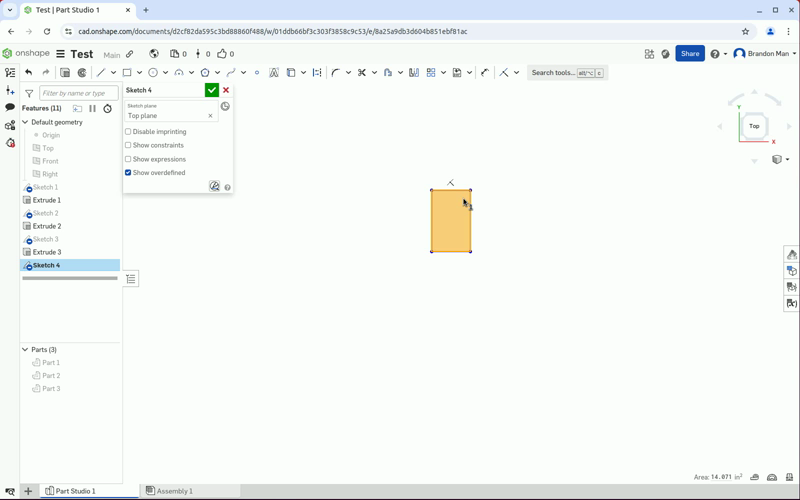
scroll(-6)
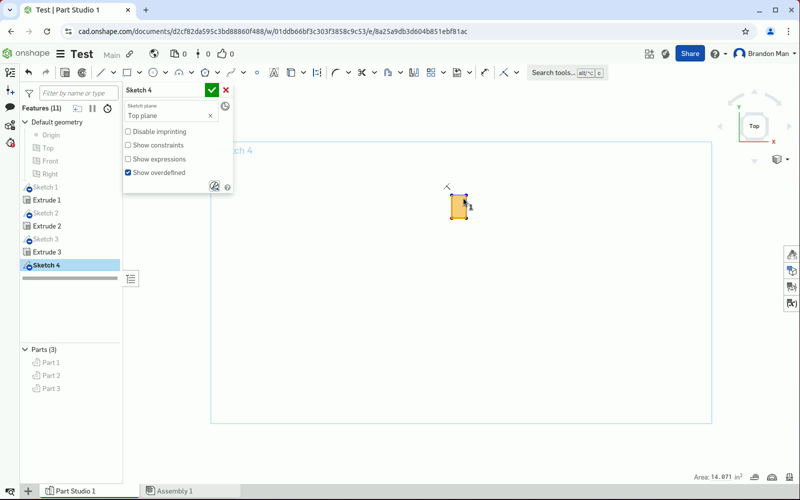
mouse_move(73, 352)
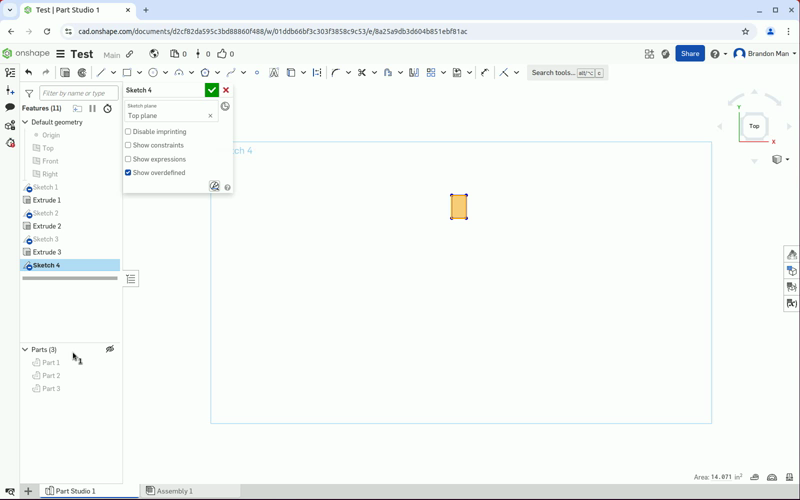
key(shift+y)
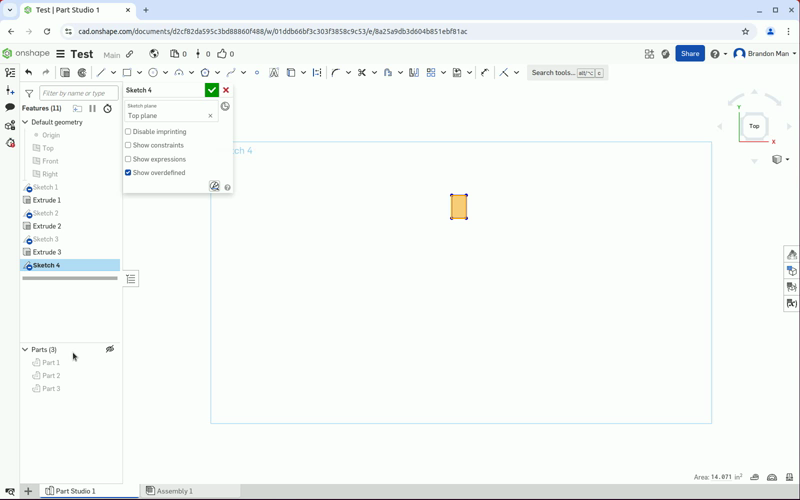
key(shift+e)
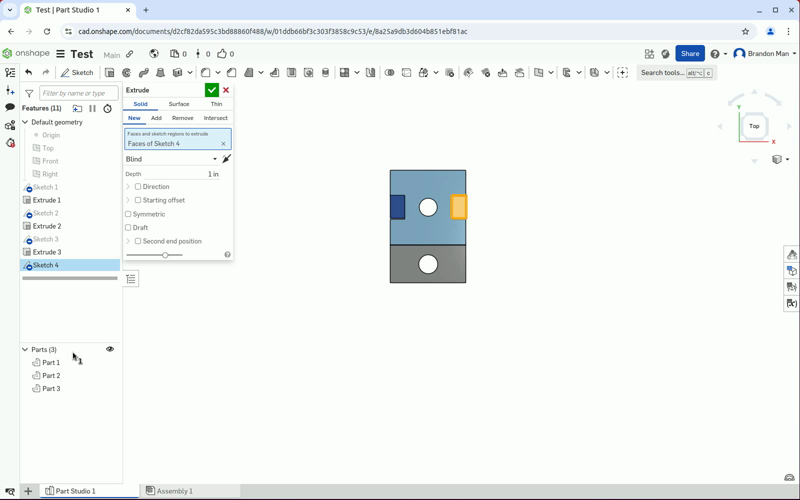
mouse_move(143, 106)
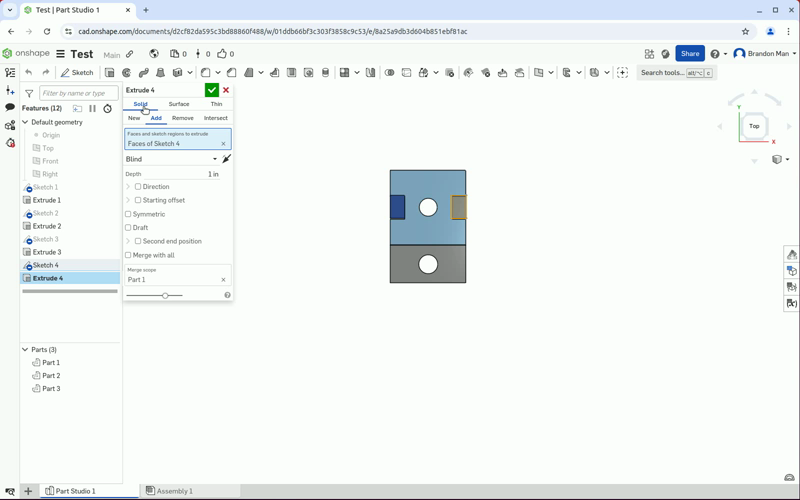
click(143, 106)
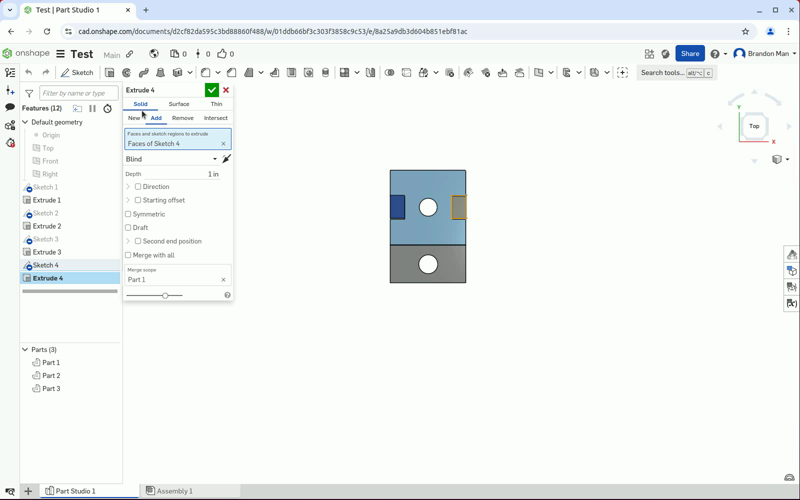
mouse_move(137, 120)
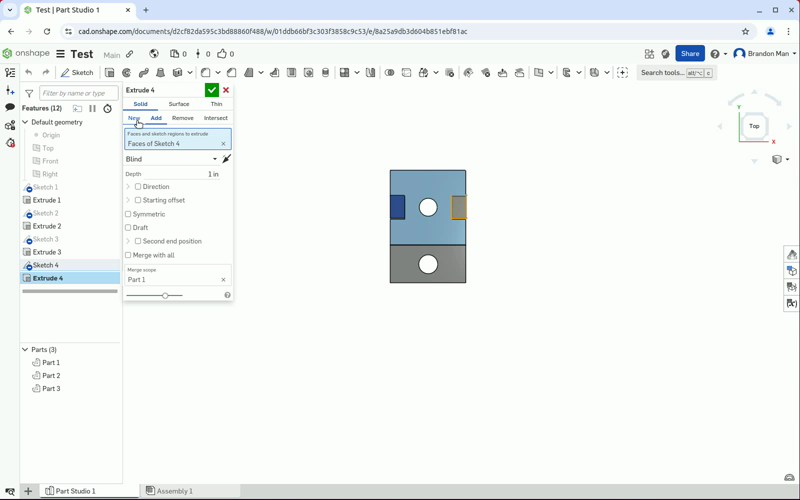
click(137, 120)
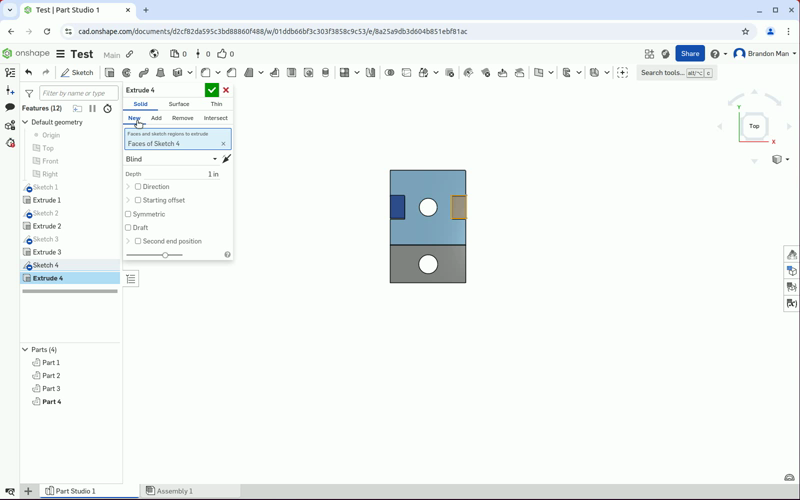
key(tab, 4)
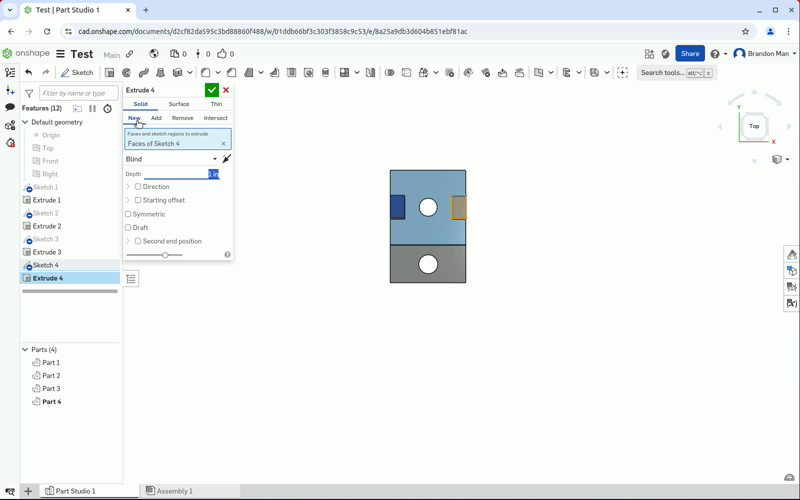
text(7.703)
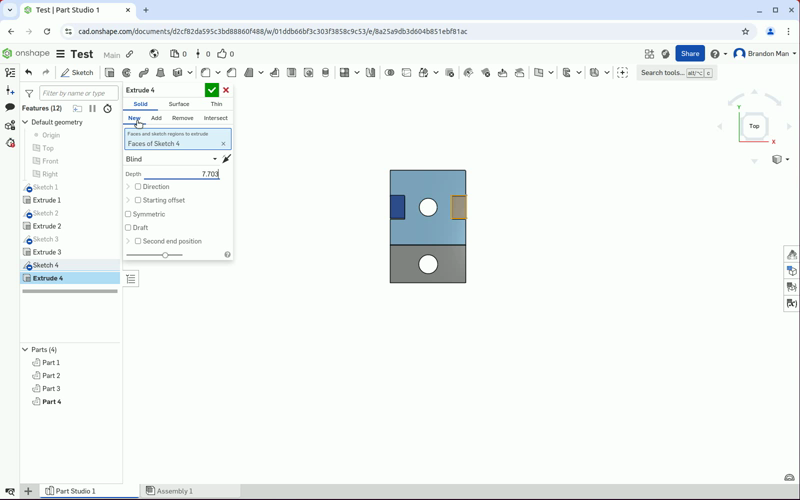
key(enter)
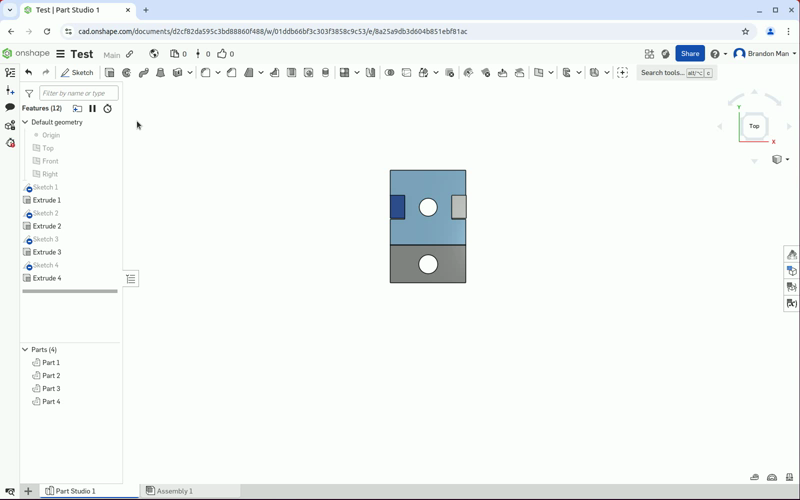
key(shift+h)
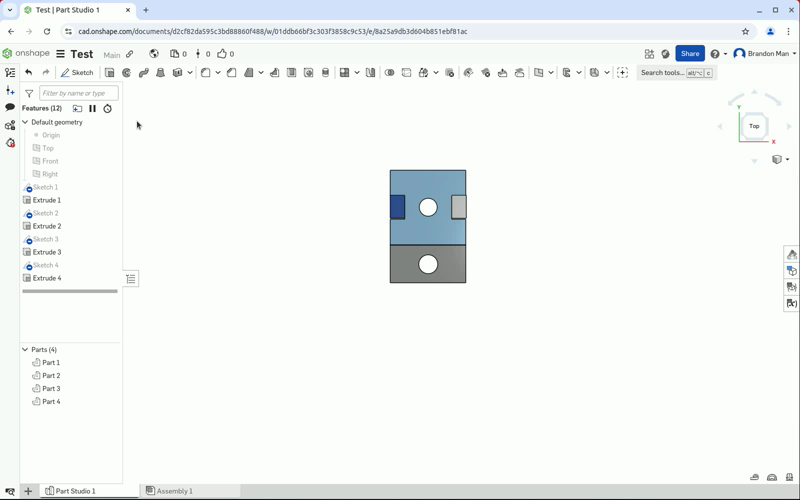
key(shift+h)
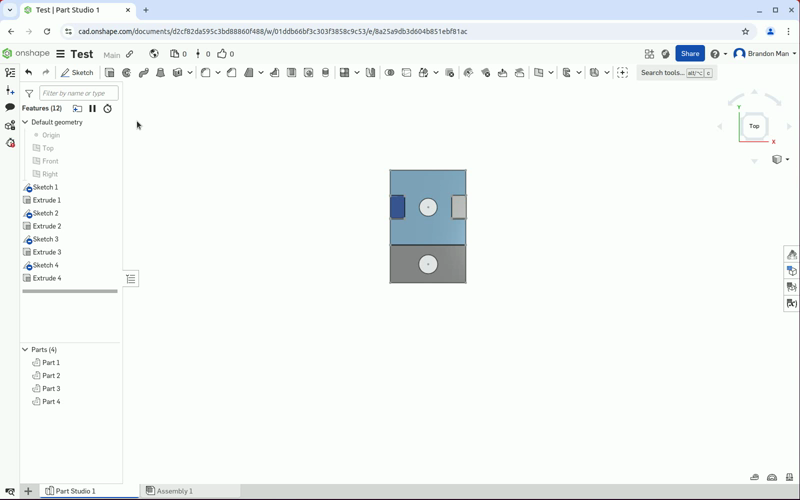
key(shift+7)
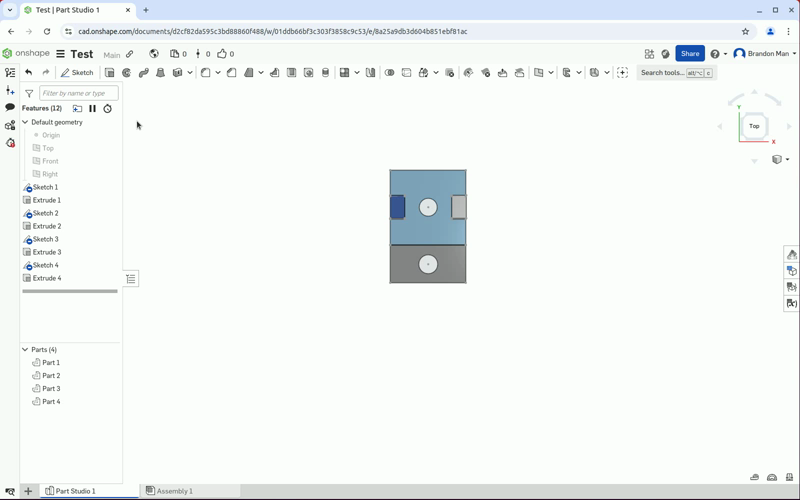
key(up, 3)
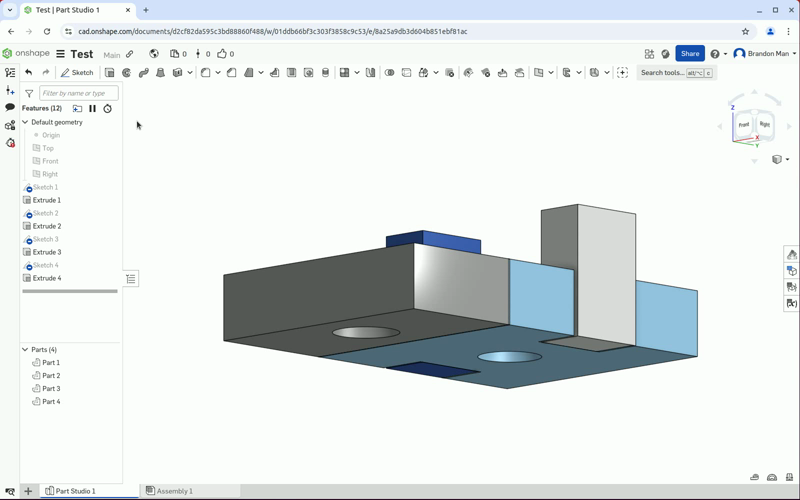
key(left, 3)
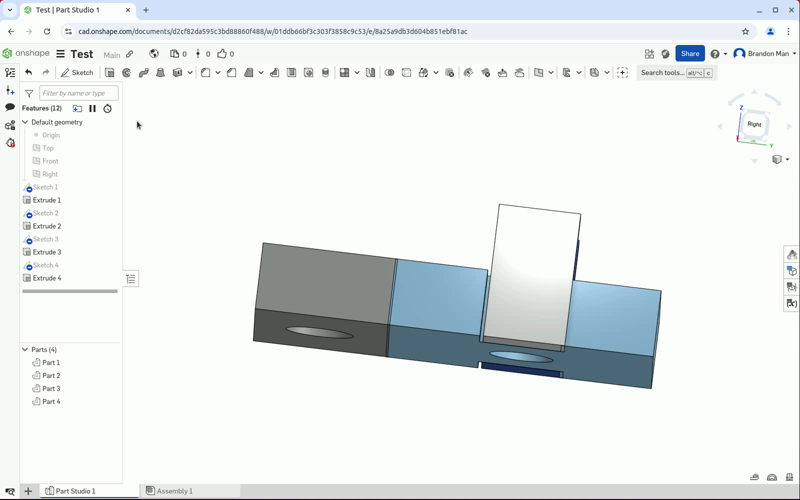
key(right, 3)
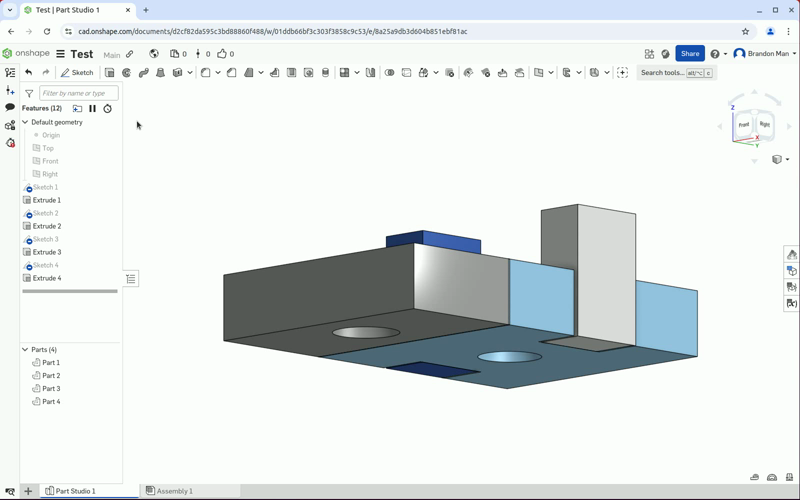
key(down, 3)
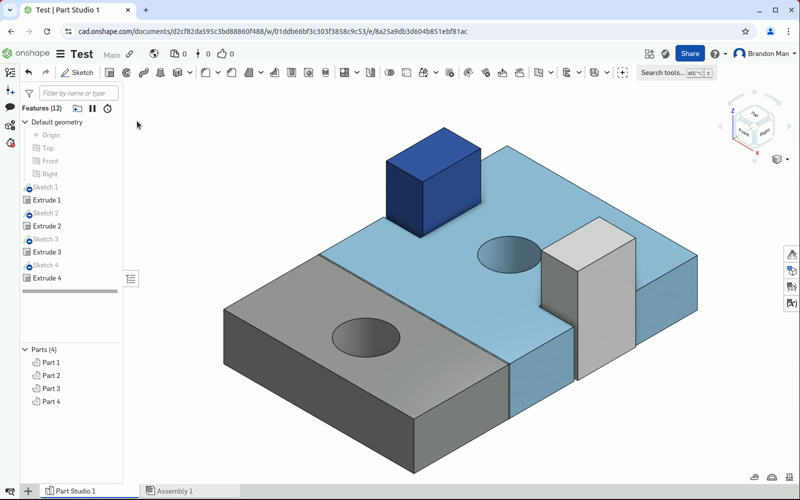
mouse_move(73, 189)
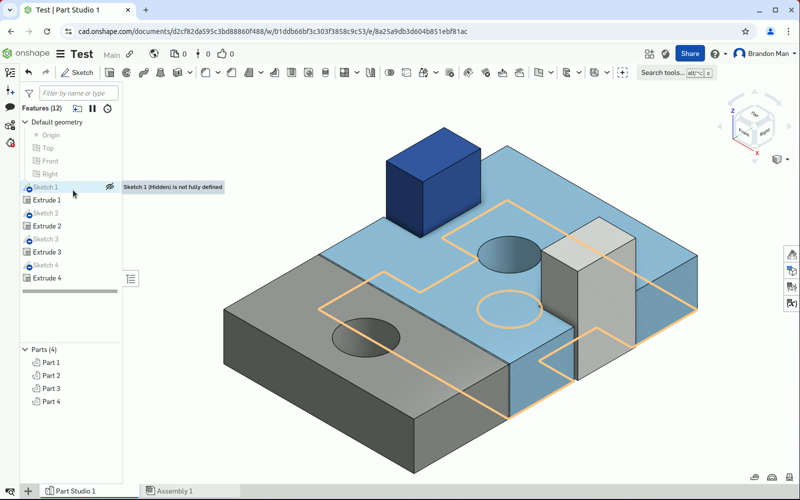
click(73, 189)